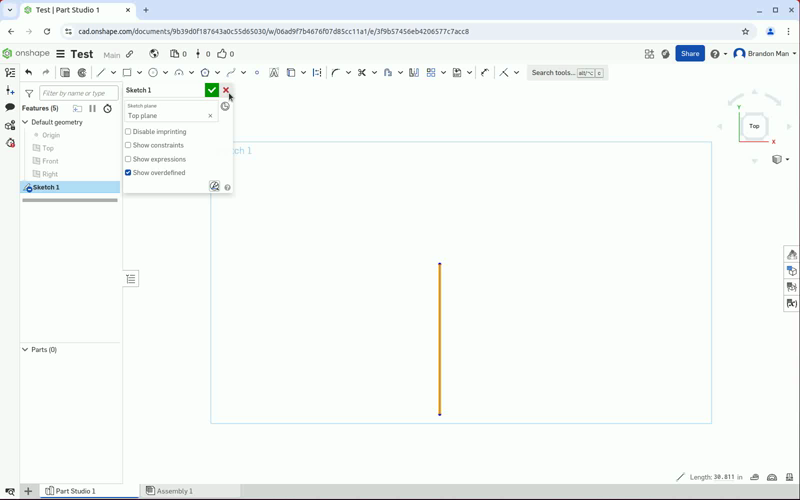
key(shift+h)
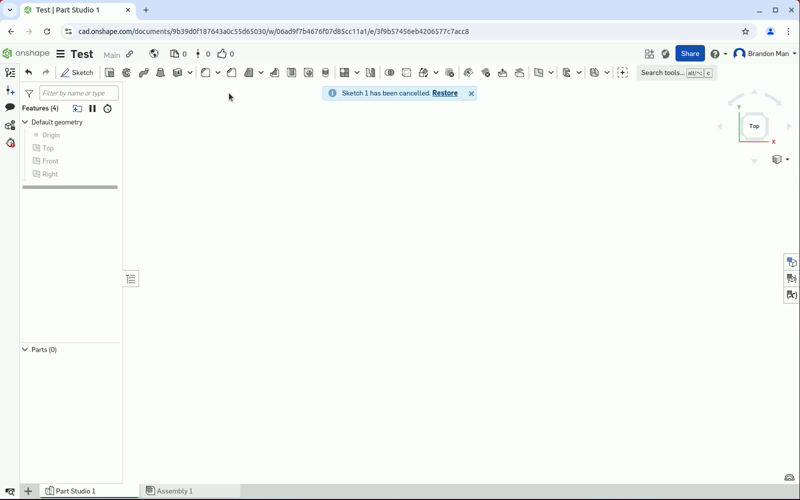
mouse_move(73, 352)
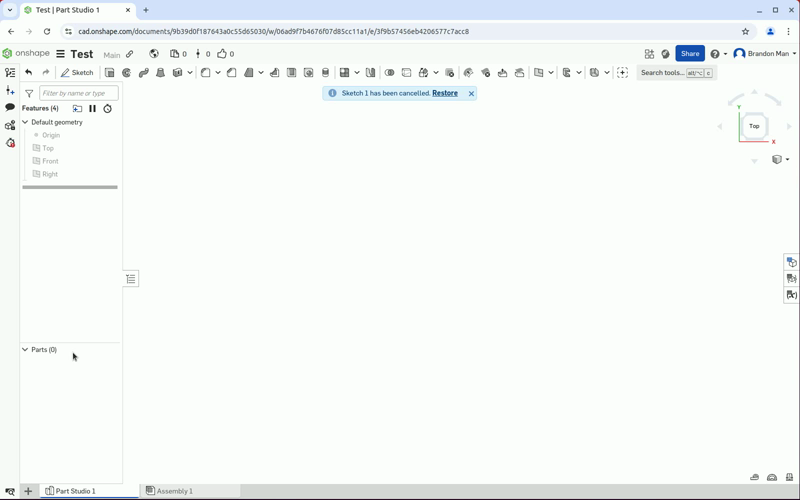
key(y)
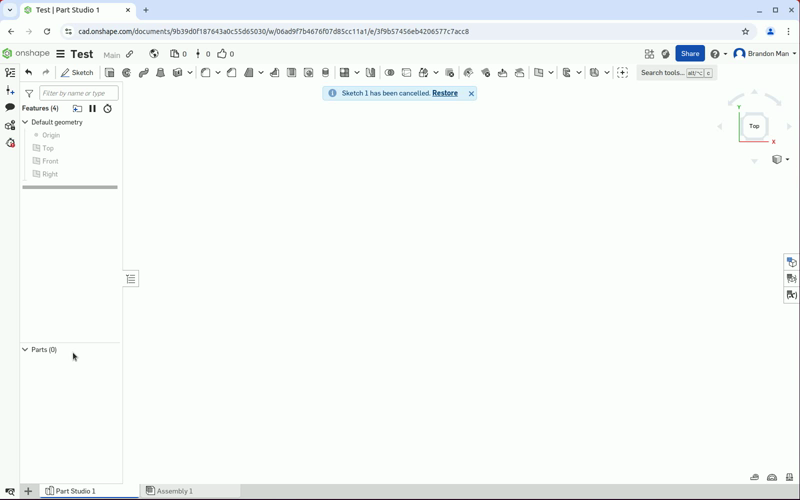
key(shift+p)
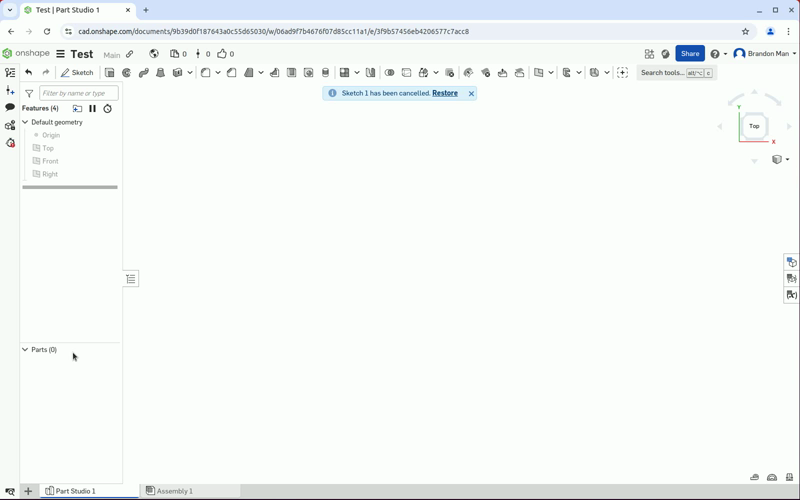
key(space)
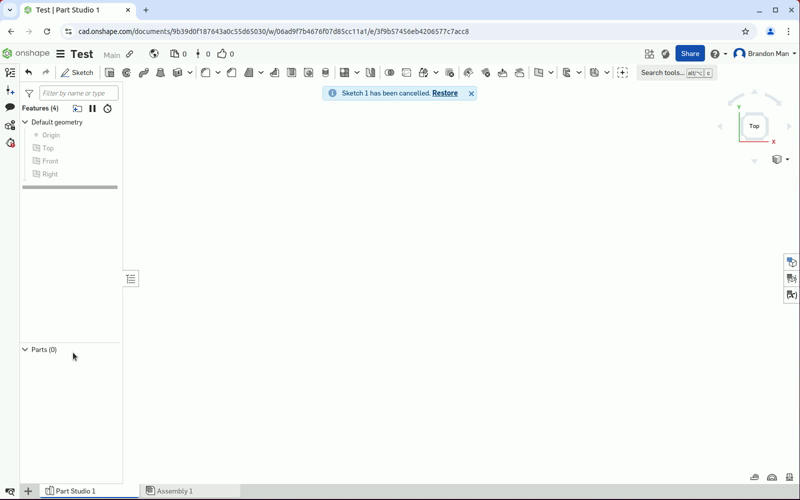
key_down(shift)
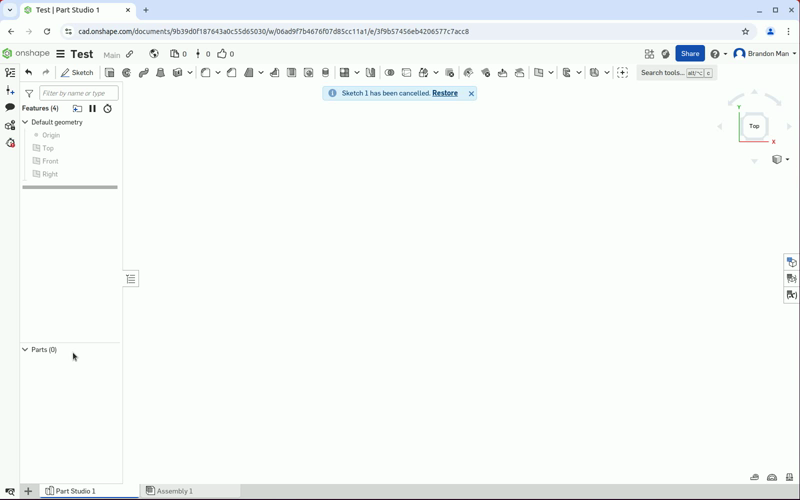
key(up)
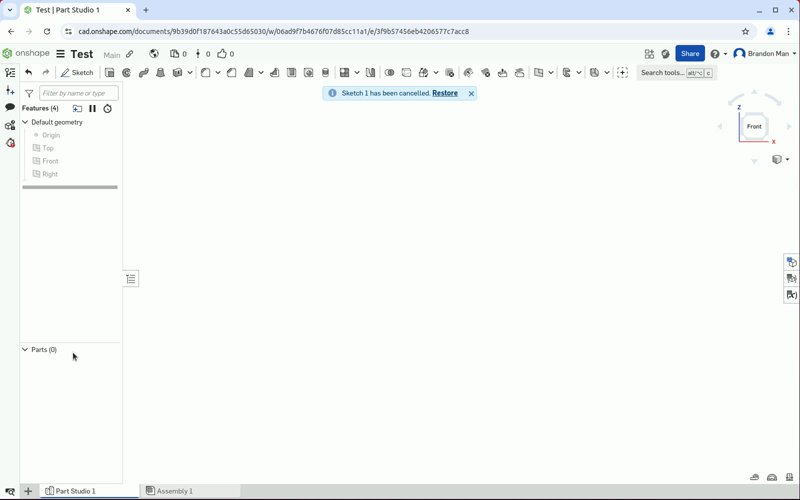
key_up(shift)
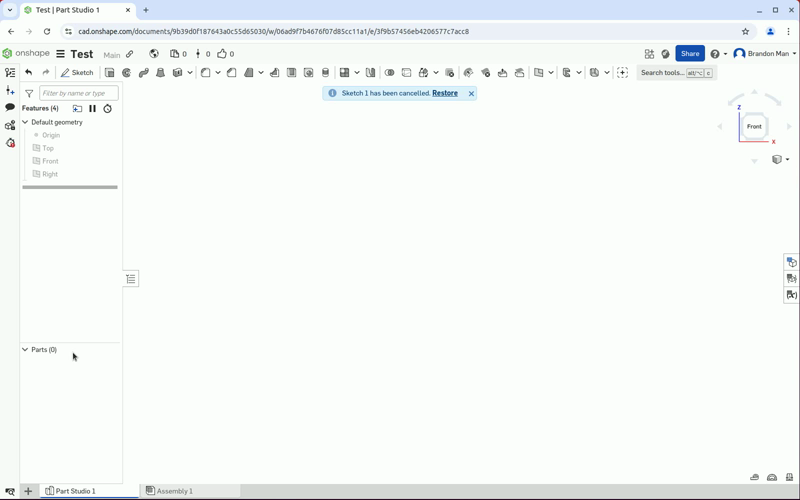
key(space)
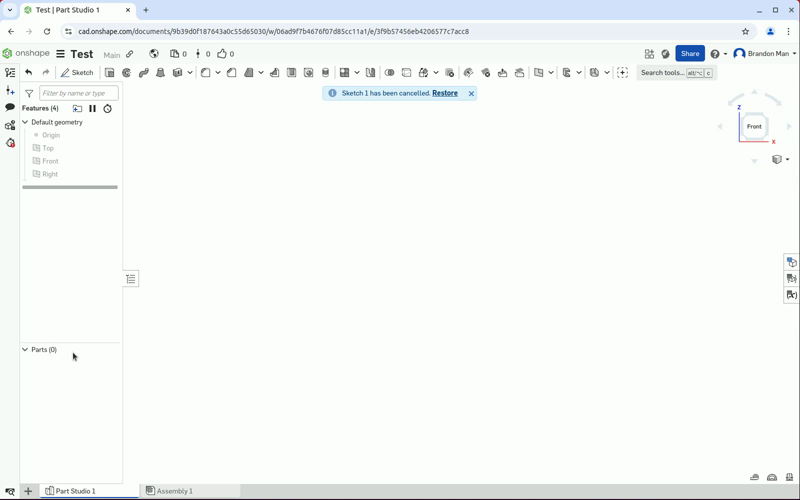
key_down(shift)
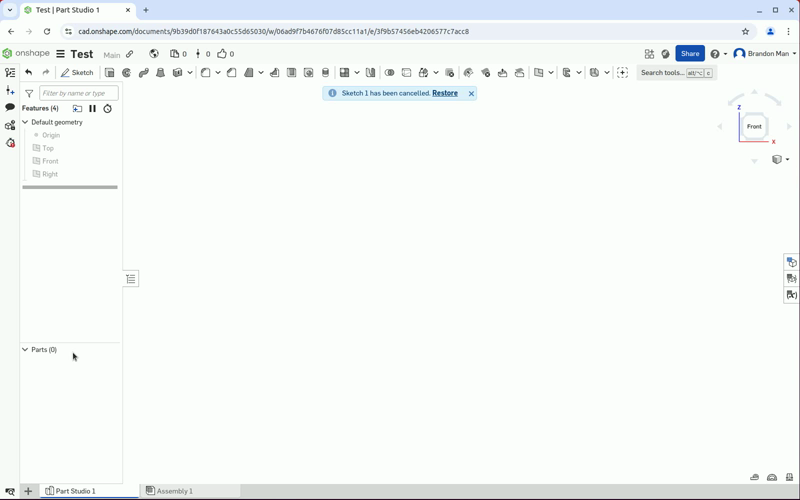
key(left)
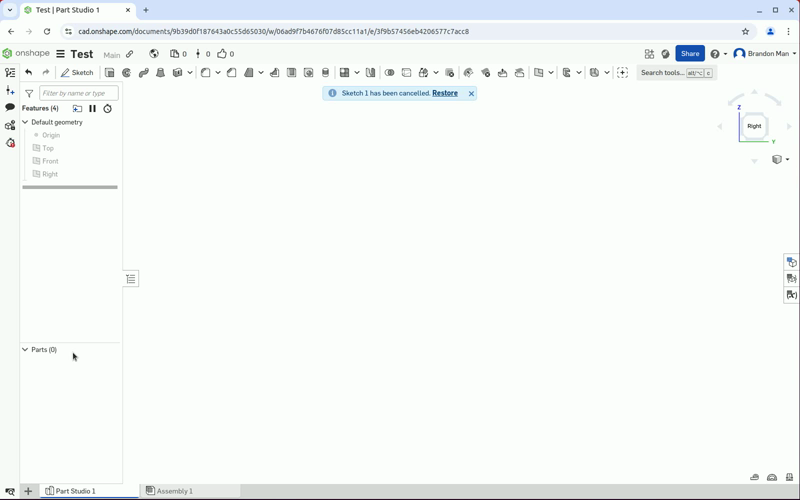
key_up(shift)
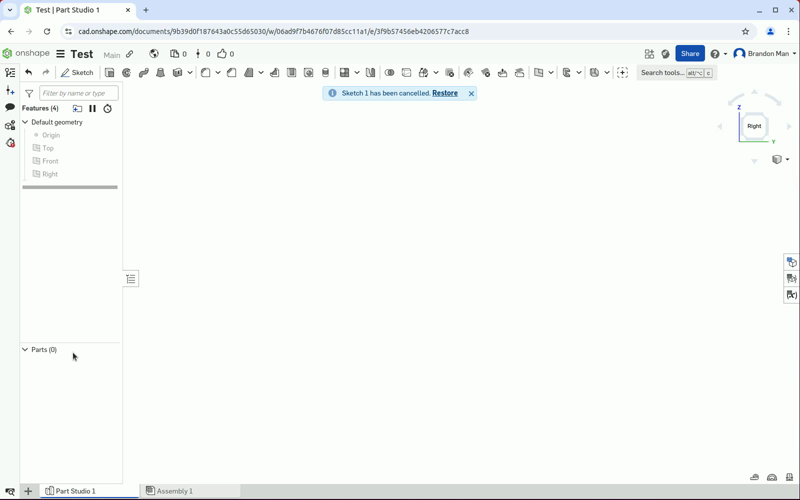
mouse_move(73, 352)
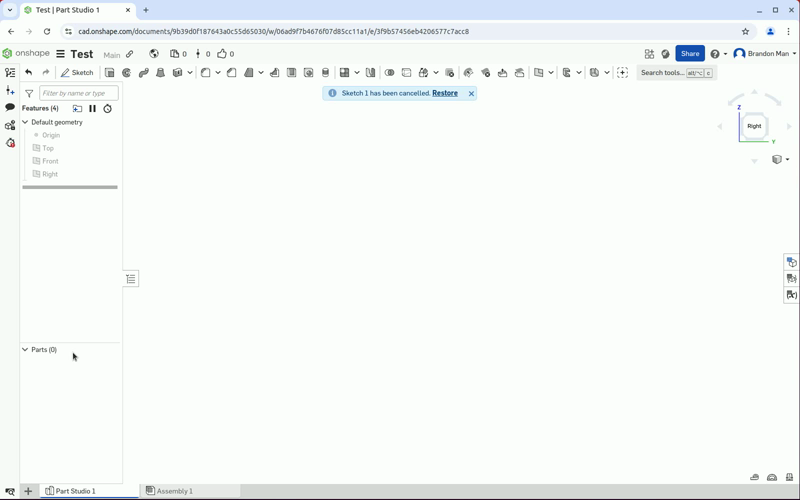
key(shift+y)
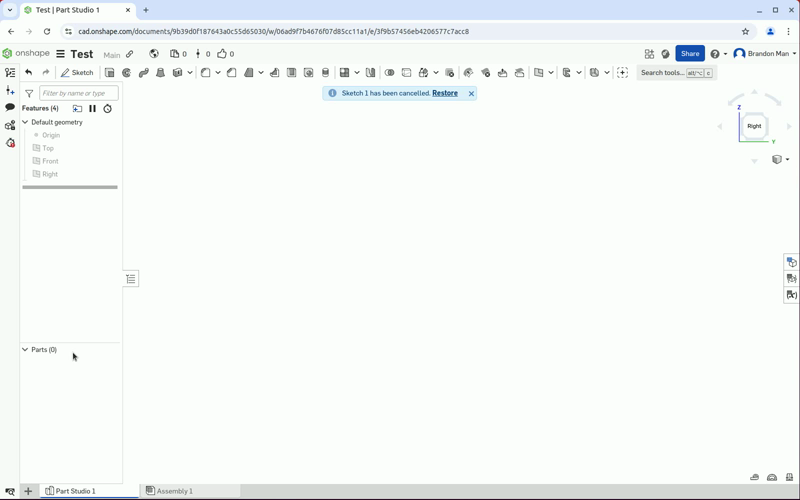
key(shift+s)
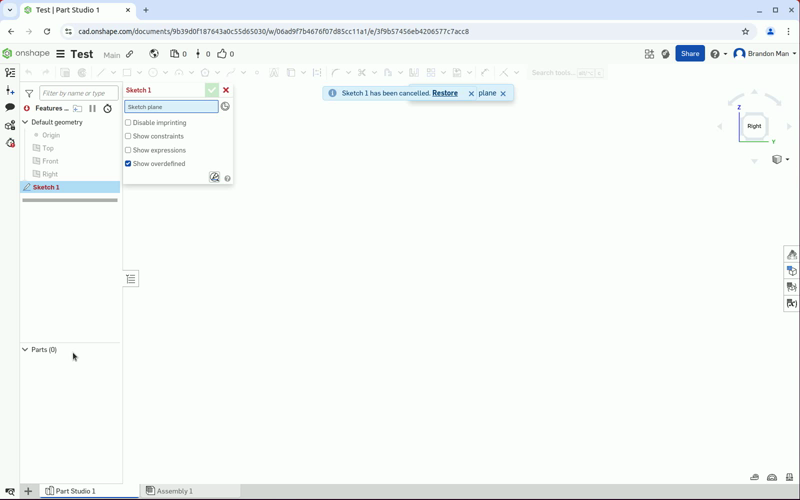
mouse_move(73, 176)
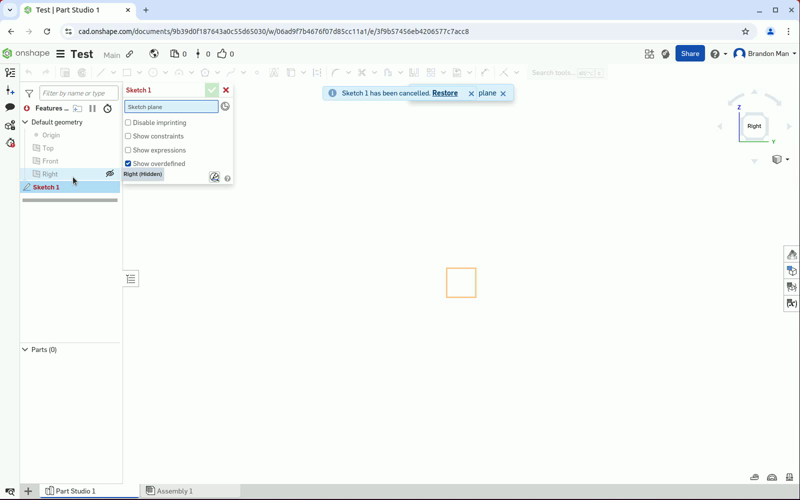
click(73, 176)
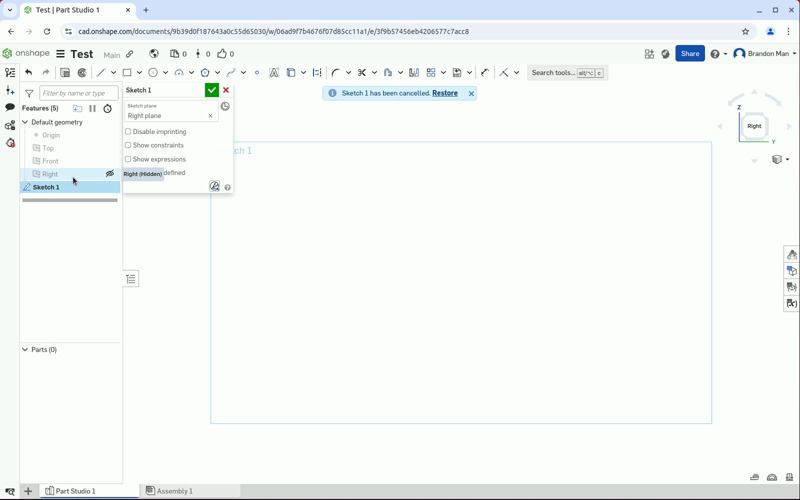
mouse_move(73, 352)
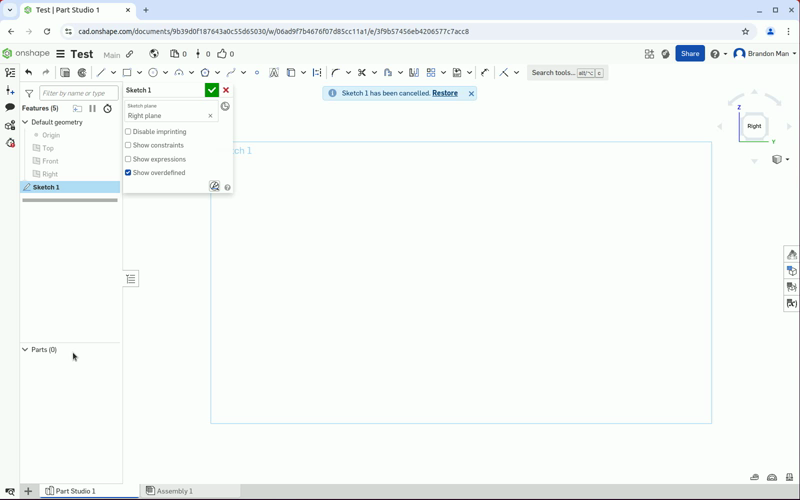
key(y)
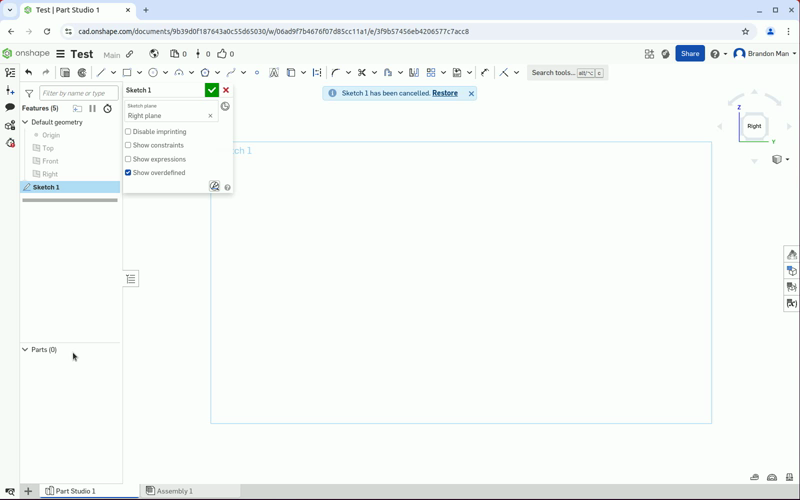
key(c)
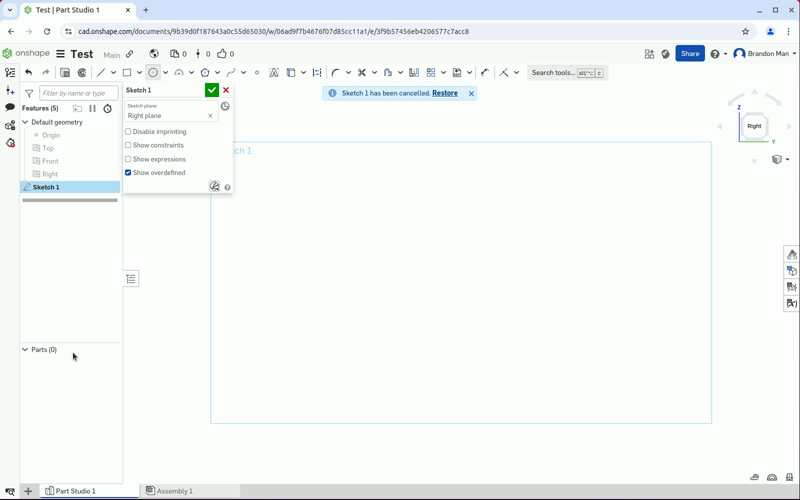
key_down(shift)
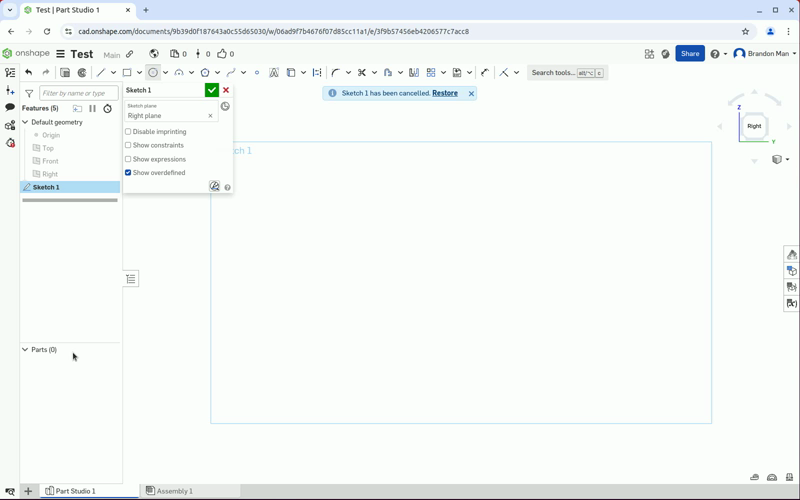
mouse_move(461, 282)
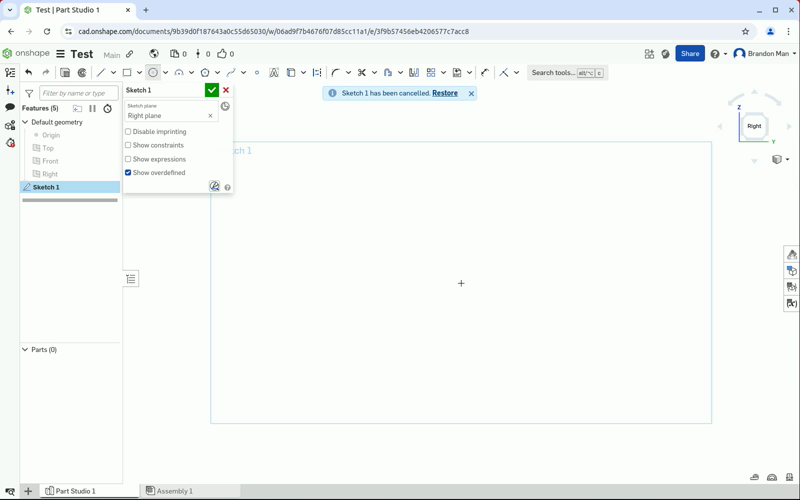
click(461, 282)
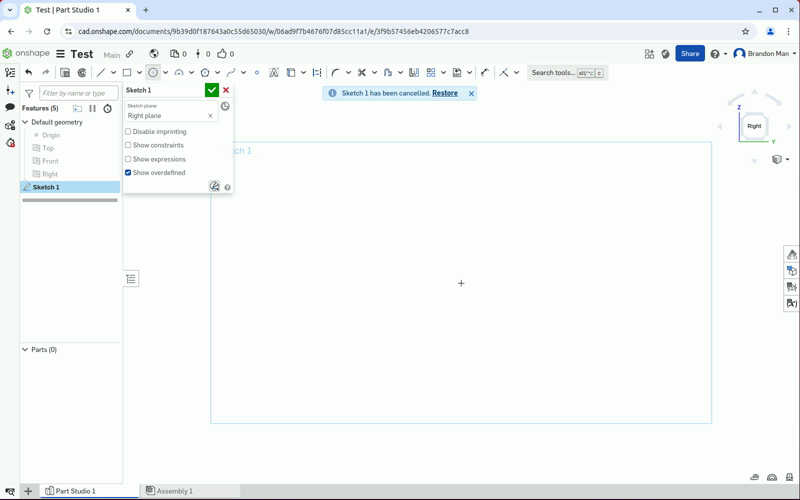
key_up(shift)
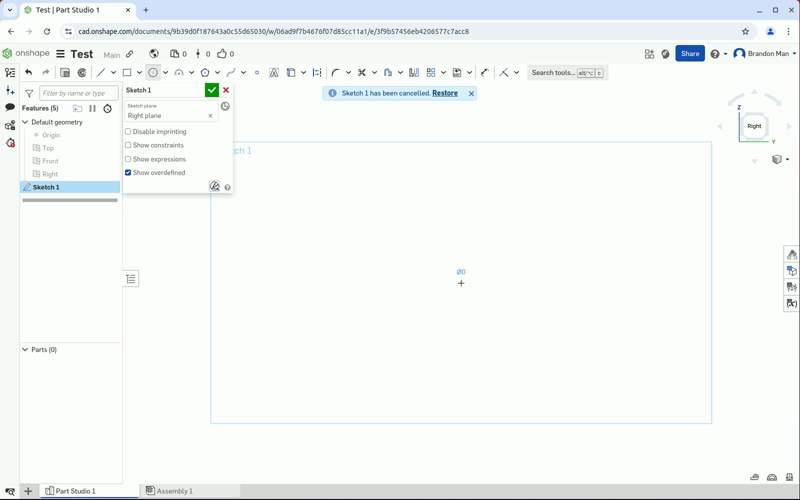
mouse_move(499, 282)
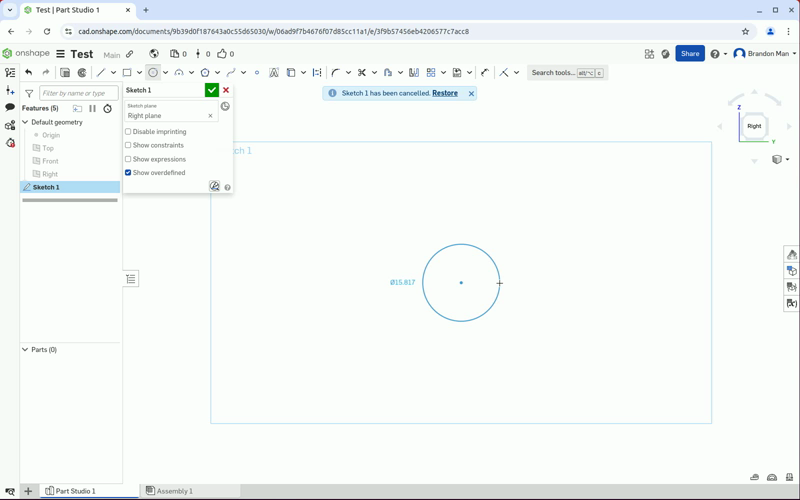
click(499, 282)
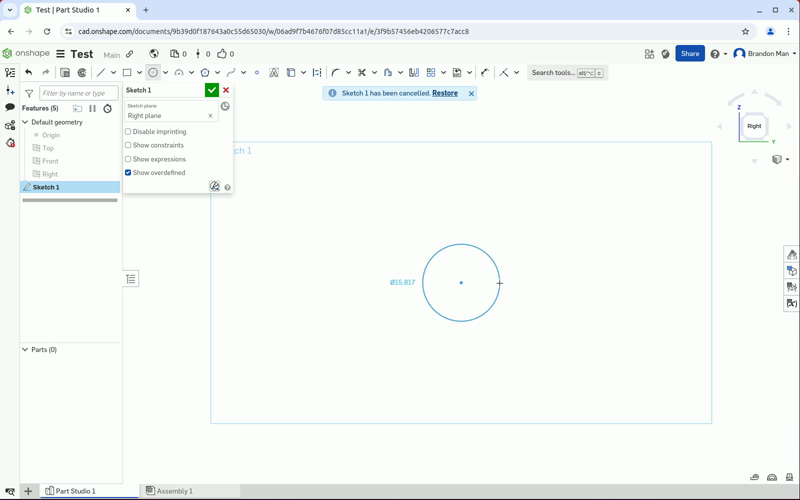
key(esc)
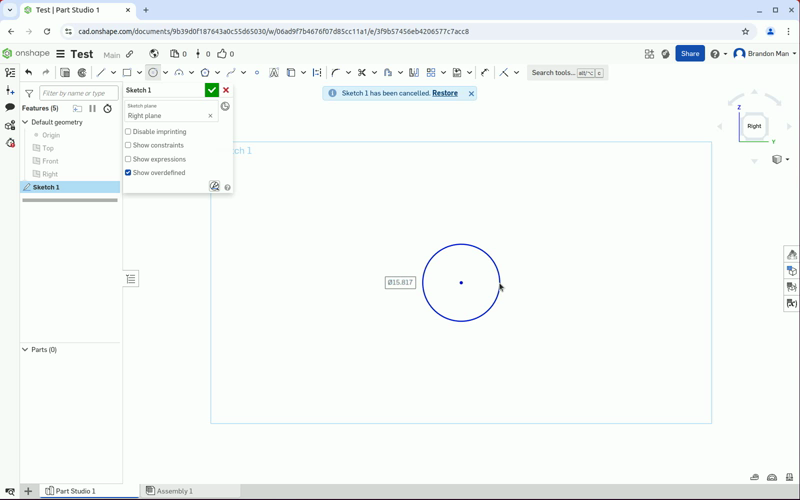
mouse_move(461, 314)
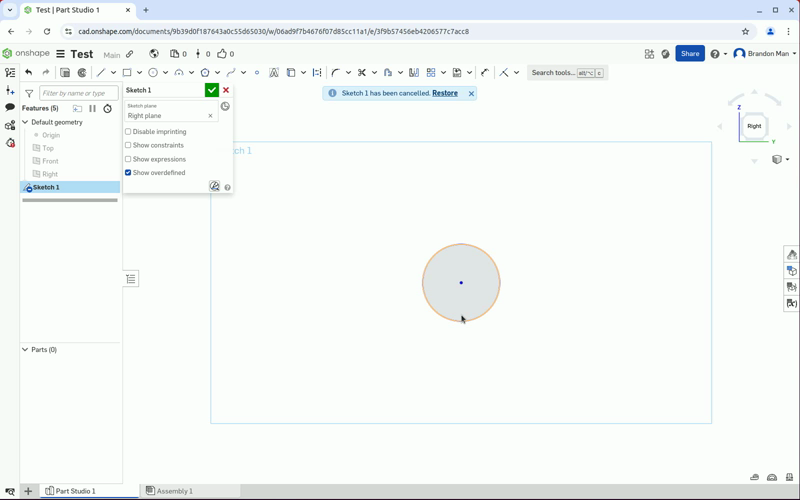
click(461, 314)
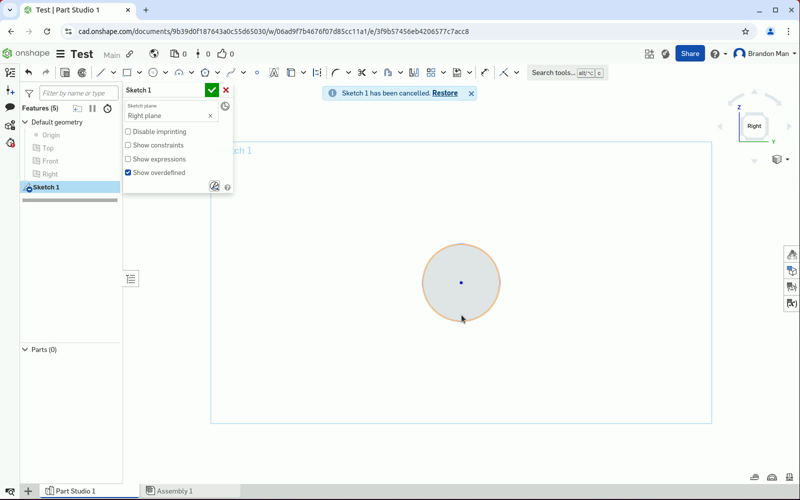
mouse_move(73, 352)
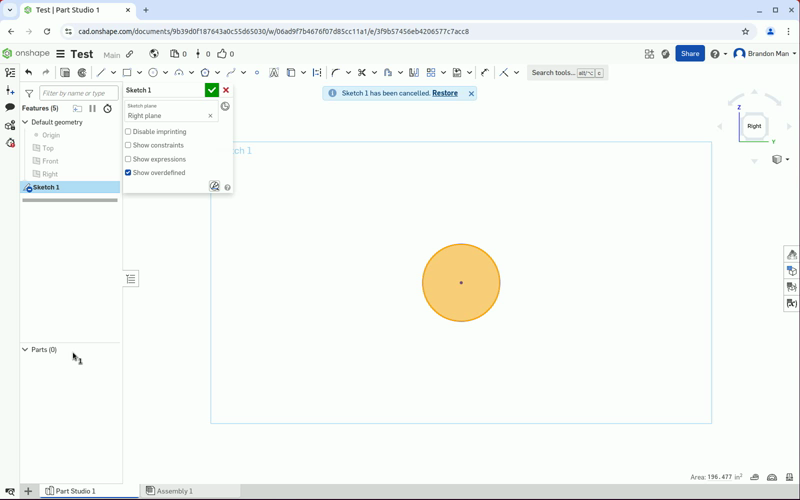
key(shift+y)
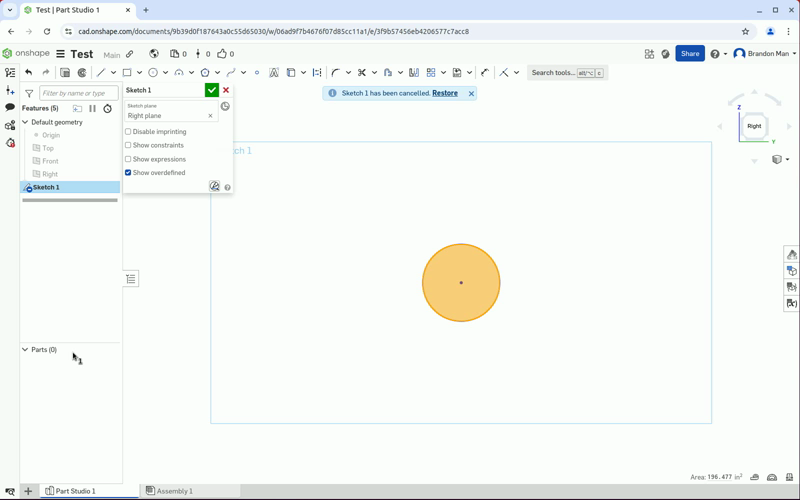
key(shift+e)
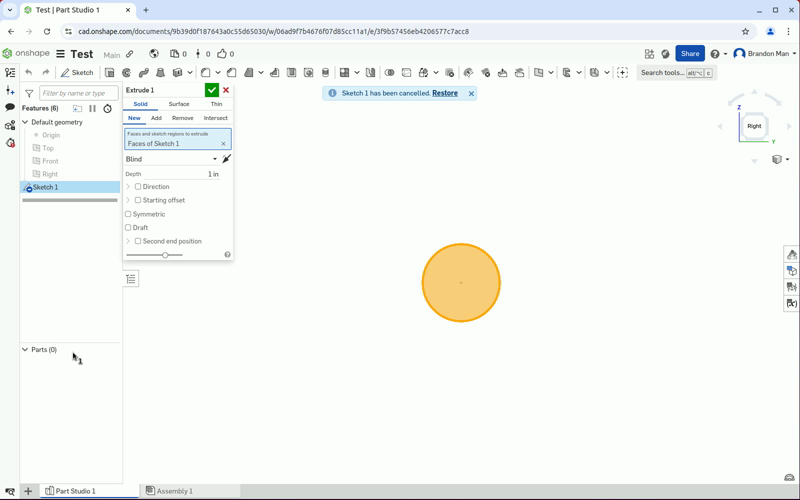
mouse_move(143, 106)
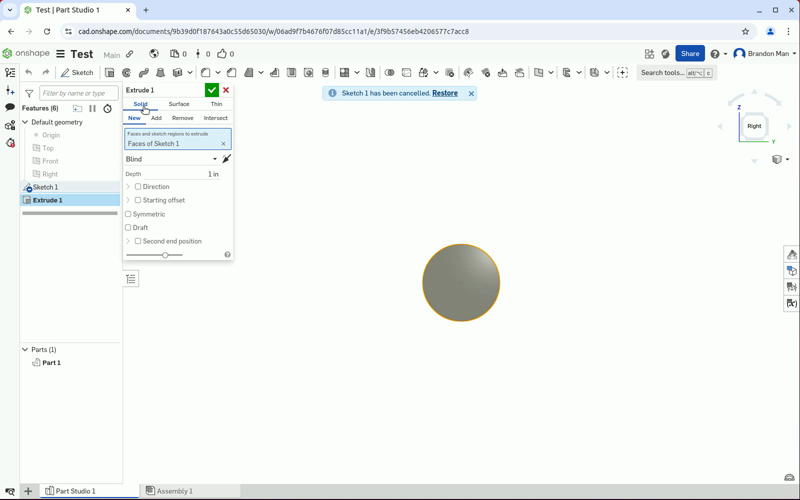
click(143, 106)
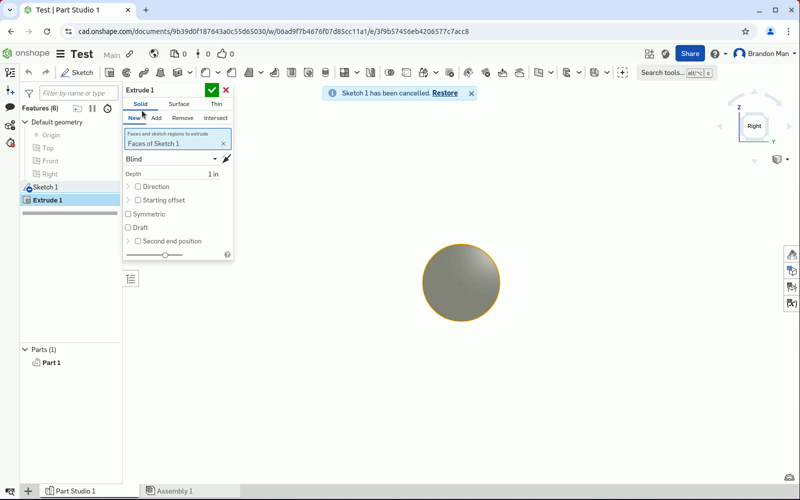
mouse_move(137, 120)
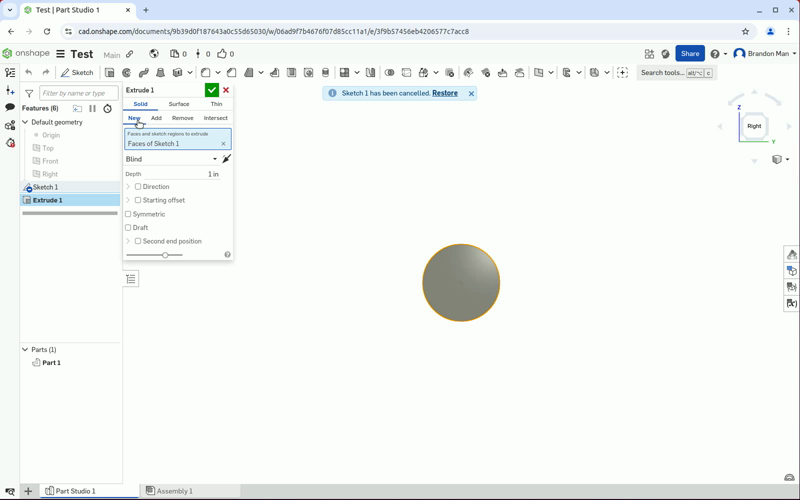
click(137, 120)
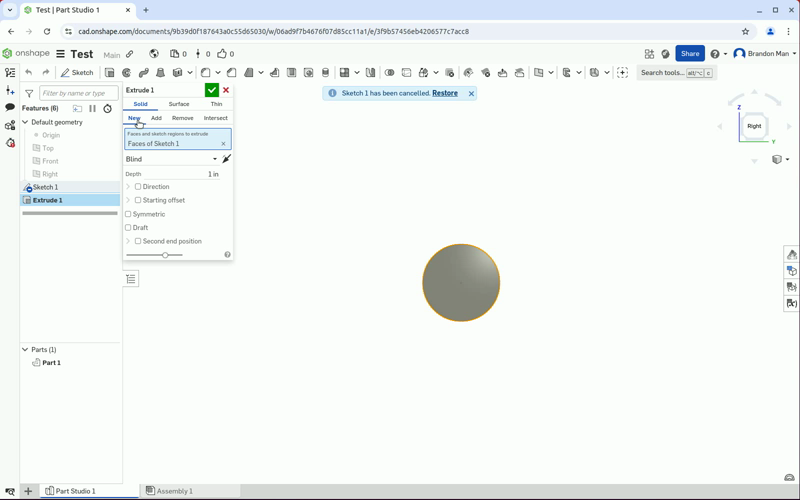
key(tab, 4)
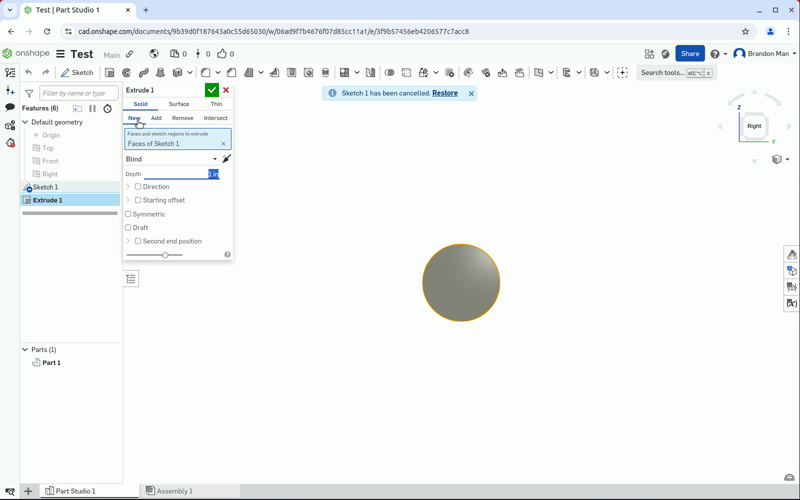
text(11.554)
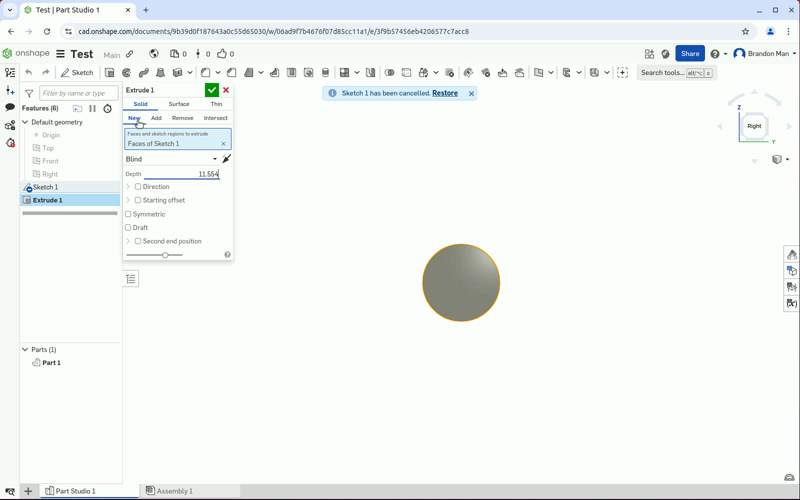
key(enter)
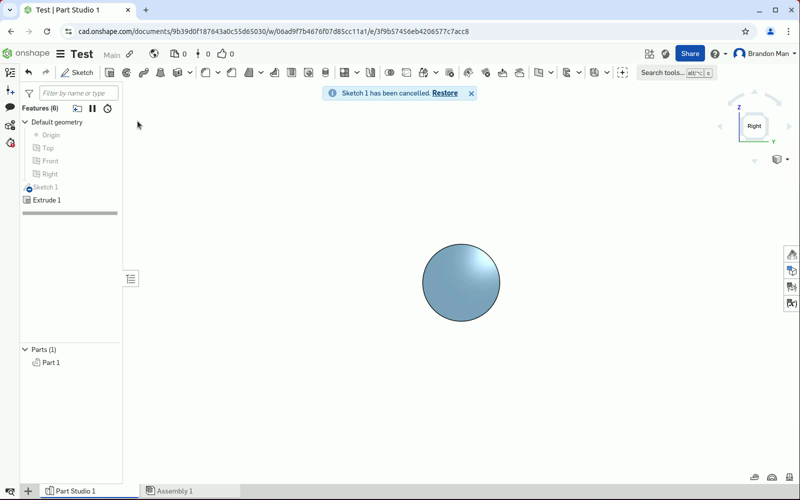
key(shift+h)
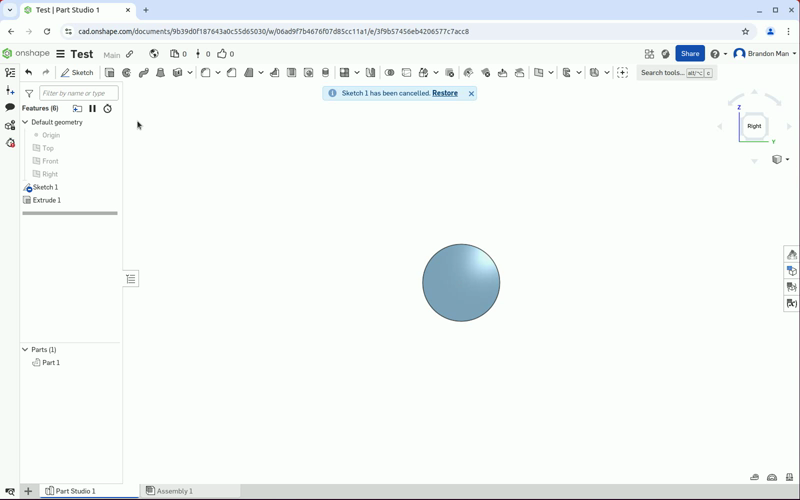
key(shift+h)
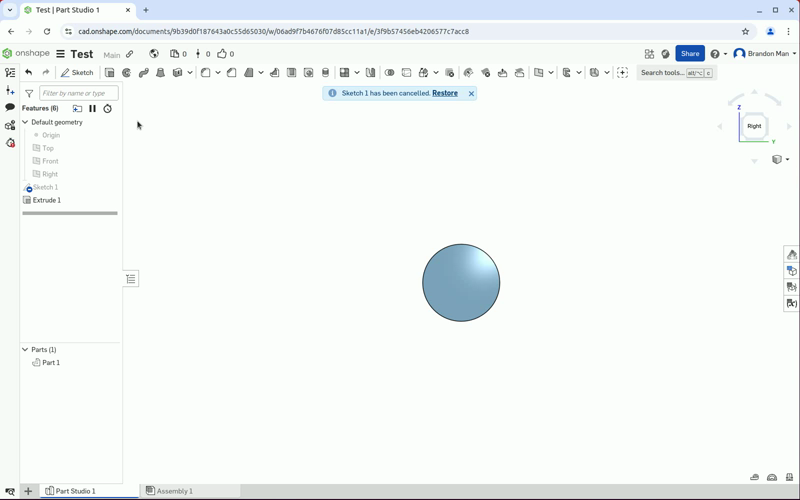
mouse_move(73, 189)
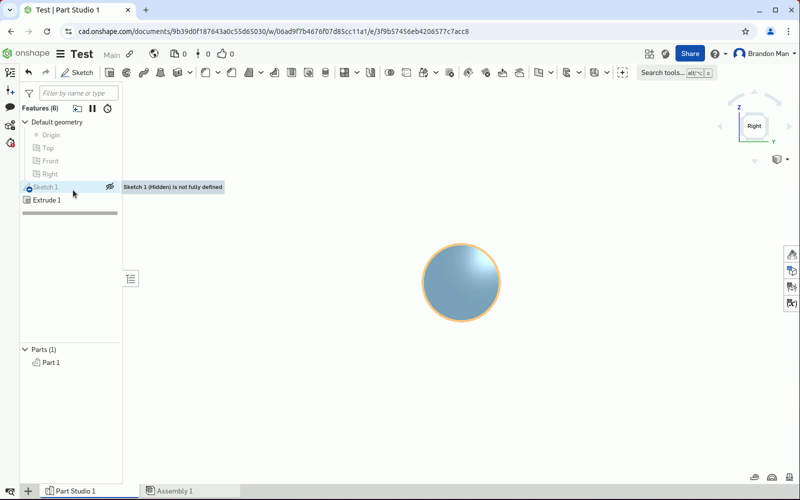
click(73, 189)
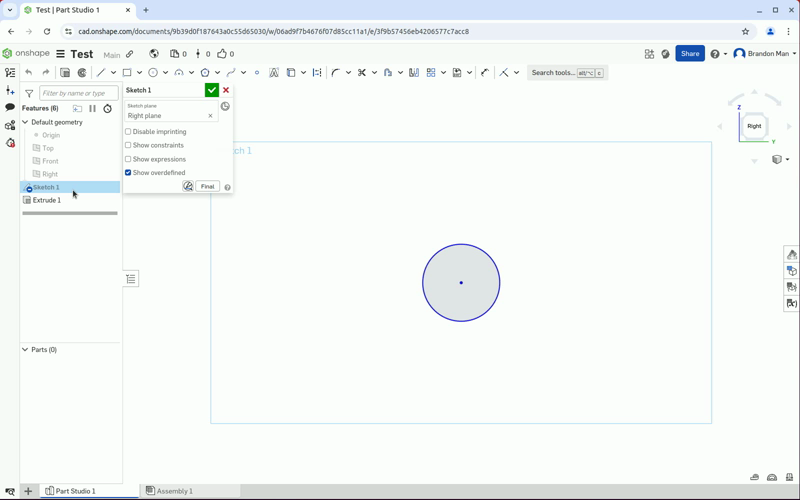
mouse_move(229, 92)
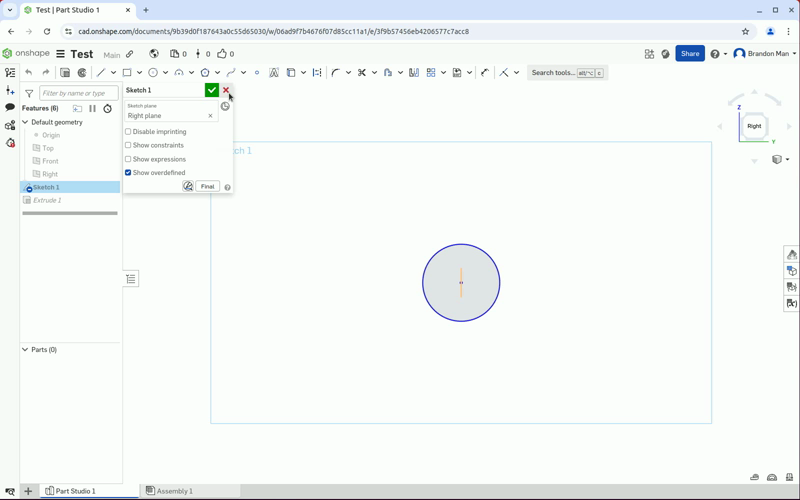
click(229, 92)
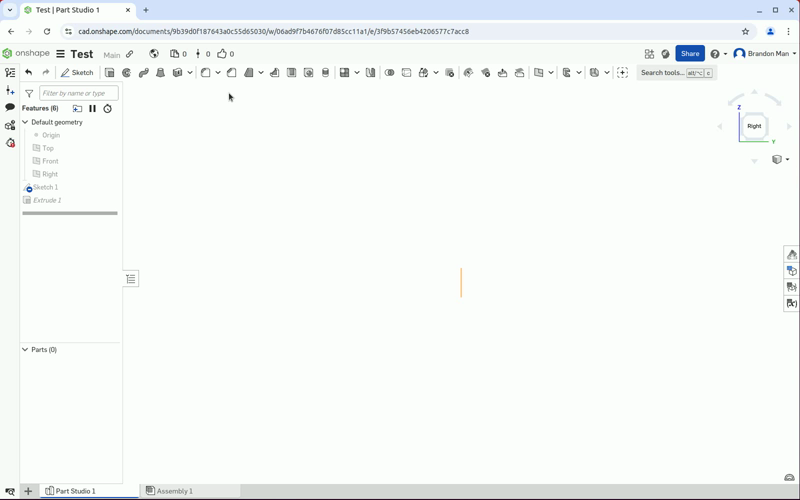
mouse_move(541, 75)
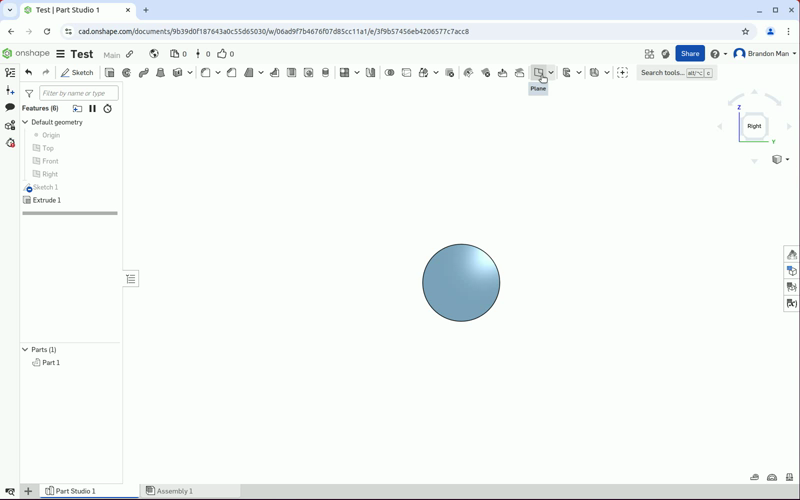
click(541, 75)
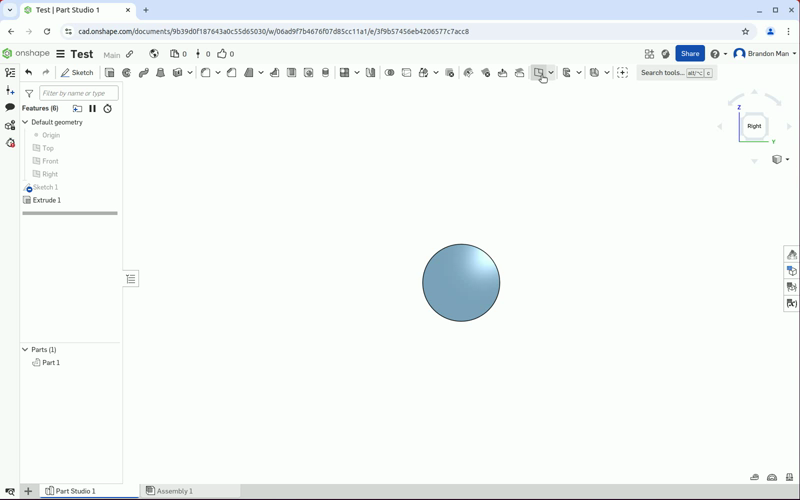
mouse_move(73, 176)
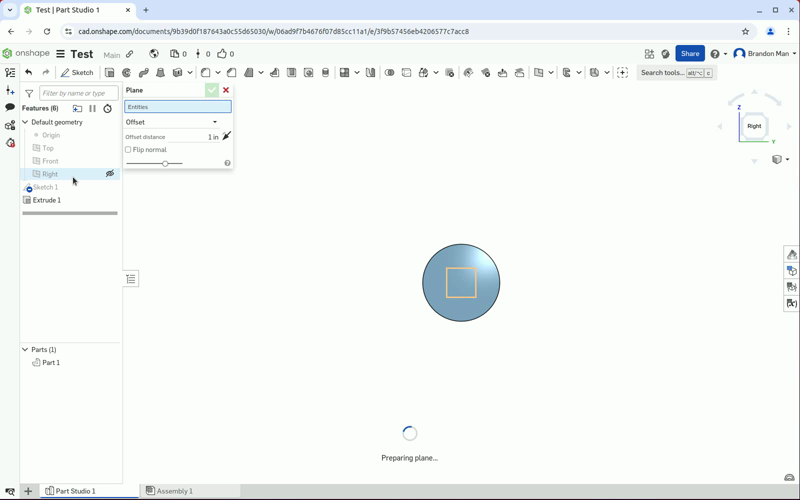
click(73, 176)
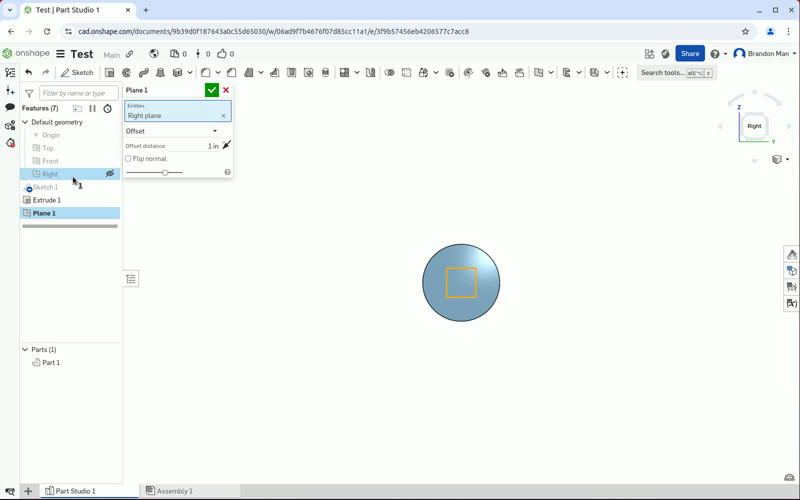
key(tab, 2)
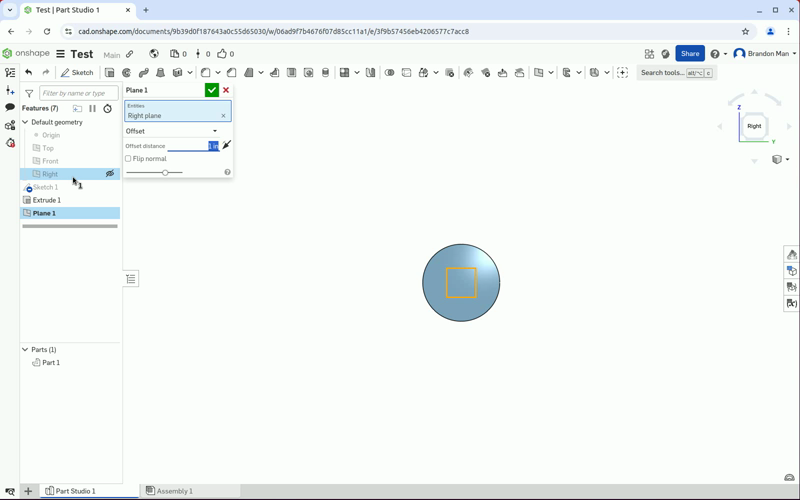
text(11.554)
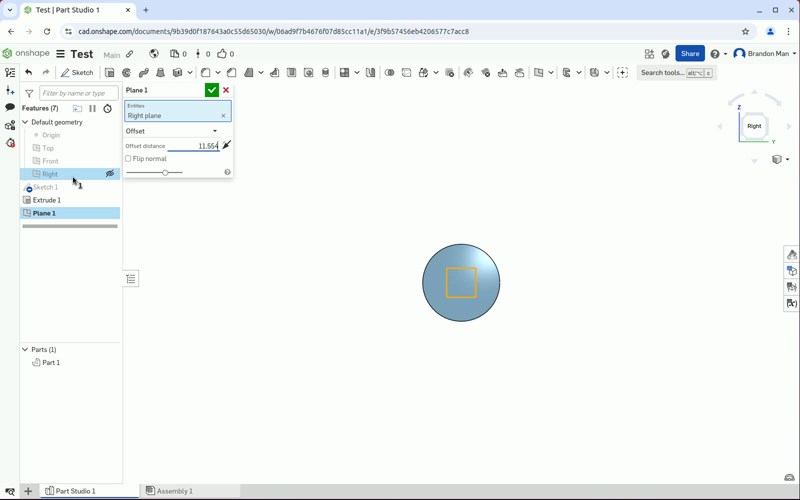
key(enter, 2)
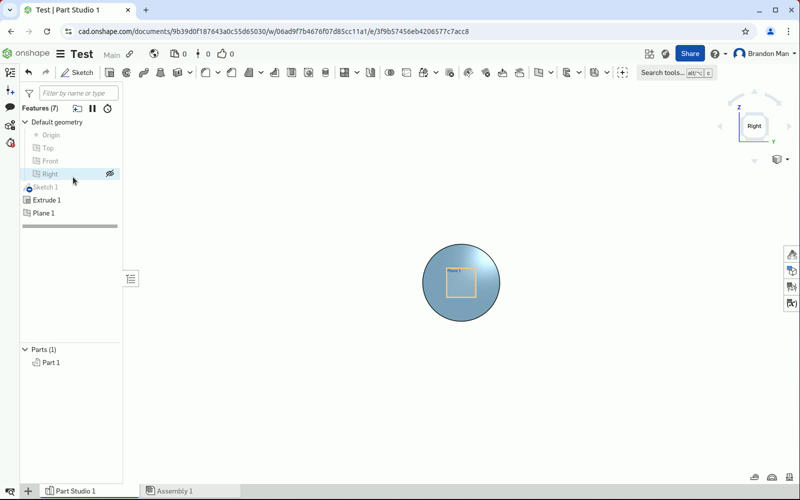
key(shift+s)
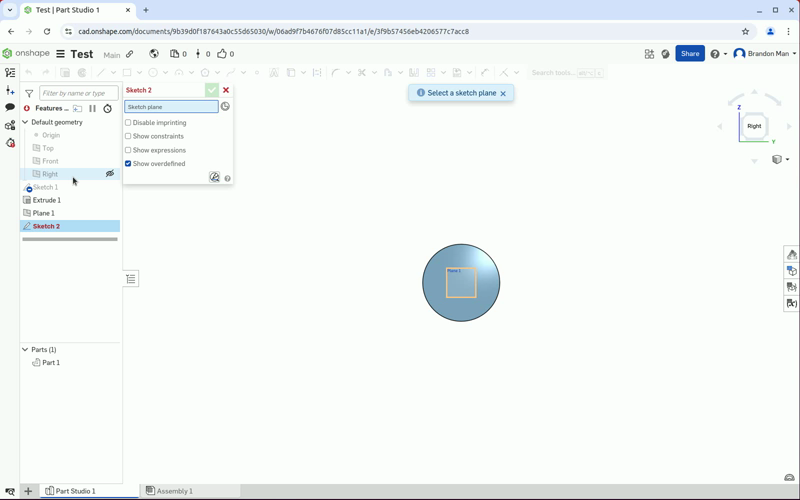
mouse_move(73, 215)
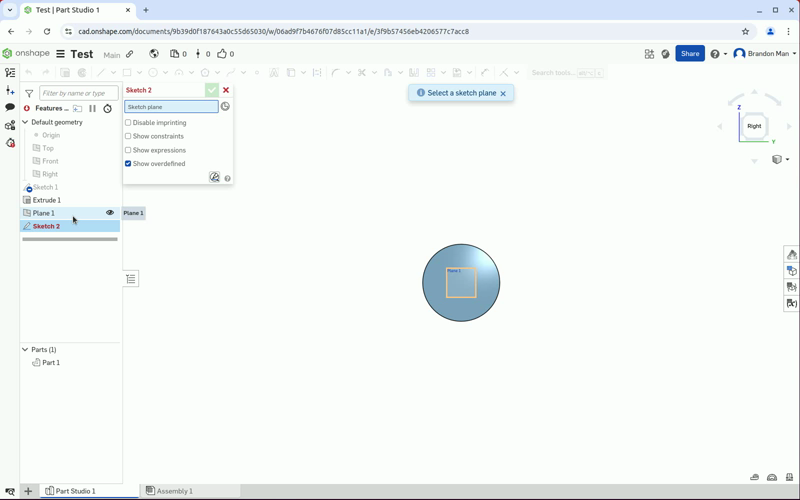
click(73, 215)
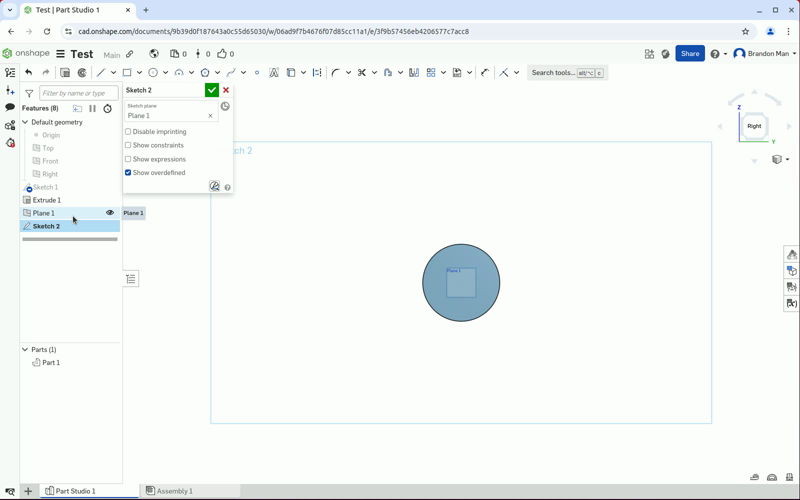
mouse_move(73, 352)
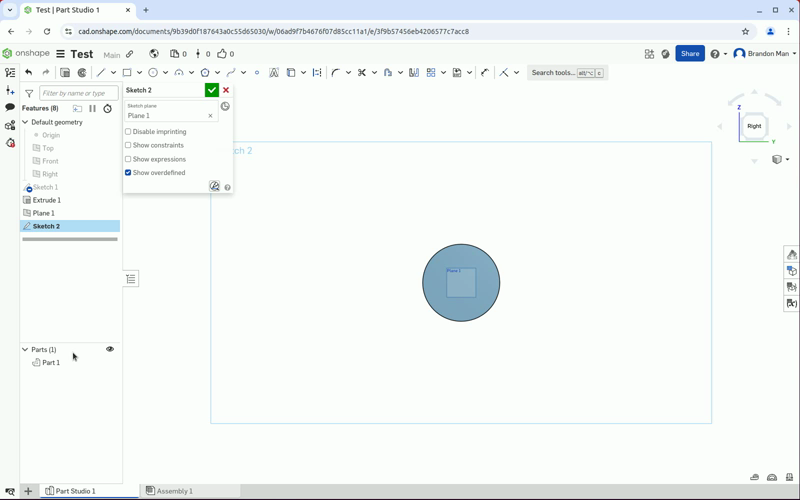
key(y)
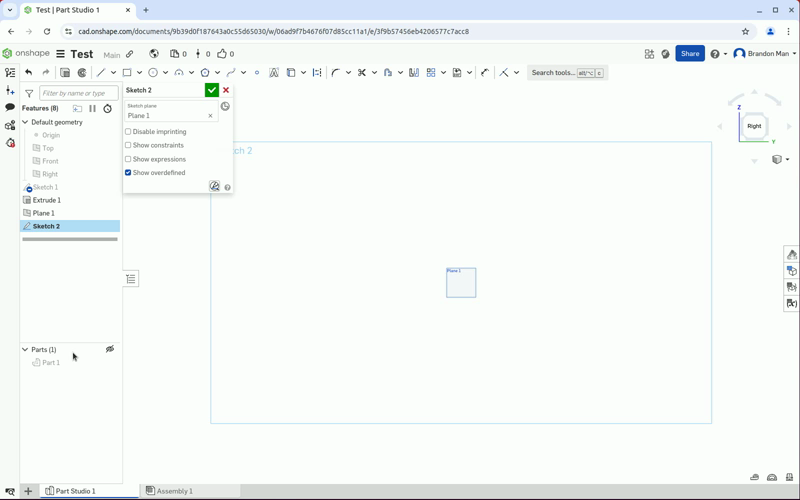
key(c)
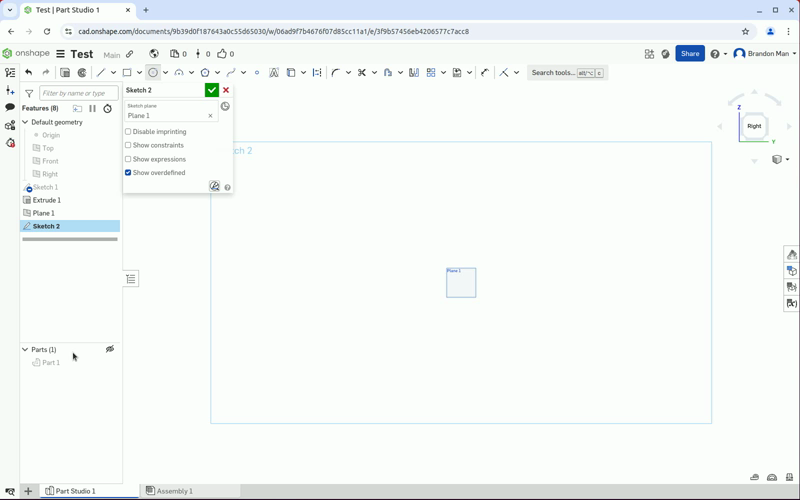
key_down(shift)
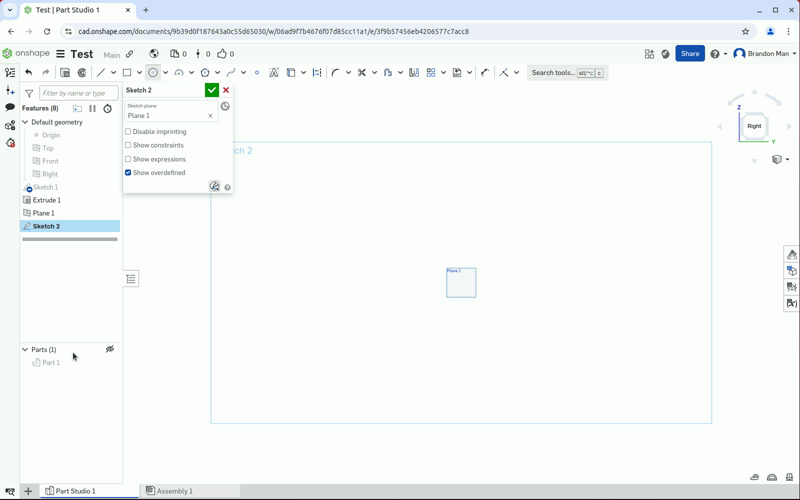
mouse_move(484, 295)
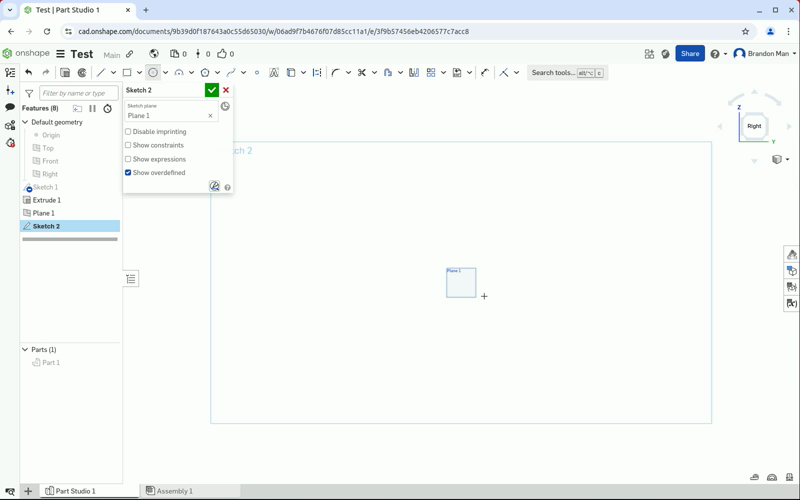
click(484, 295)
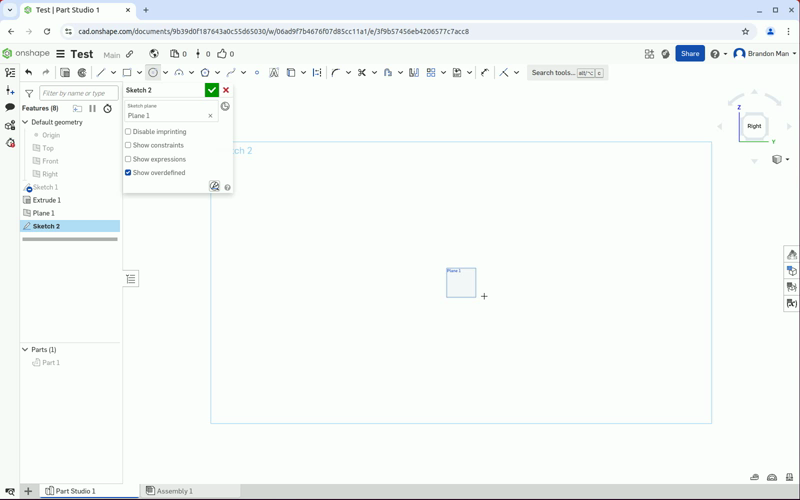
key_up(shift)
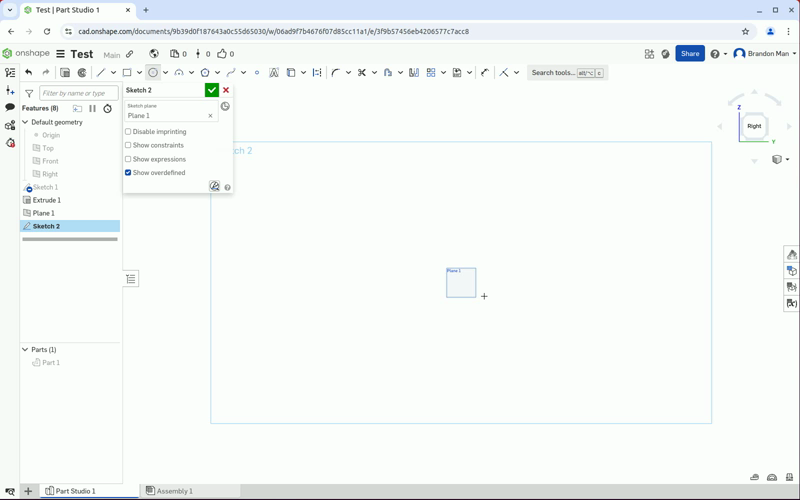
mouse_move(492, 295)
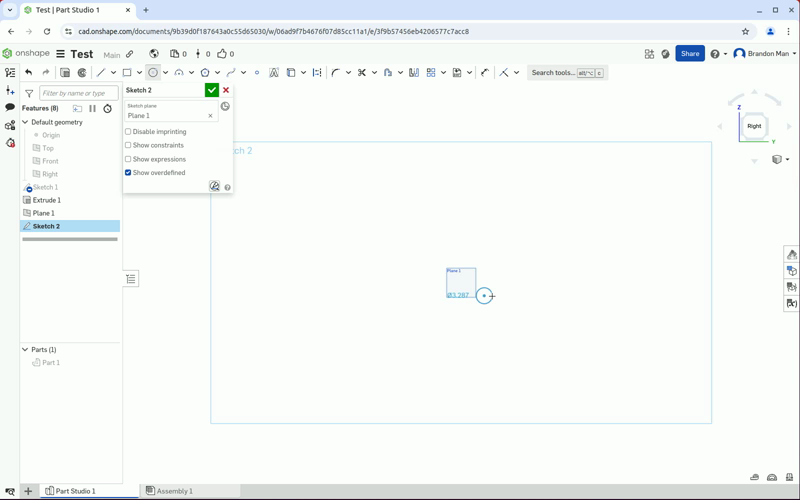
click(492, 295)
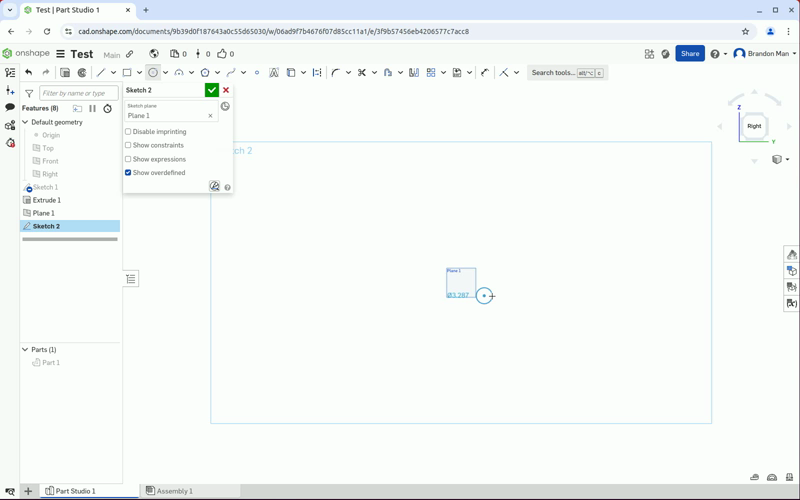
key(esc)
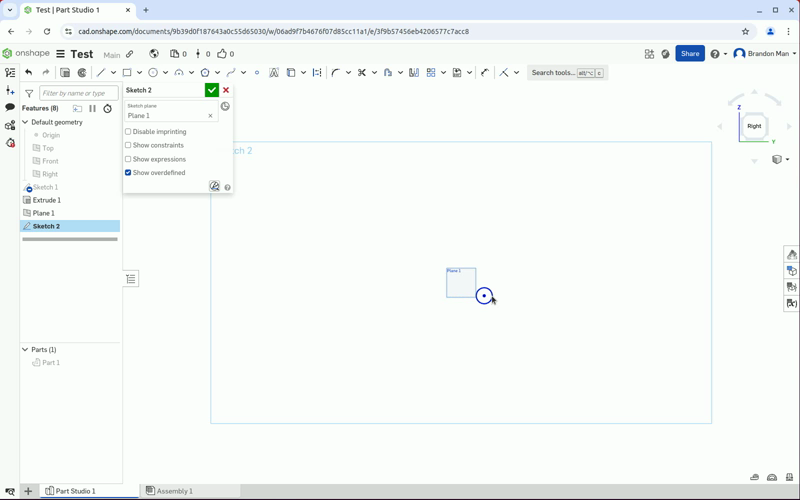
mouse_move(481, 295)
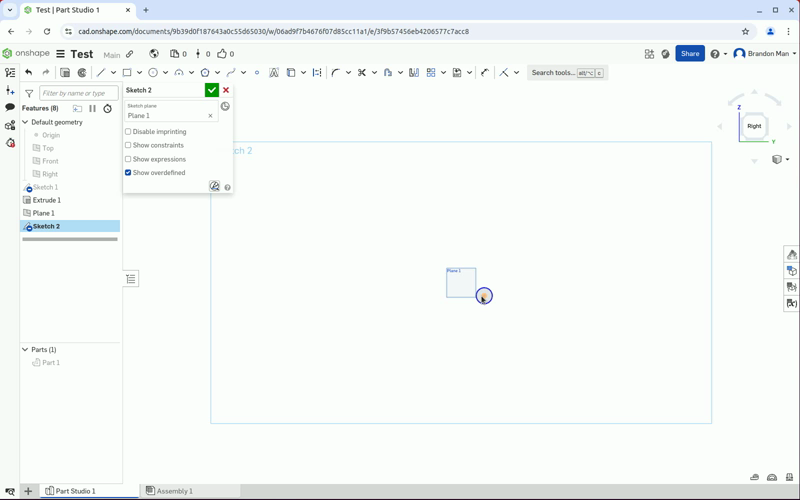
scroll(6)
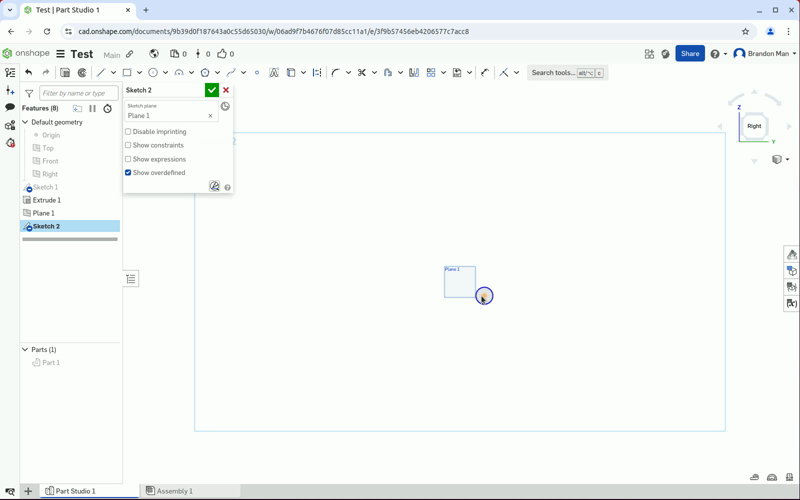
scroll(6)
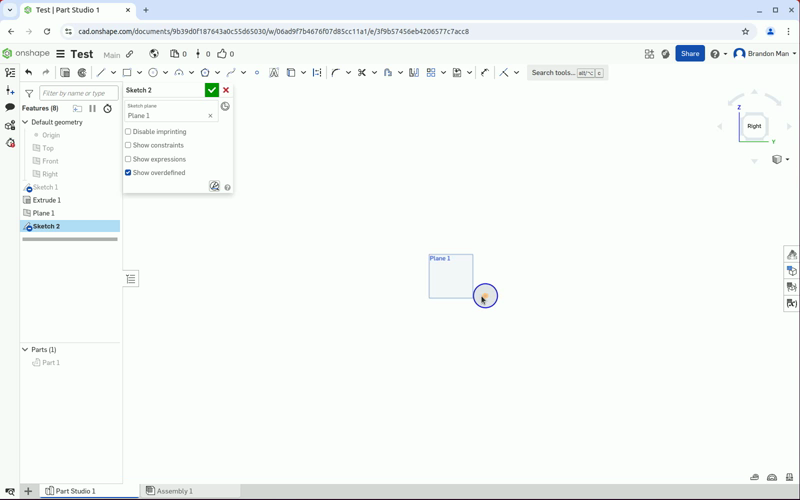
scroll(6)
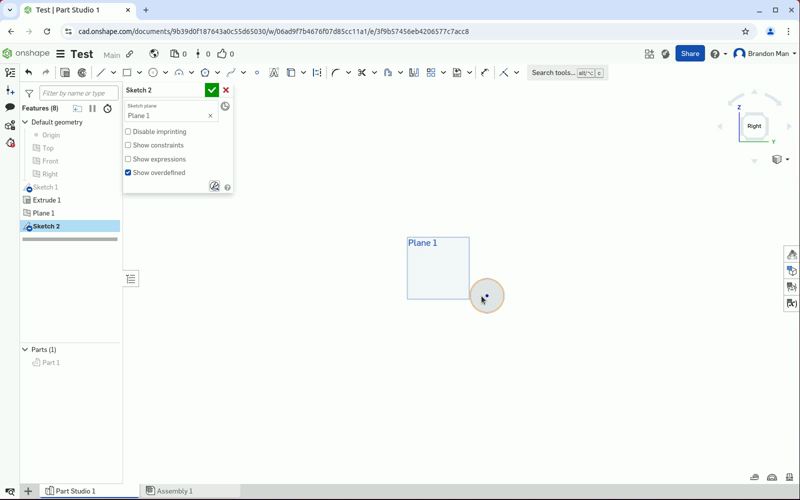
scroll(6)
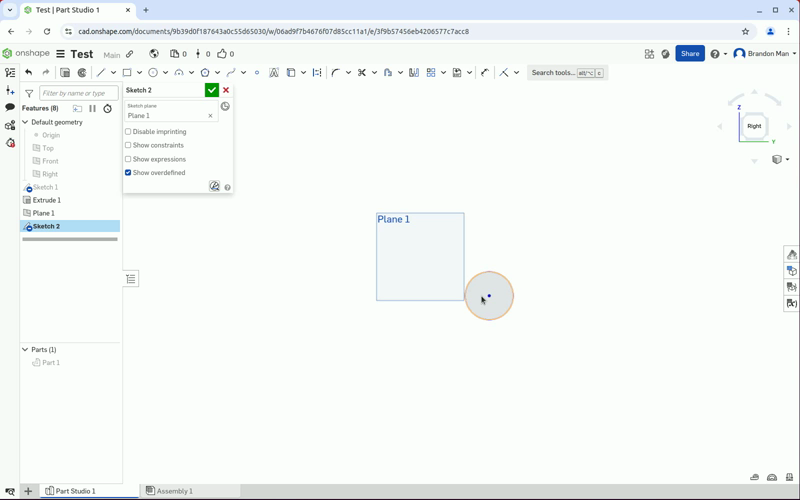
scroll(6)
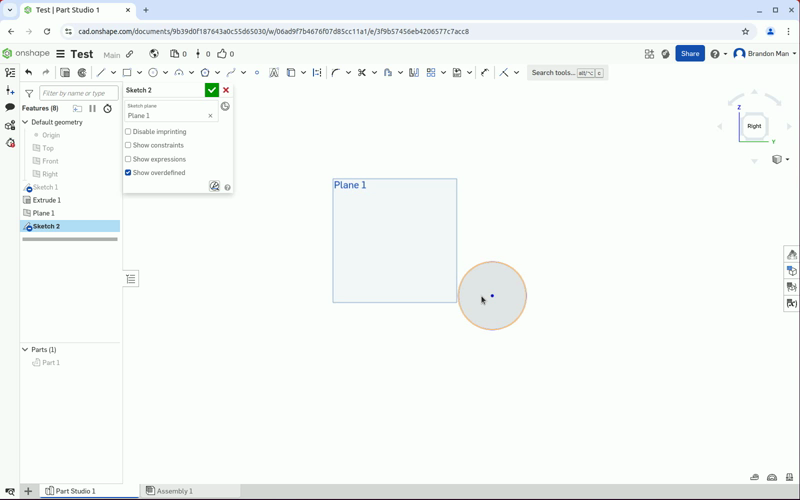
scroll(6)
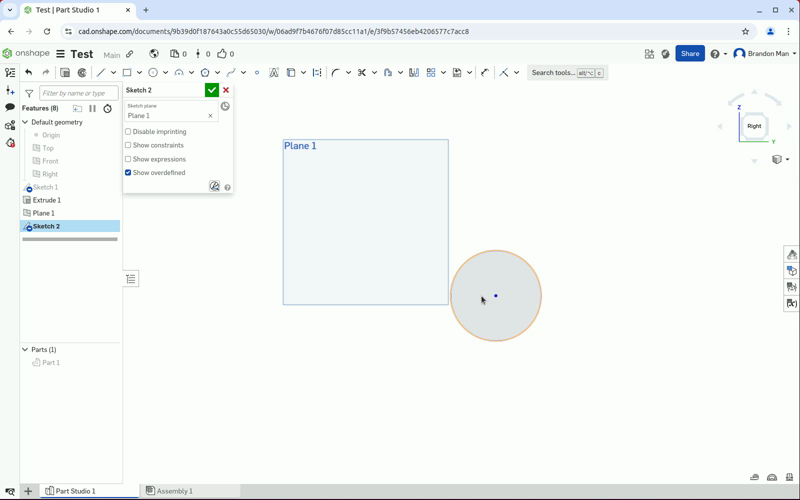
scroll(6)
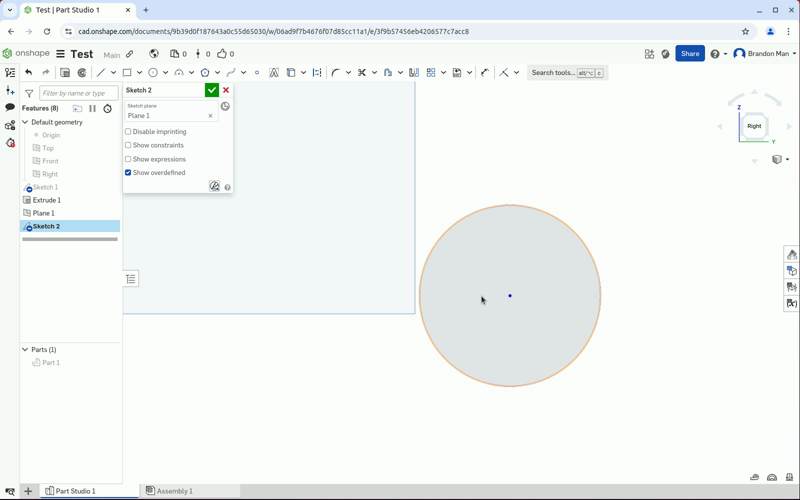
click(481, 295)
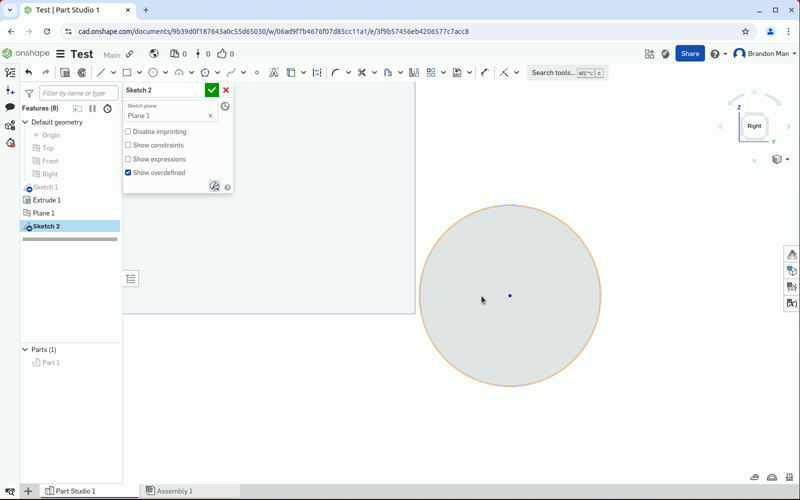
scroll(-6)
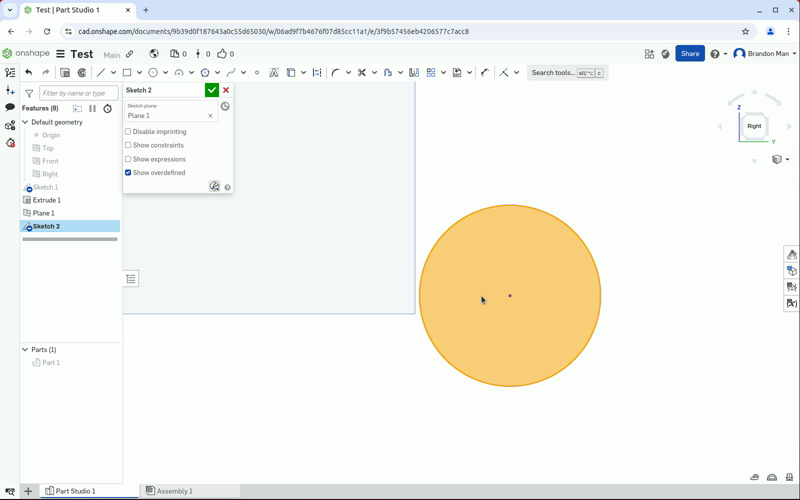
scroll(-6)
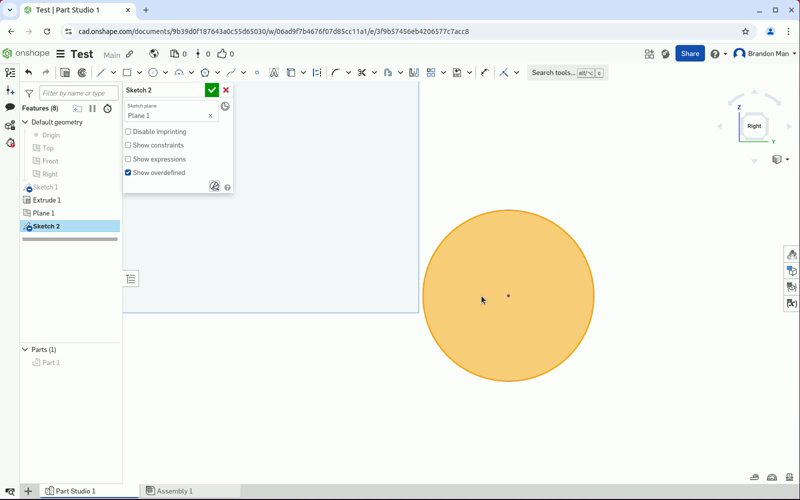
scroll(-6)
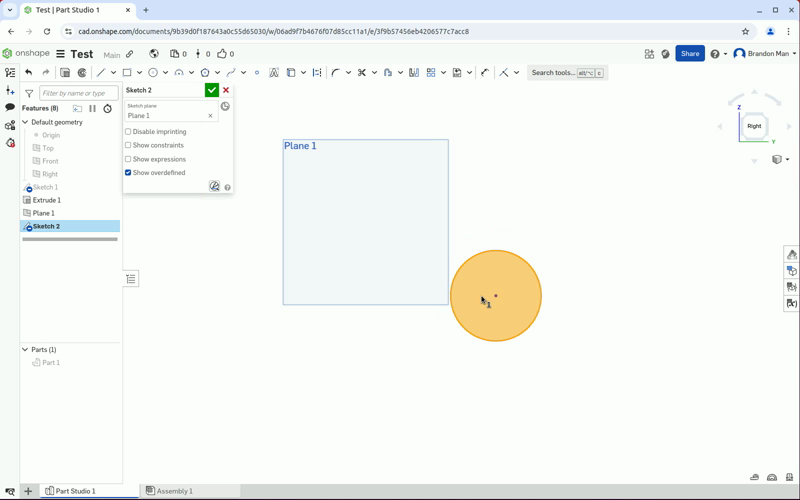
scroll(-6)
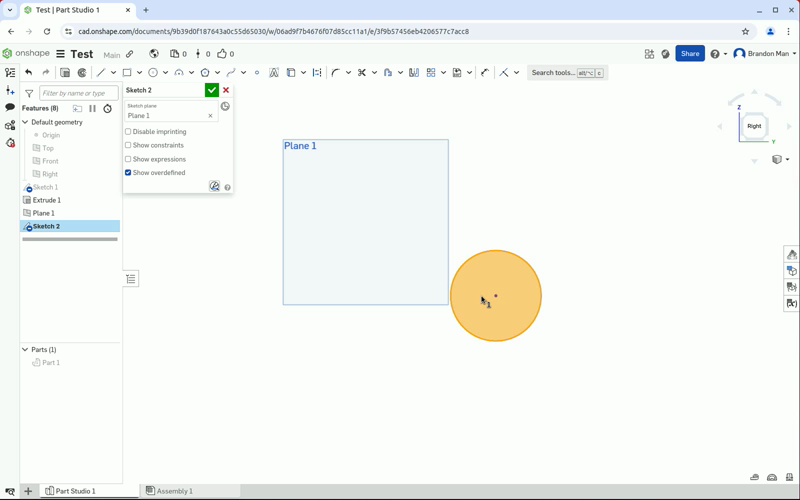
scroll(-6)
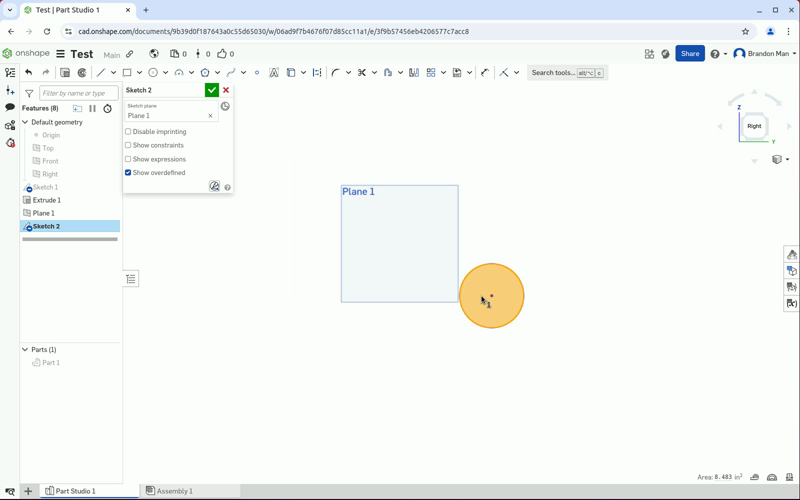
scroll(-6)
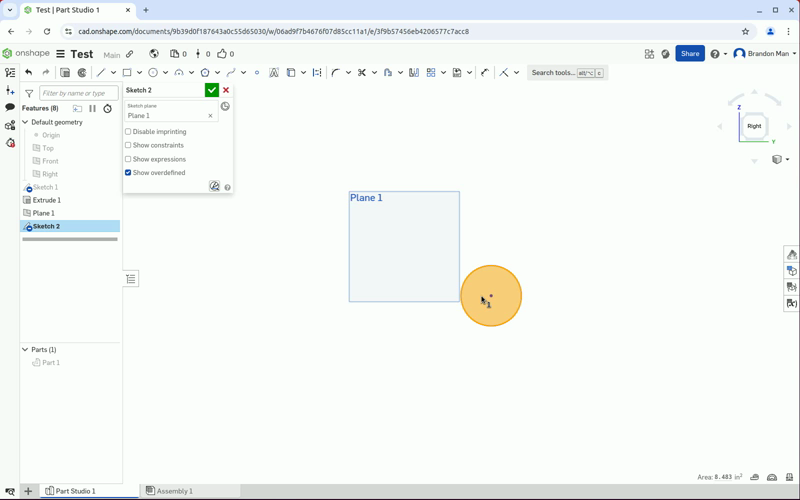
scroll(-6)
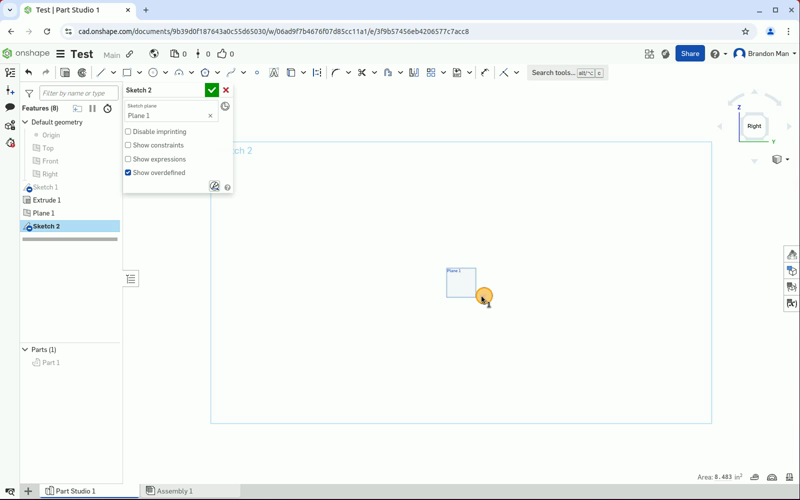
mouse_move(73, 352)
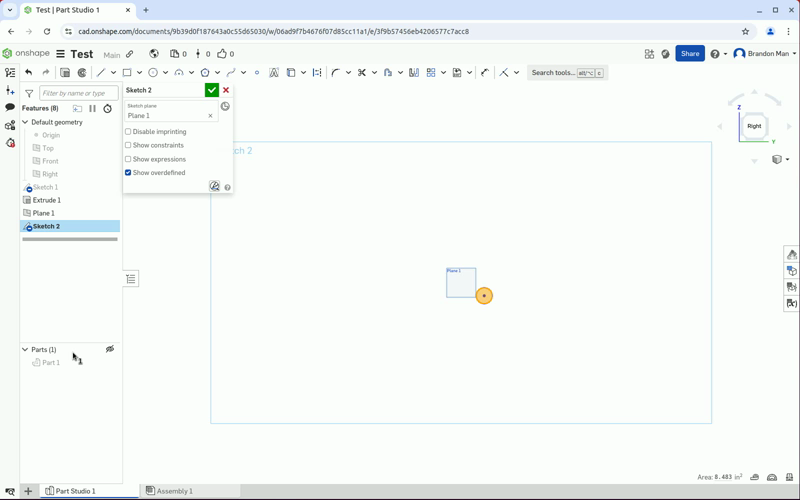
key(shift+y)
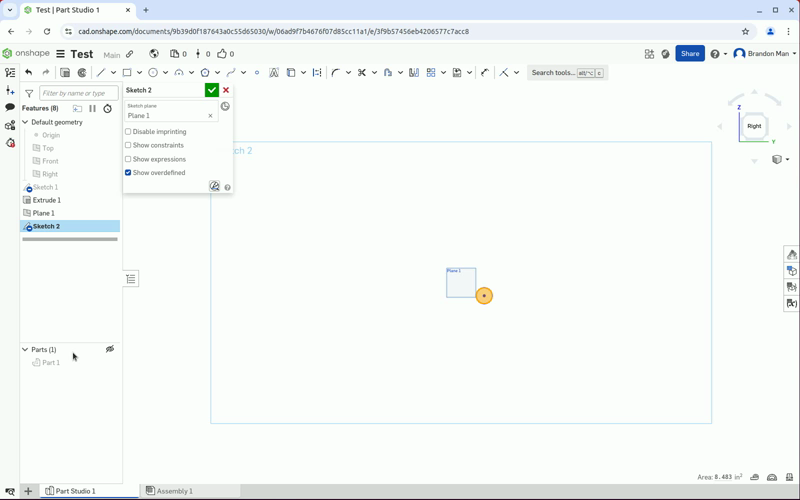
key(shift+e)
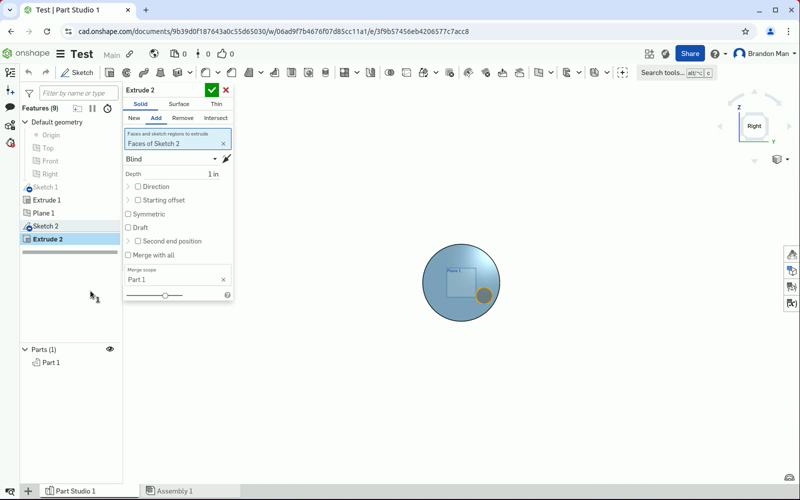
mouse_move(143, 106)
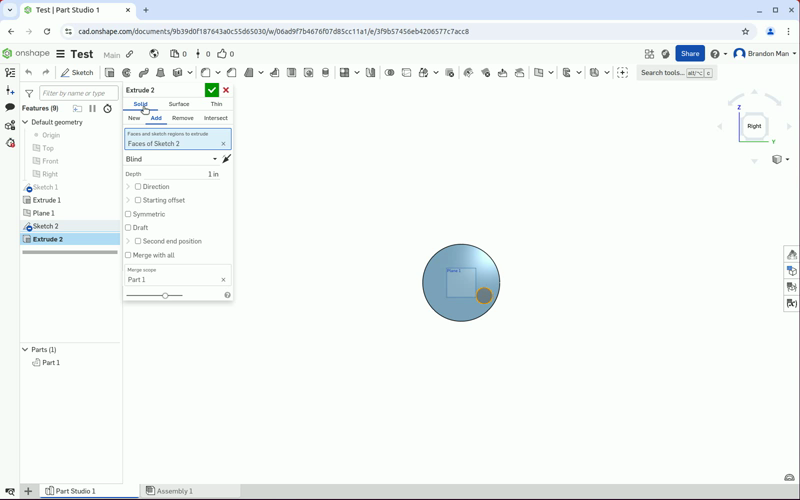
click(143, 106)
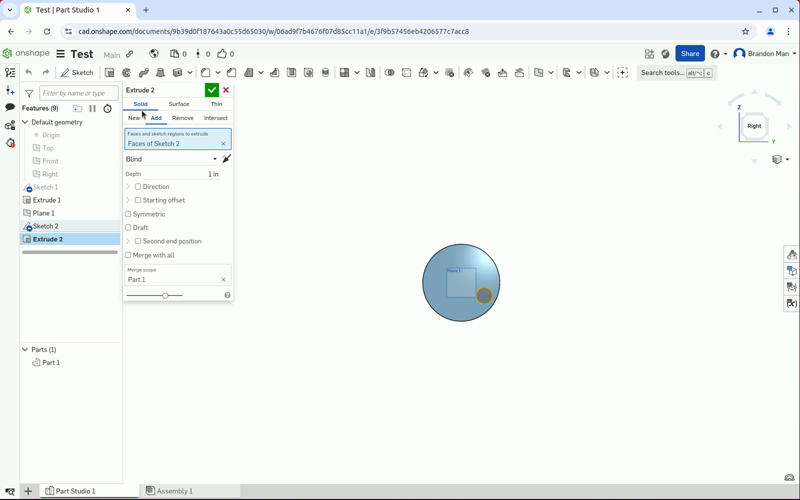
mouse_move(137, 120)
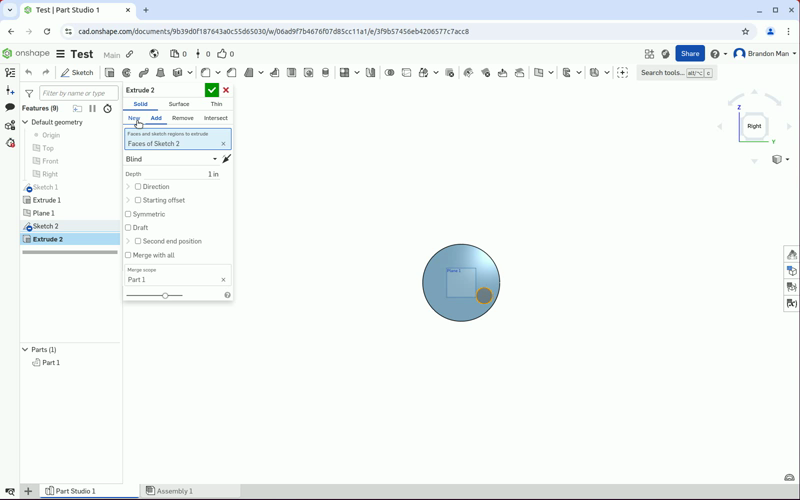
click(137, 120)
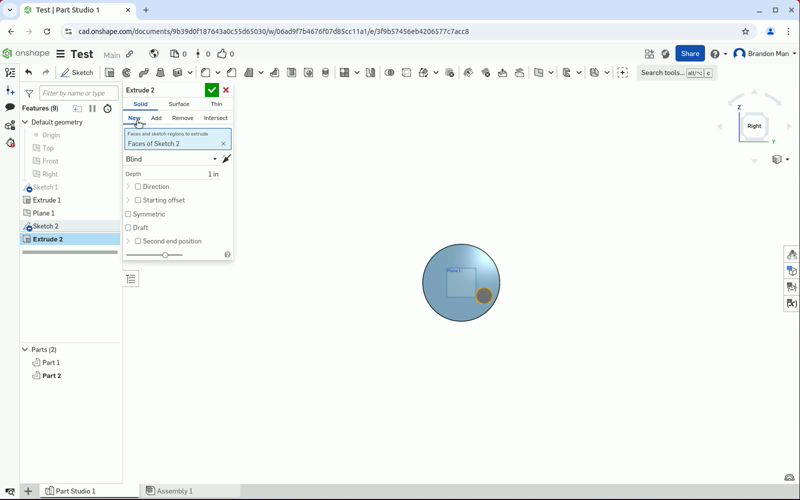
key(tab, 4)
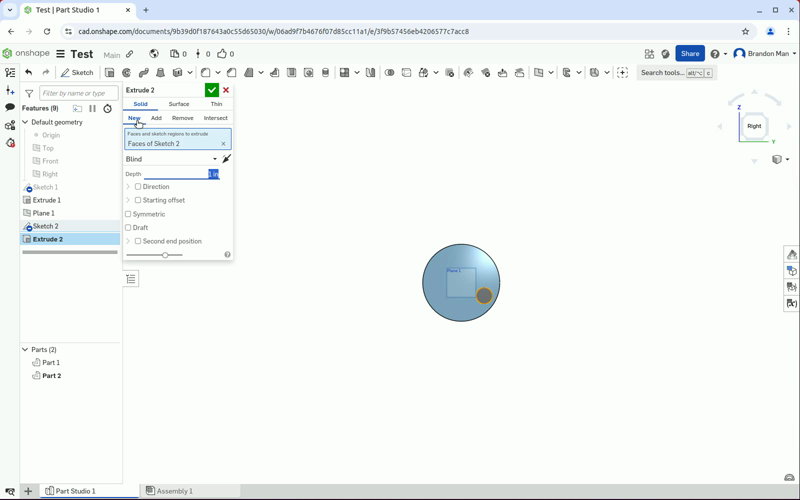
text(11.554)
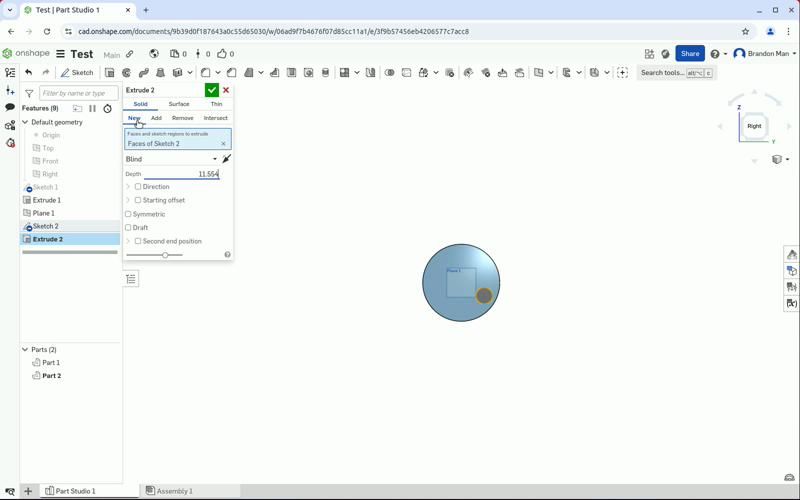
key(enter)
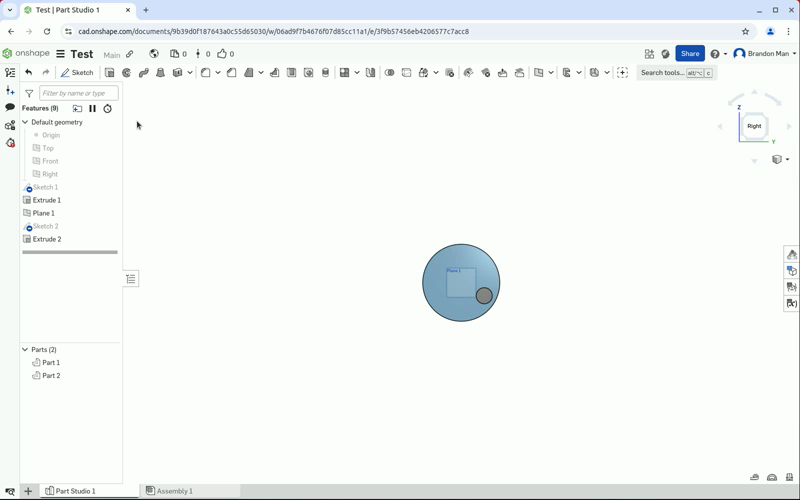
key(shift+h)
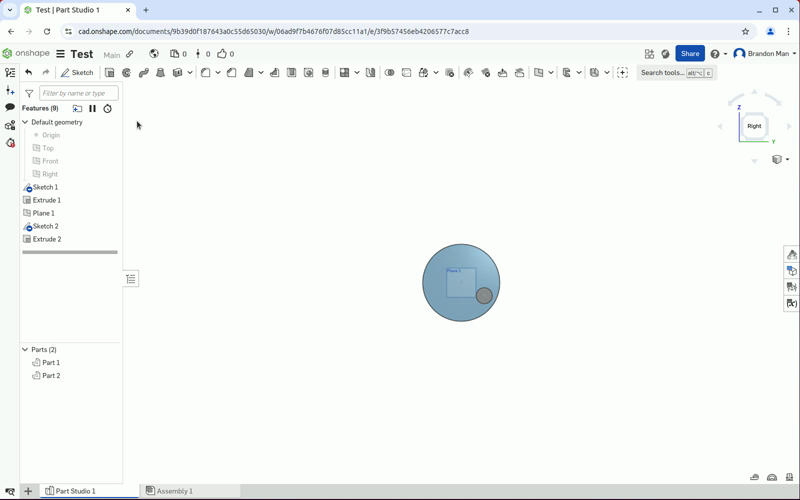
key(shift+h)
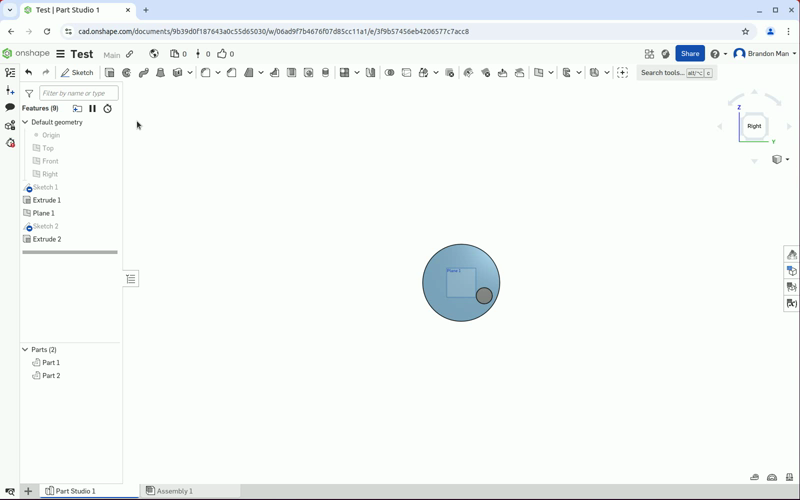
mouse_move(73, 189)
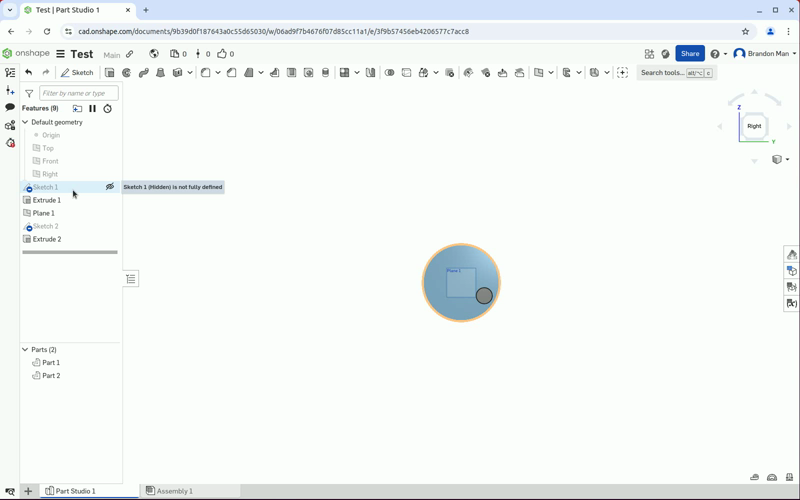
click(73, 189)
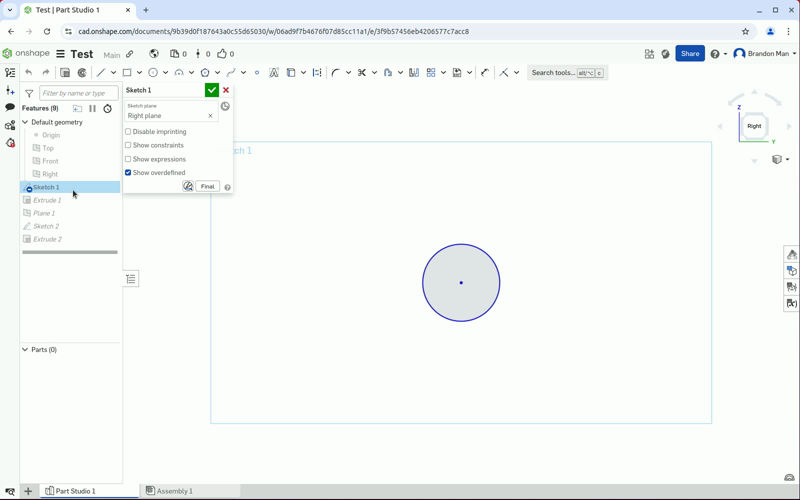
mouse_move(229, 92)
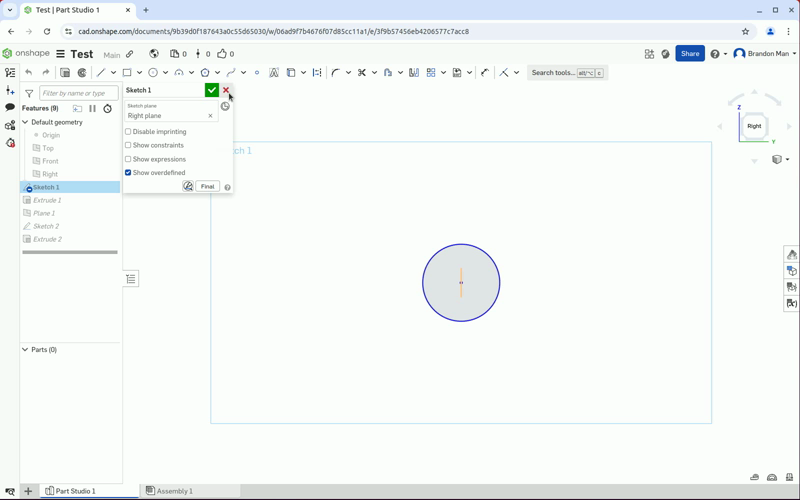
click(229, 92)
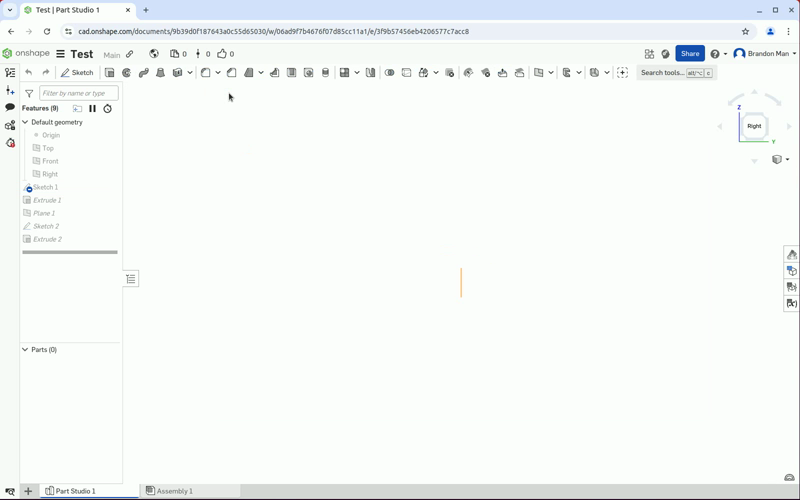
key(shift+s)
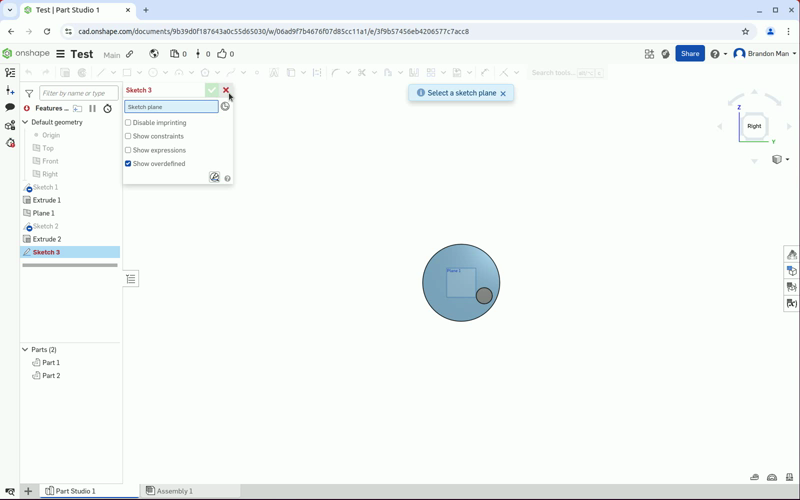
mouse_move(73, 215)
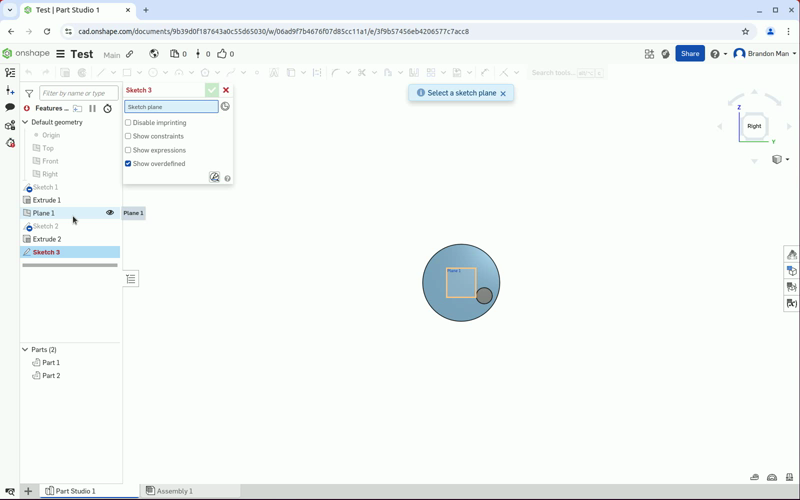
click(73, 215)
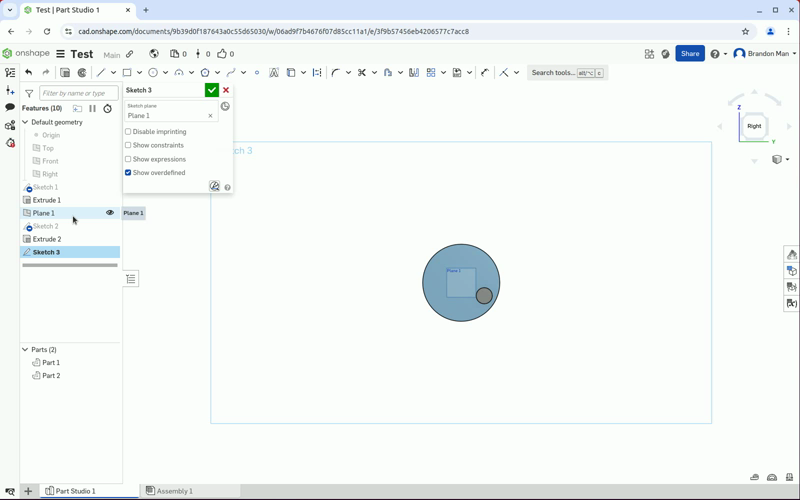
mouse_move(73, 352)
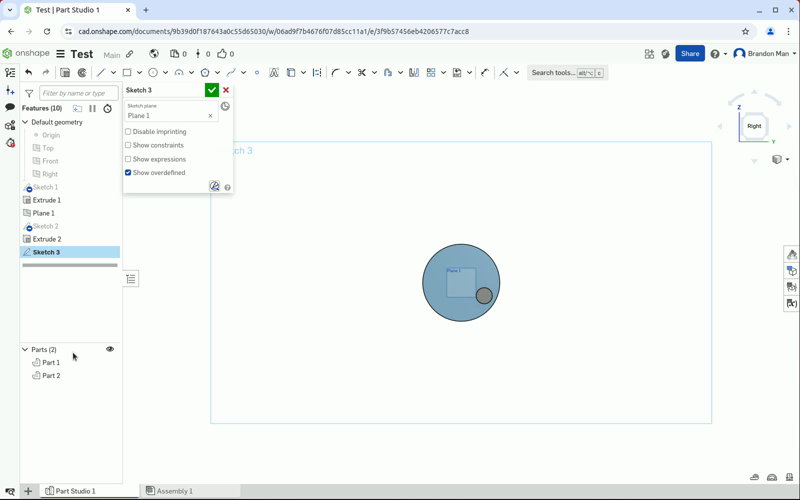
key(y)
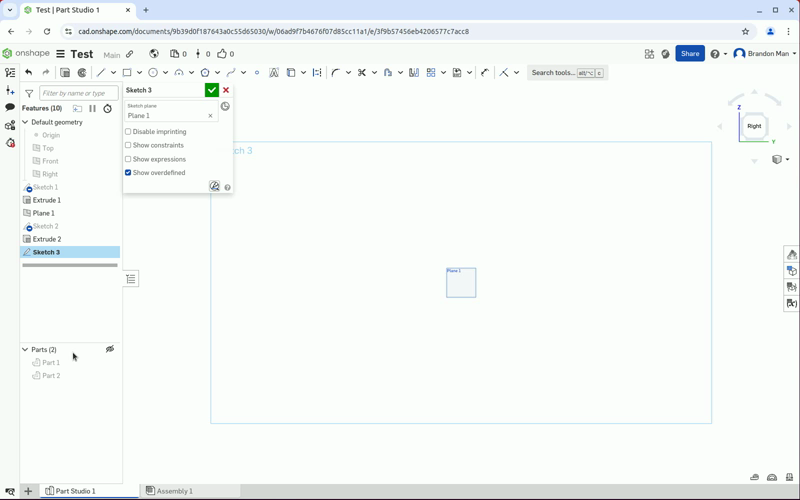
key(c)
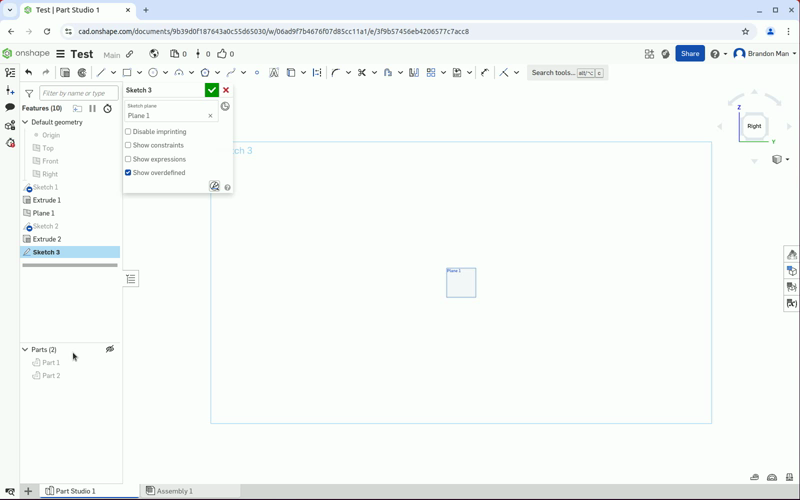
key_down(shift)
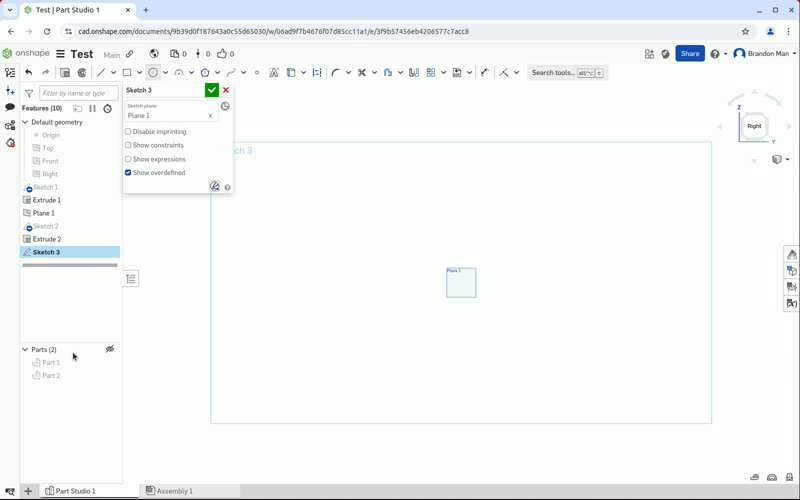
mouse_move(438, 295)
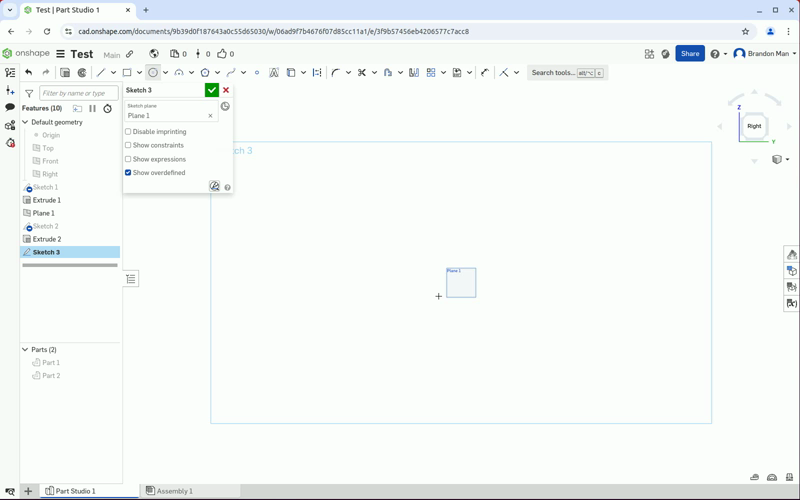
click(438, 295)
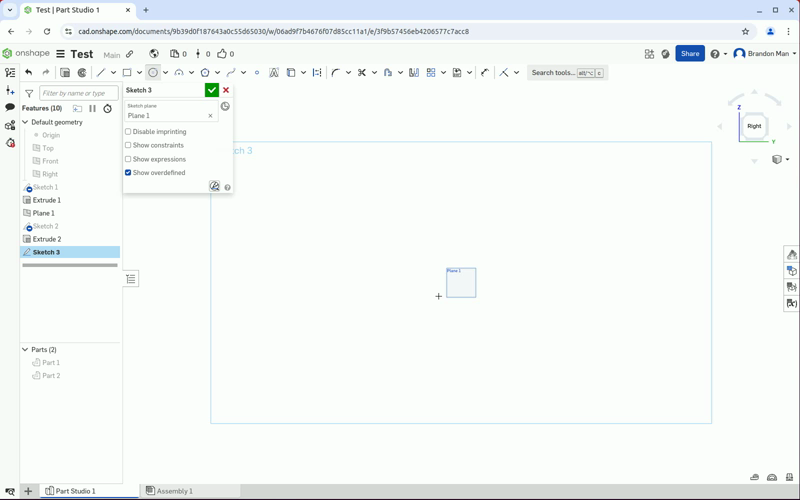
key_up(shift)
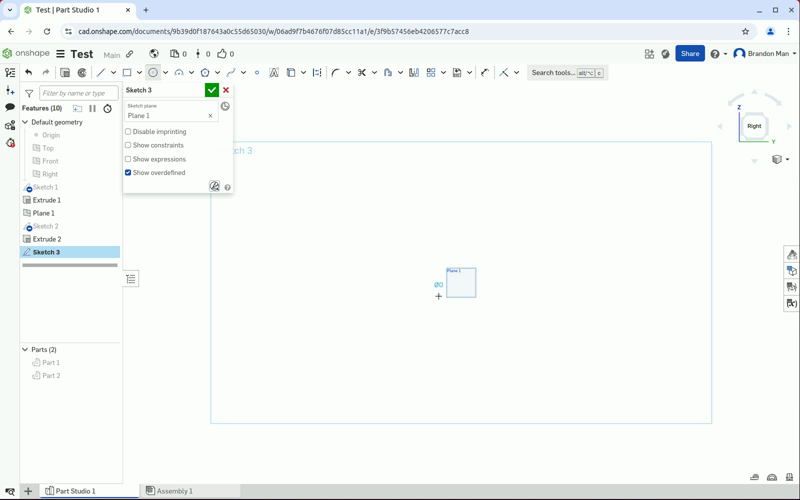
mouse_move(446, 295)
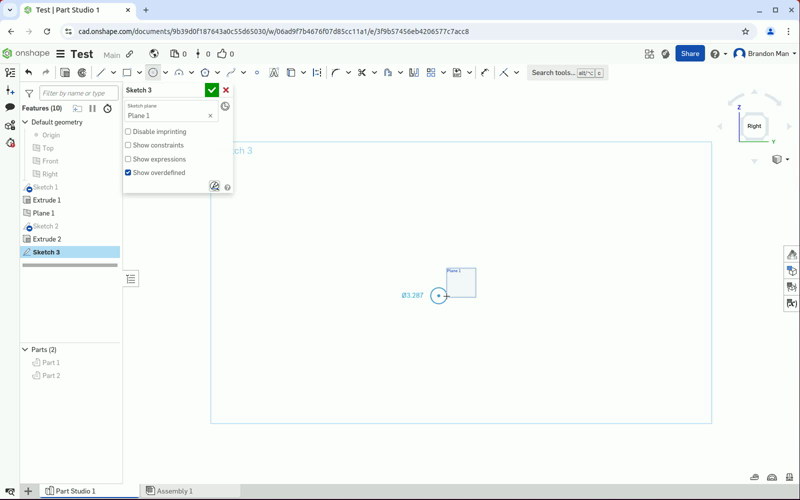
click(446, 295)
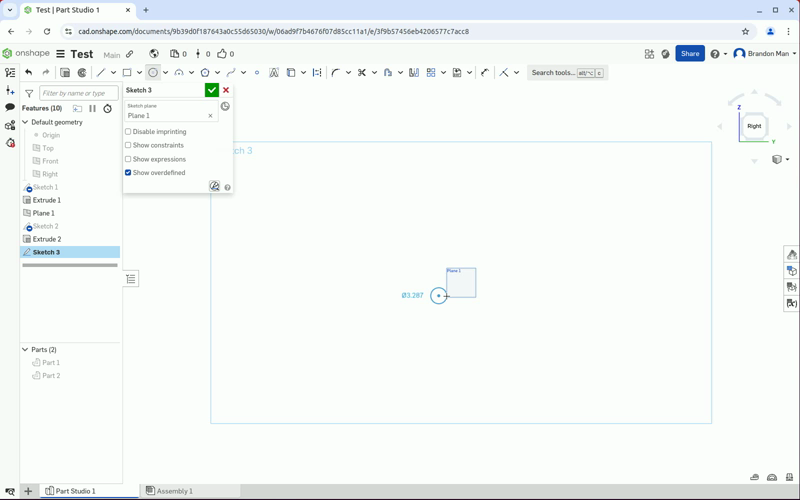
key(esc)
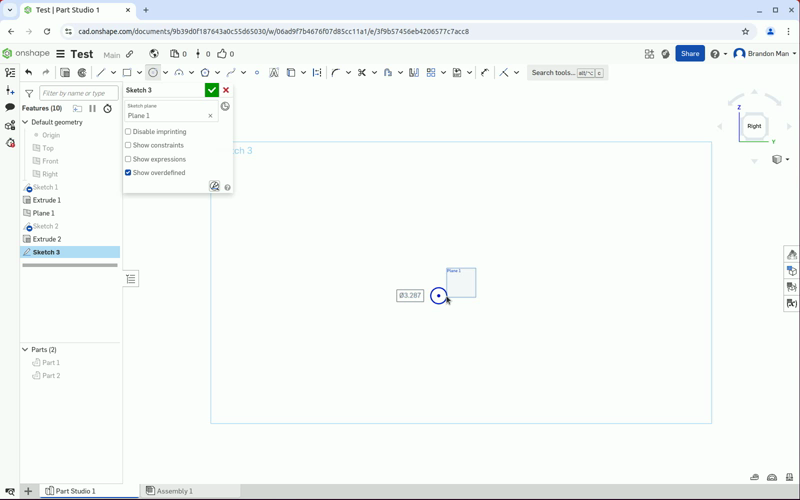
mouse_move(432, 291)
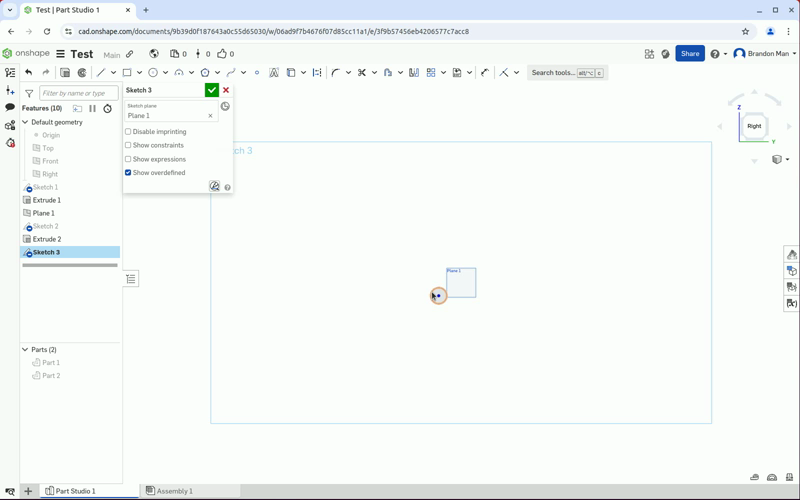
scroll(6)
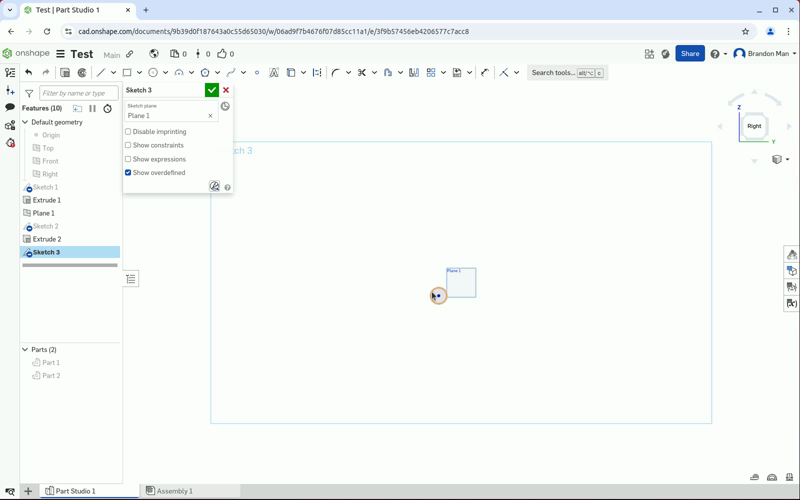
scroll(6)
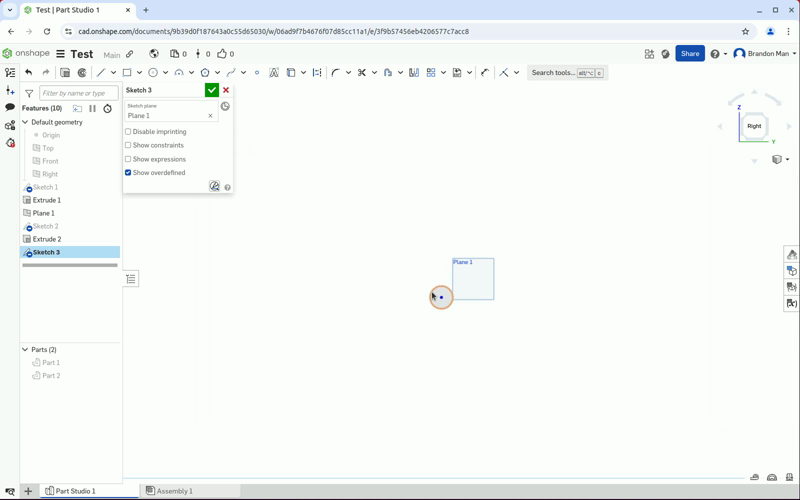
scroll(6)
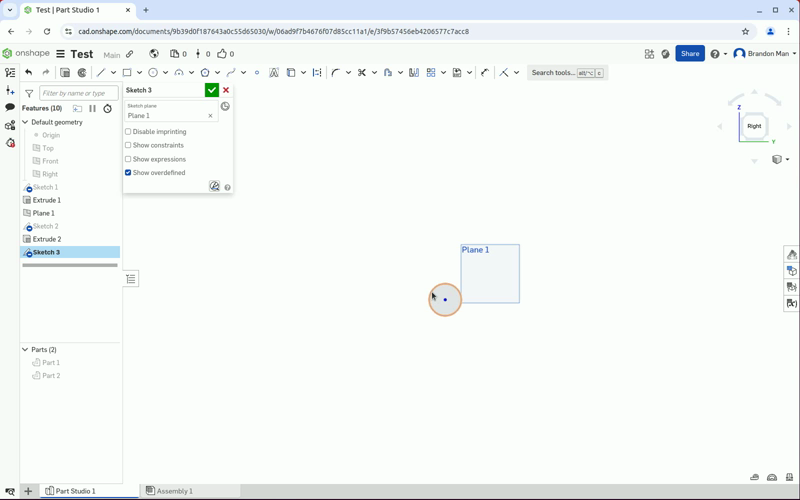
scroll(6)
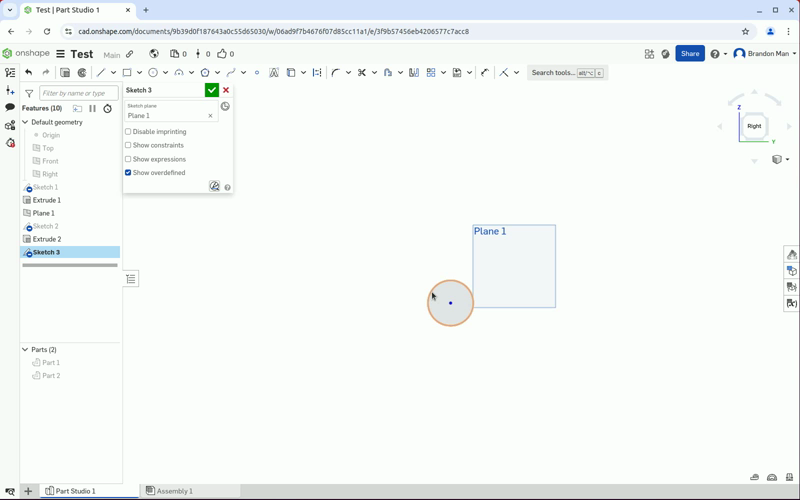
scroll(6)
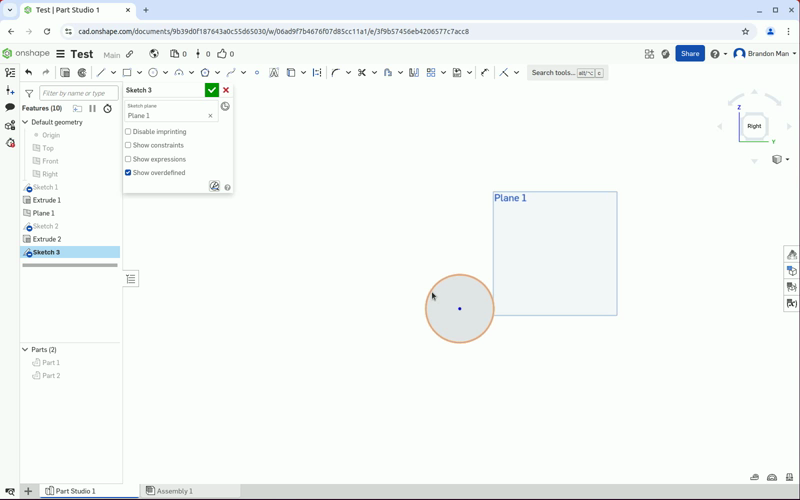
scroll(6)
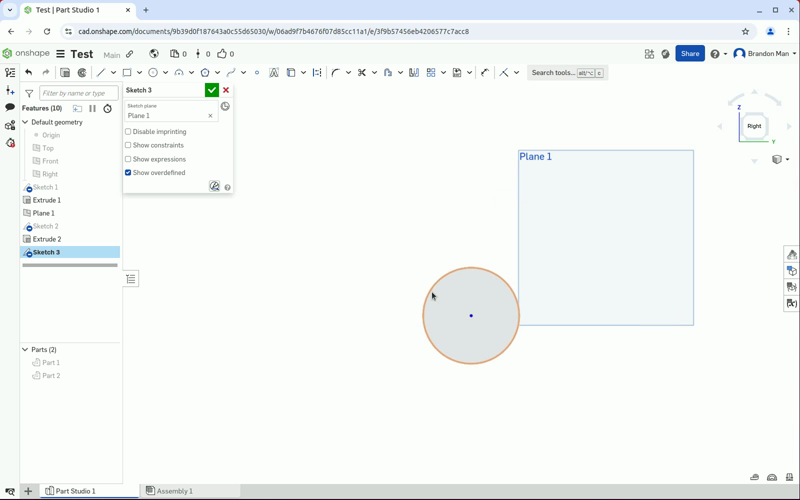
scroll(6)
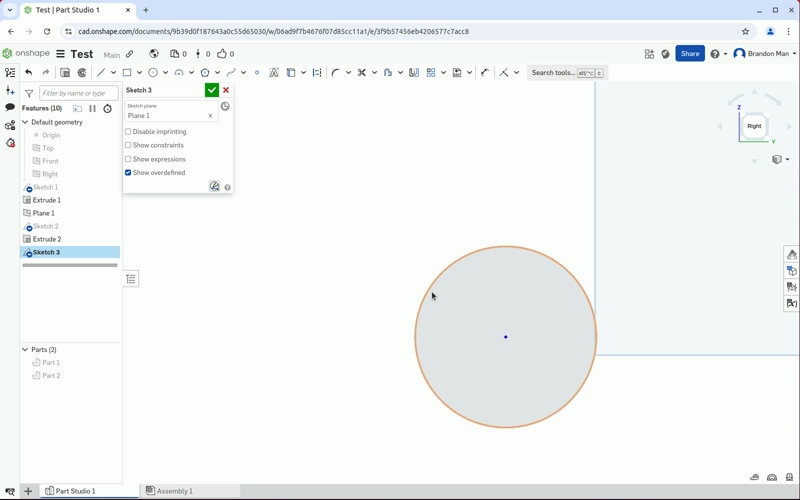
click(432, 291)
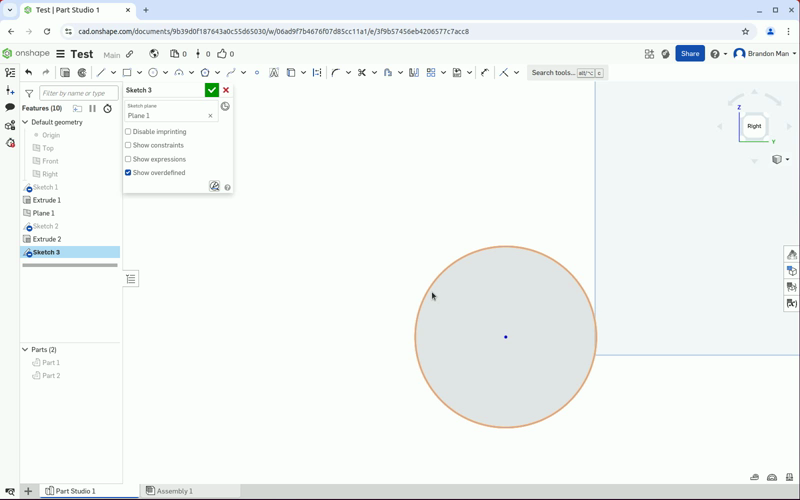
scroll(-6)
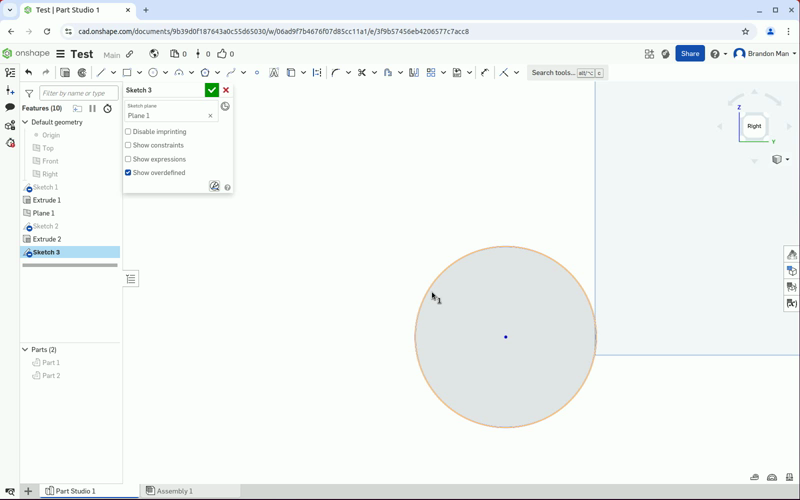
scroll(-6)
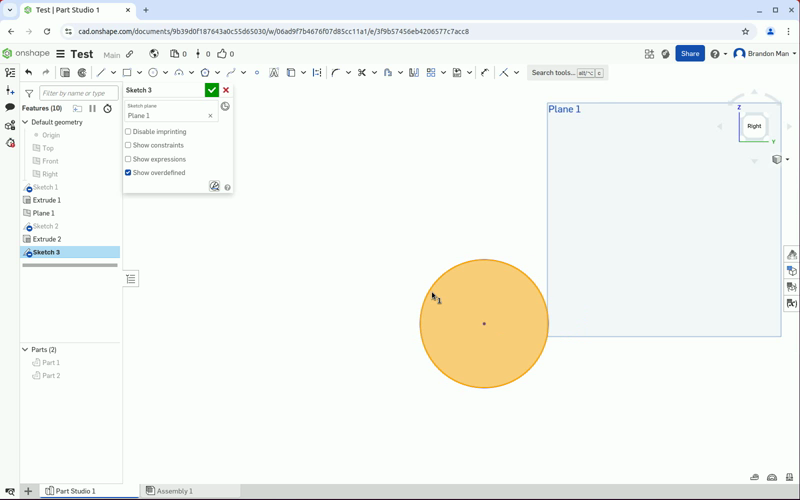
scroll(-6)
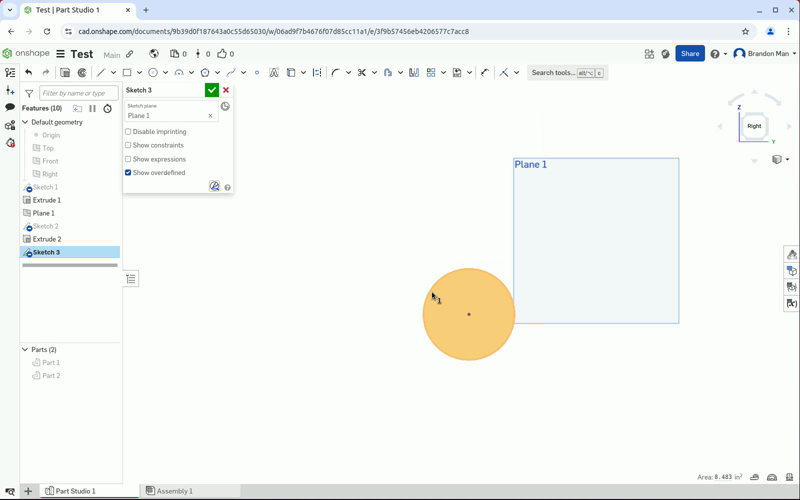
scroll(-6)
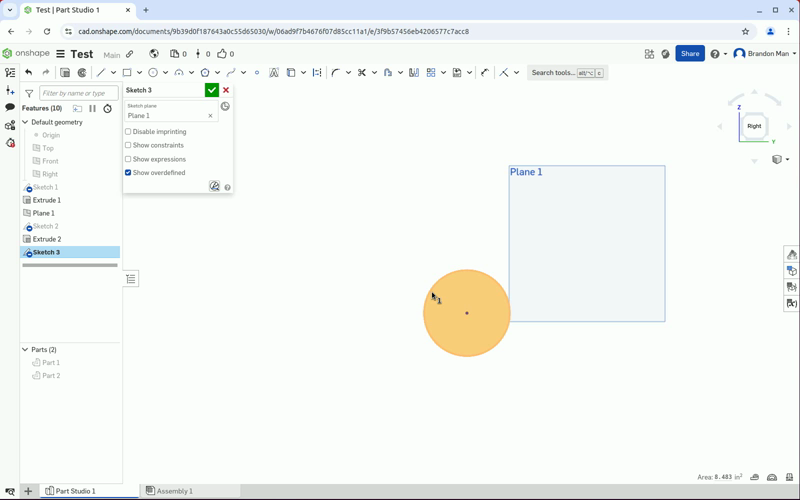
scroll(-6)
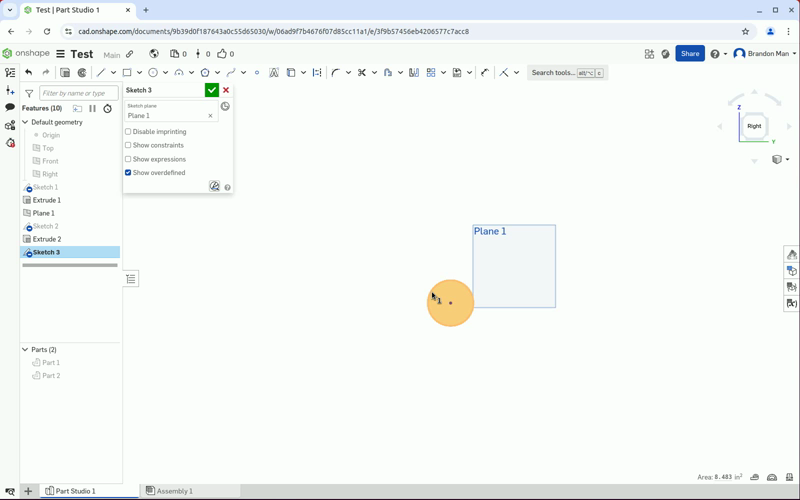
scroll(-6)
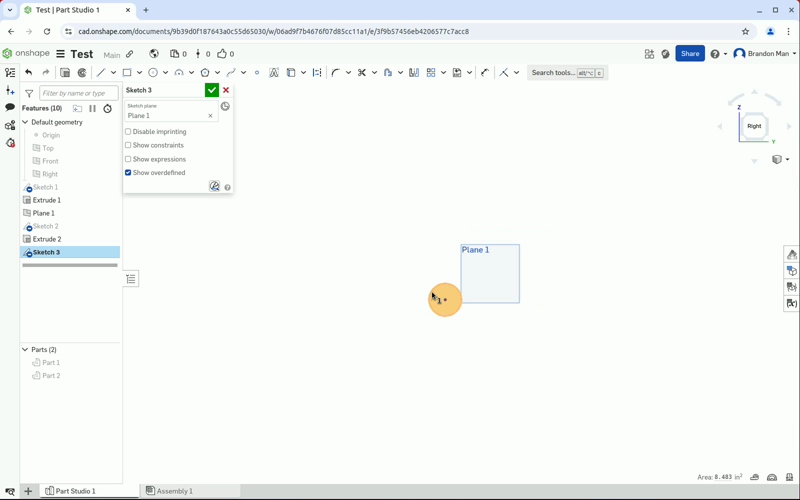
scroll(-6)
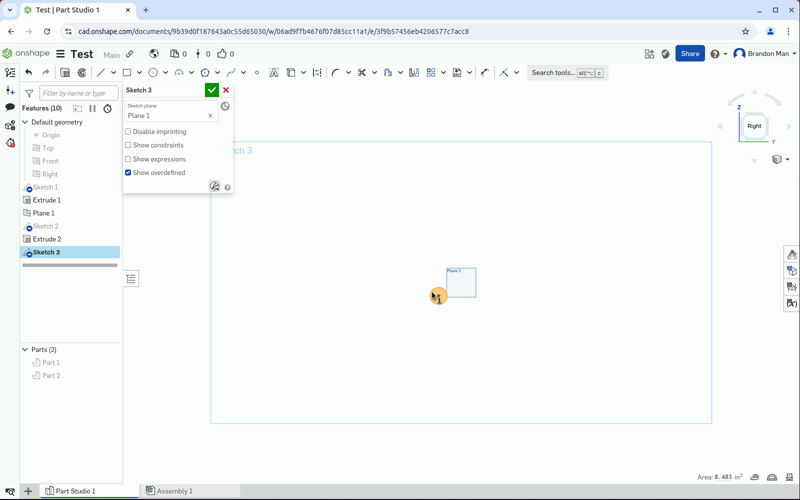
mouse_move(73, 352)
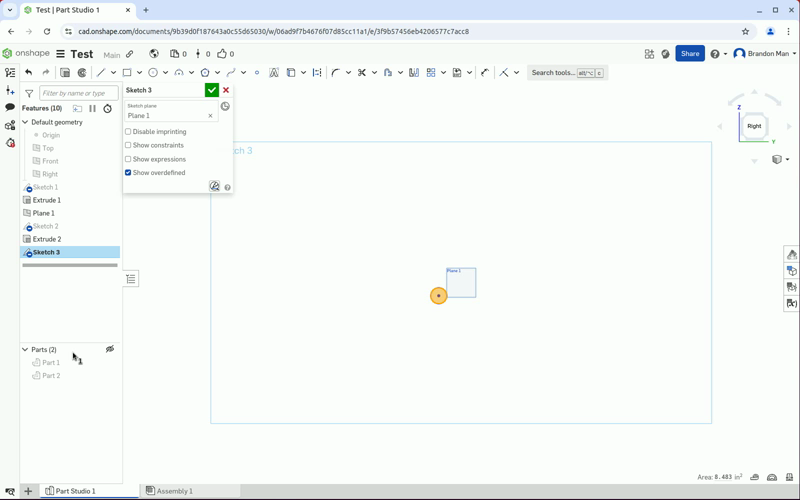
key(shift+y)
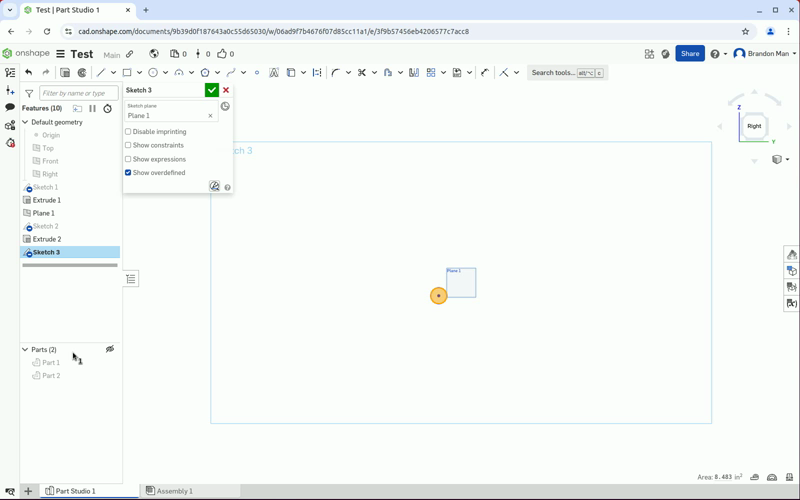
key(shift+e)
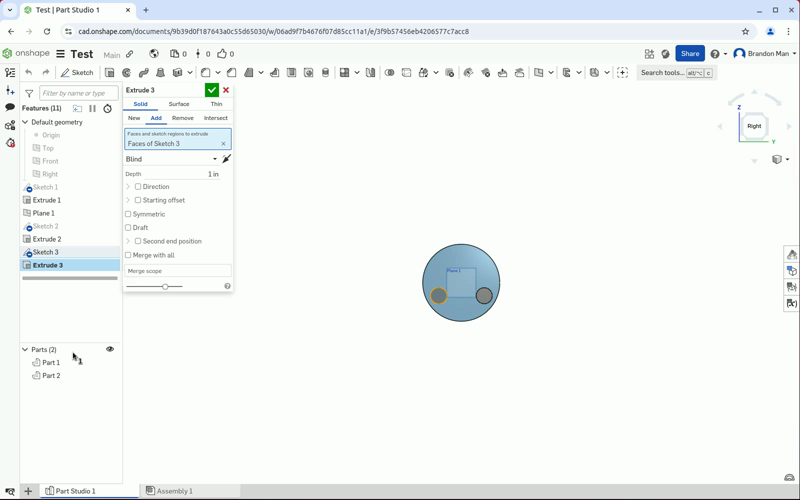
mouse_move(143, 106)
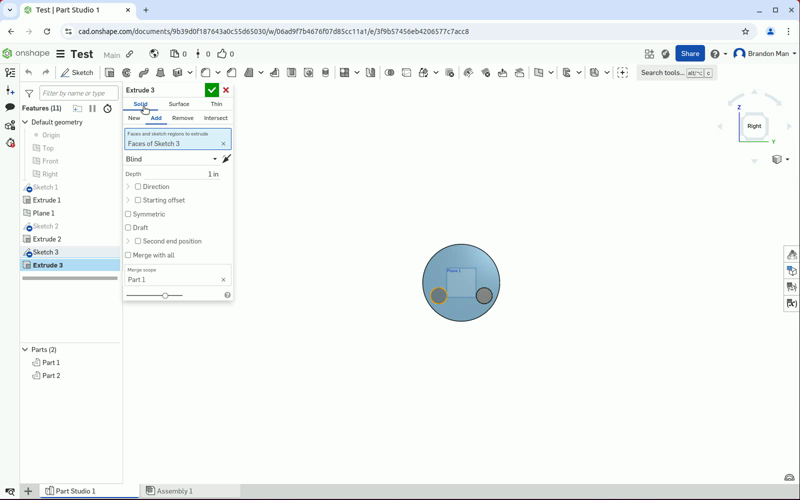
click(143, 106)
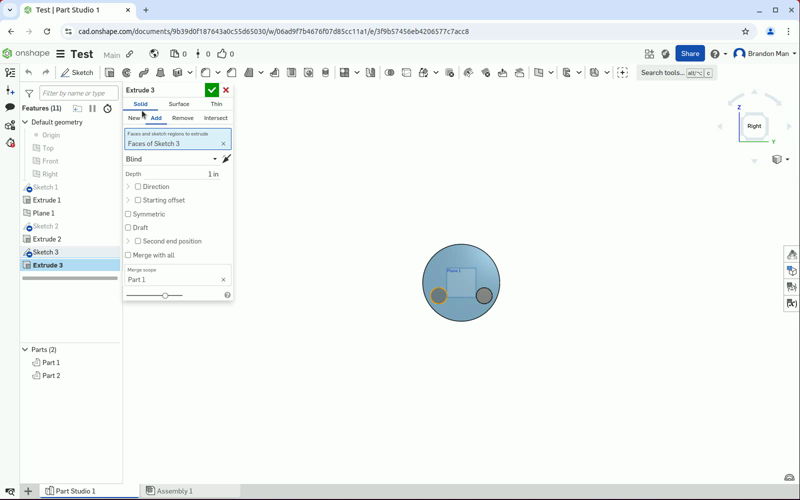
mouse_move(137, 120)
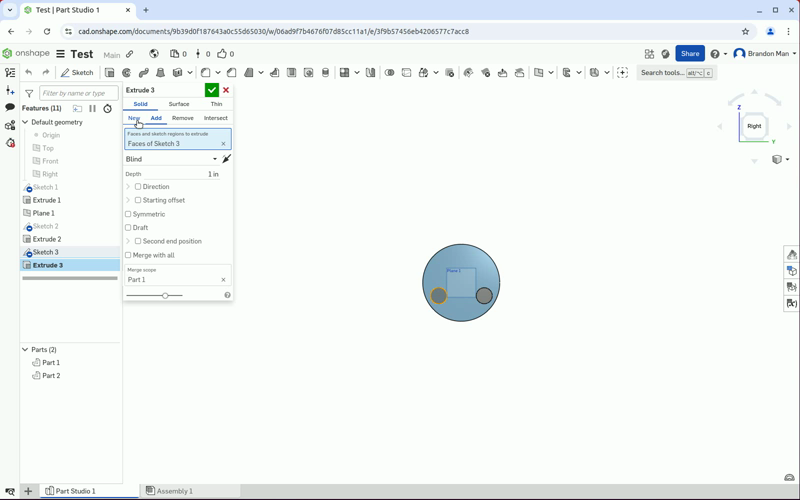
click(137, 120)
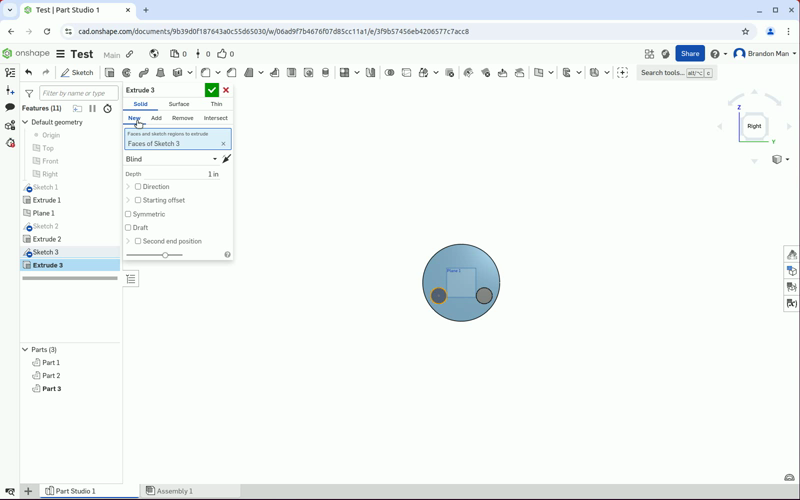
key(tab, 4)
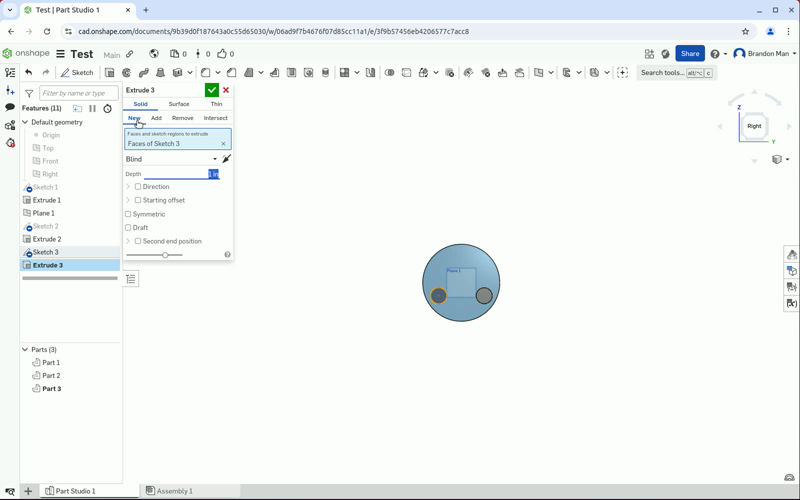
text(11.554)
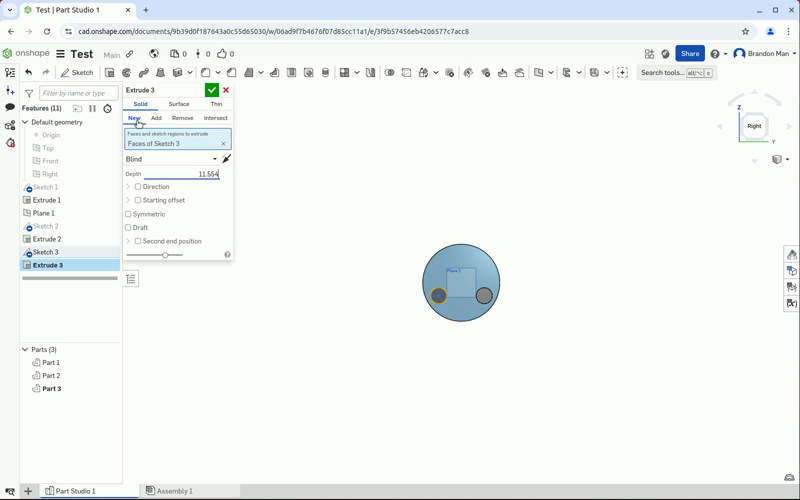
key(enter)
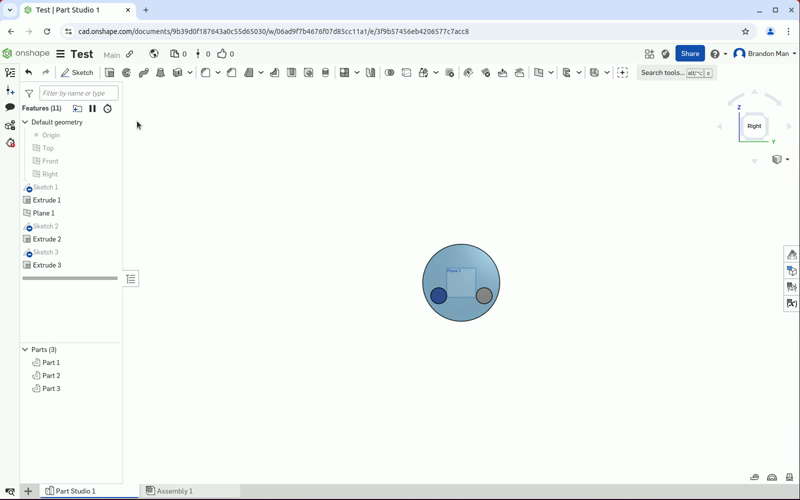
key(shift+h)
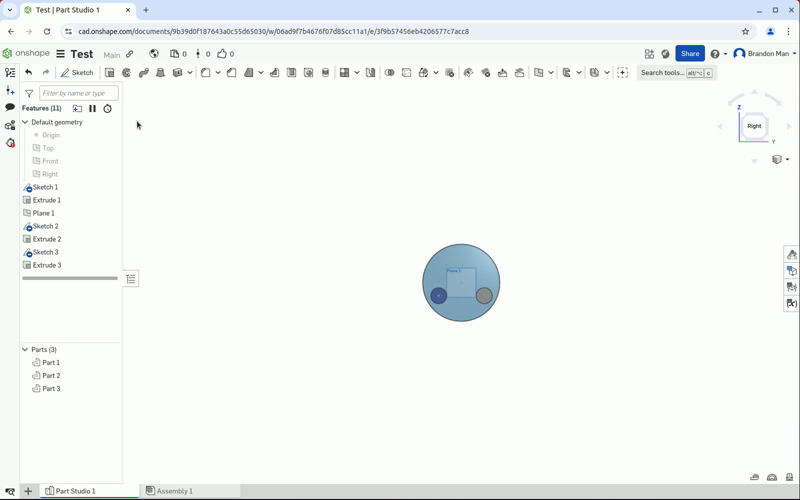
key(shift+h)
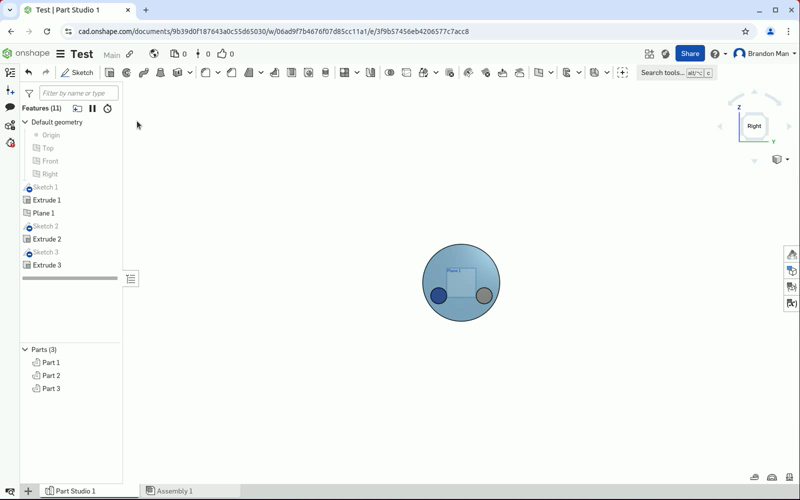
mouse_move(73, 189)
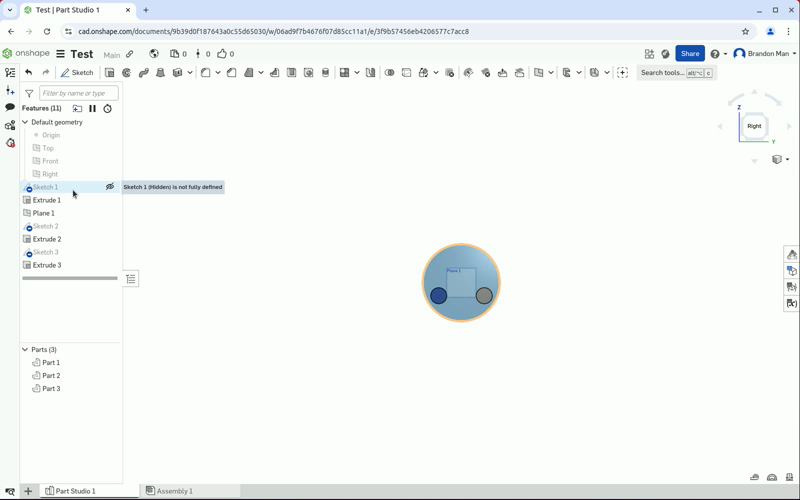
click(73, 189)
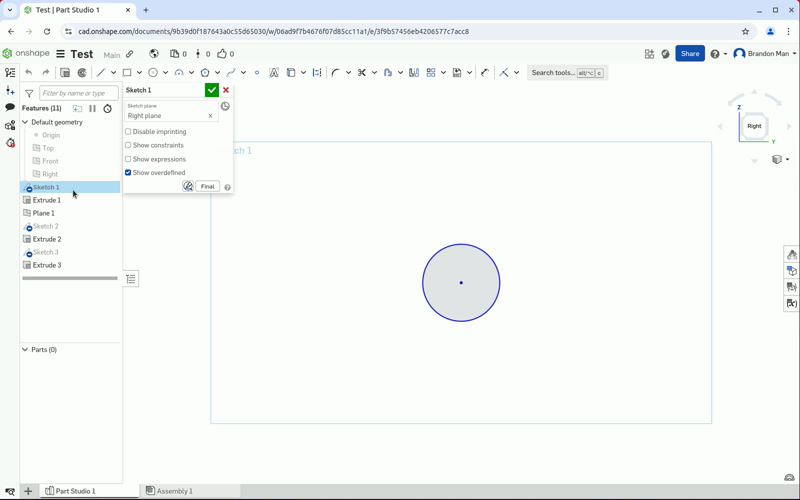
mouse_move(229, 92)
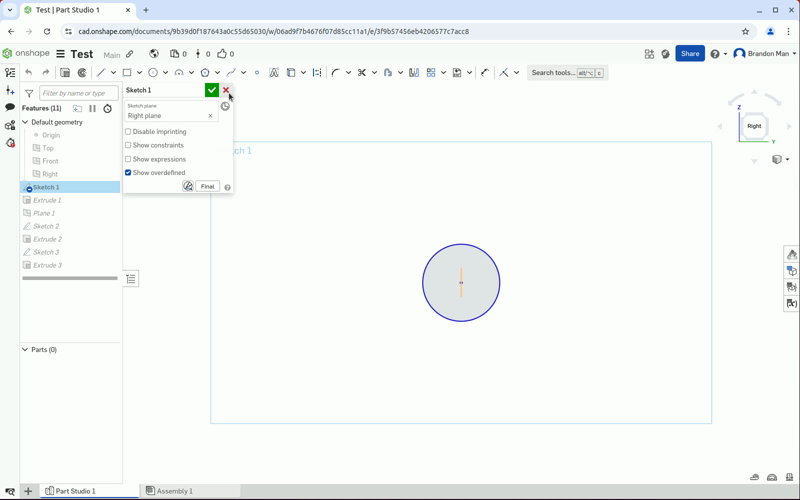
click(229, 92)
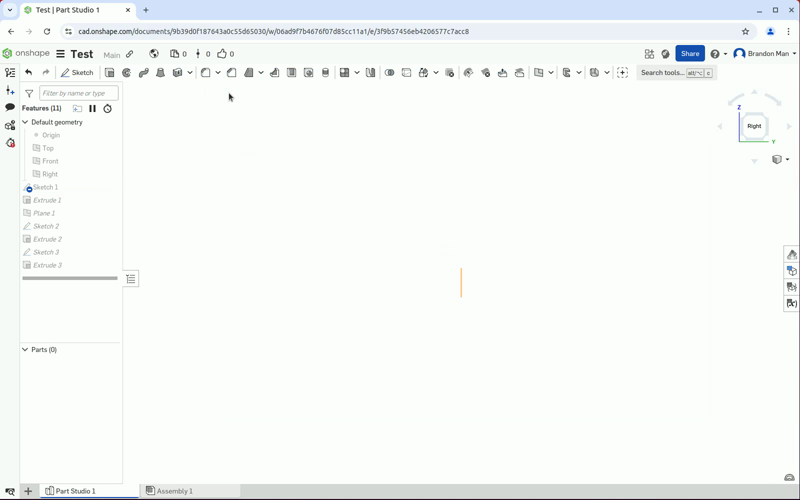
key(shift+s)
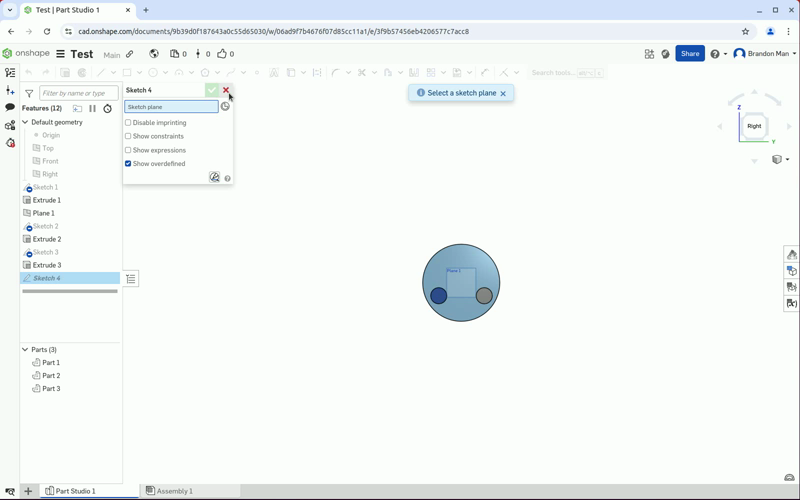
mouse_move(73, 215)
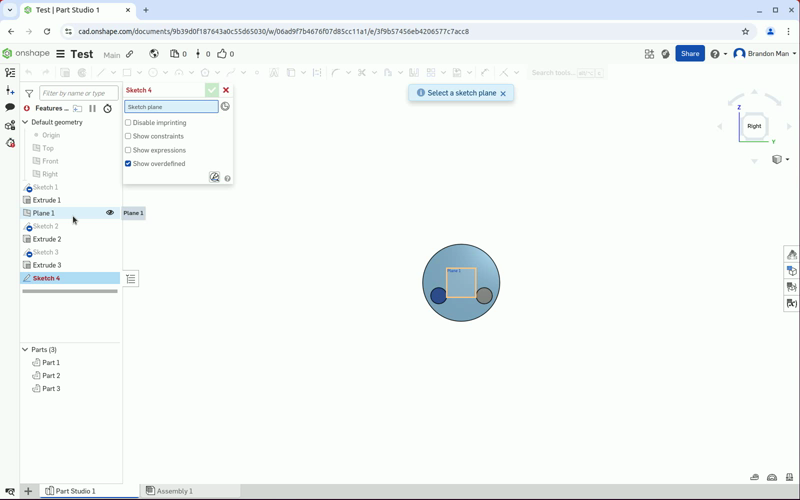
click(73, 215)
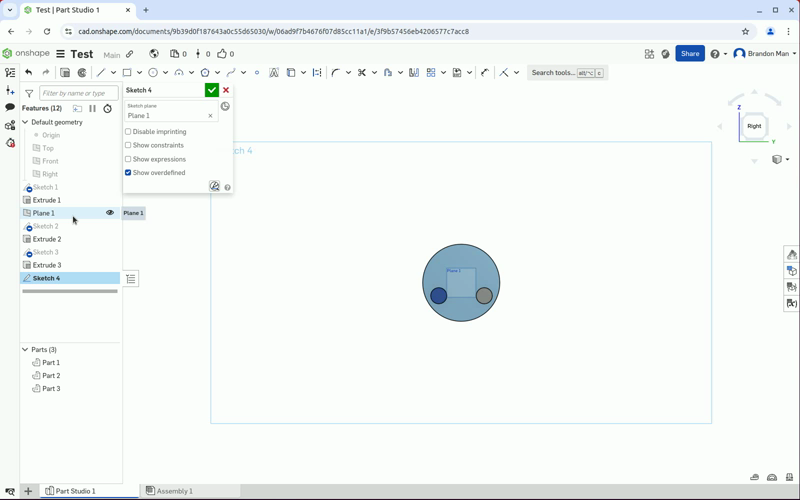
mouse_move(73, 352)
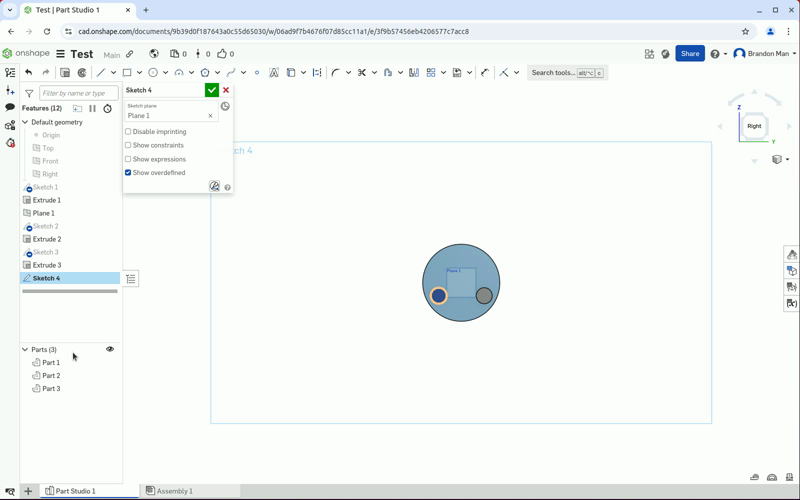
key(y)
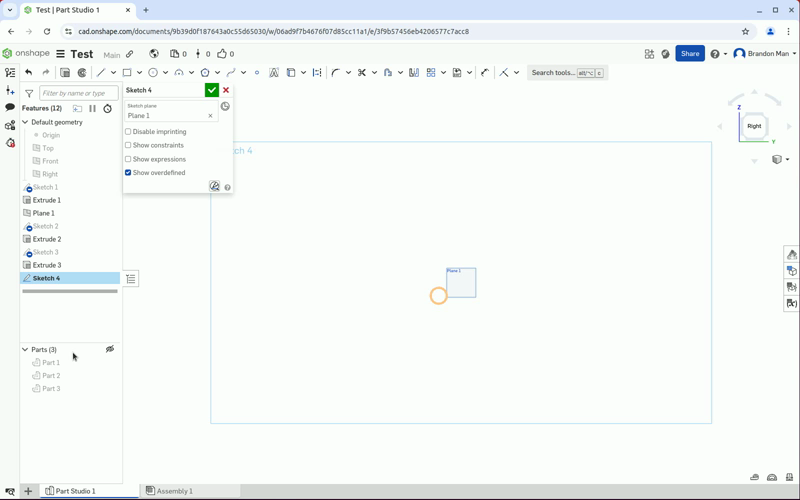
key(l)
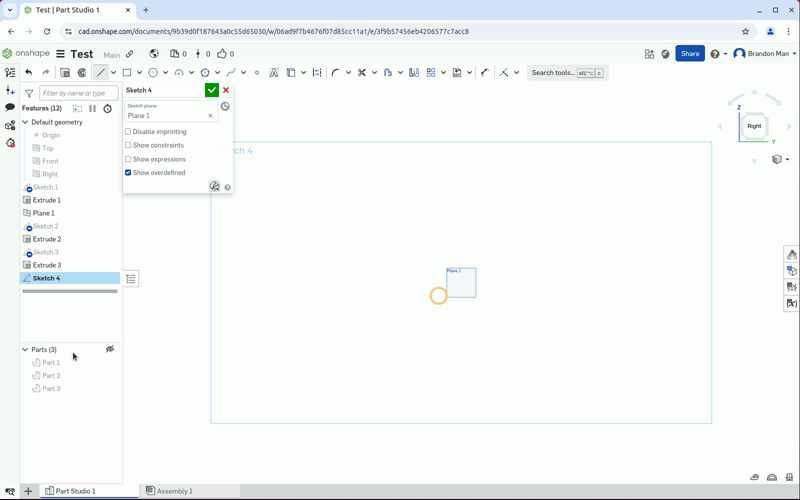
key_down(shift)
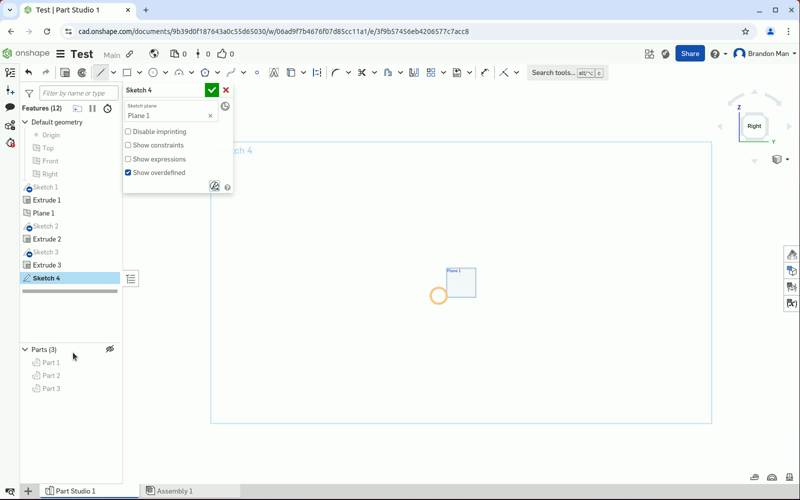
mouse_move(460, 264)
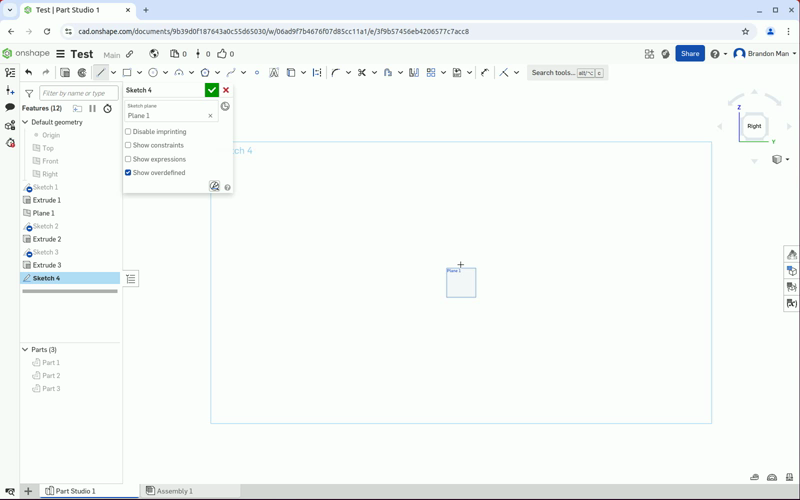
click(460, 264)
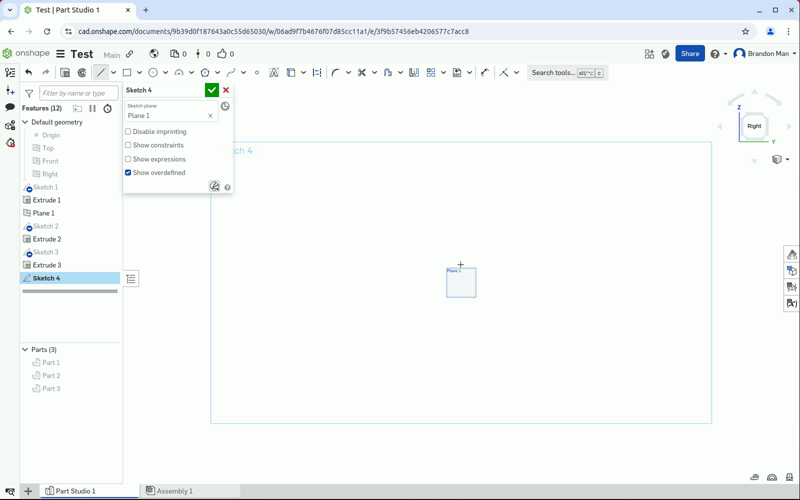
key_up(shift)
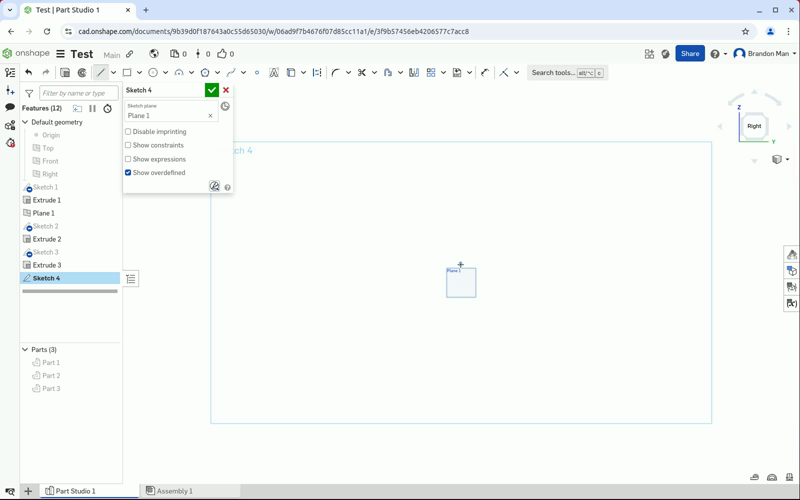
key_down(shift)
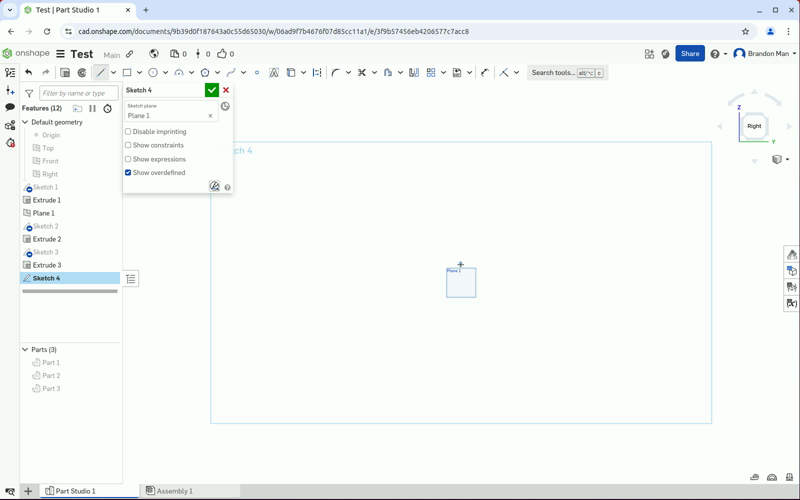
mouse_move(490, 264)
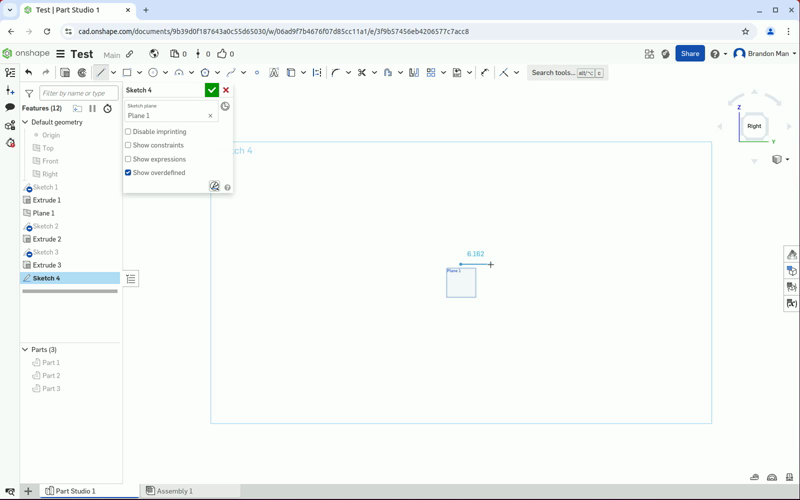
mouse_move(460, 255)
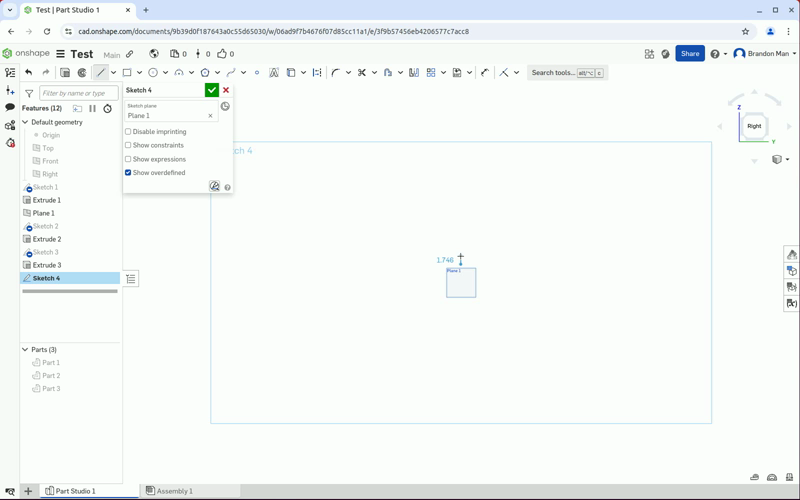
click(460, 255)
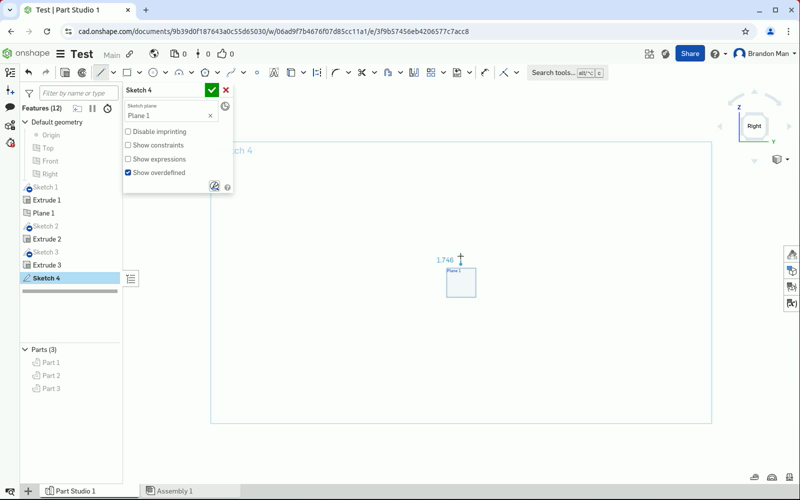
key_up(shift)
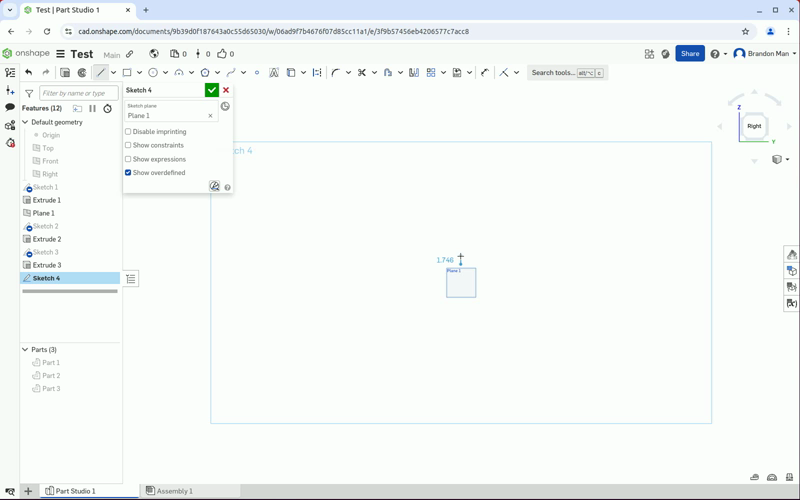
key_down(shift)
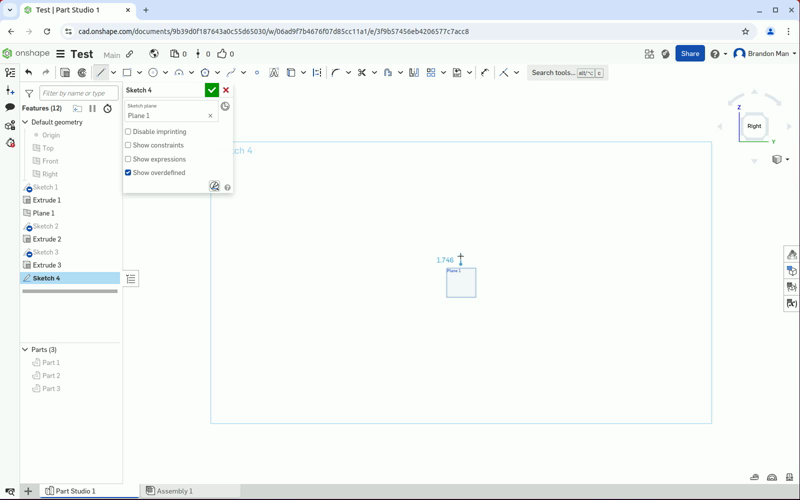
mouse_move(490, 255)
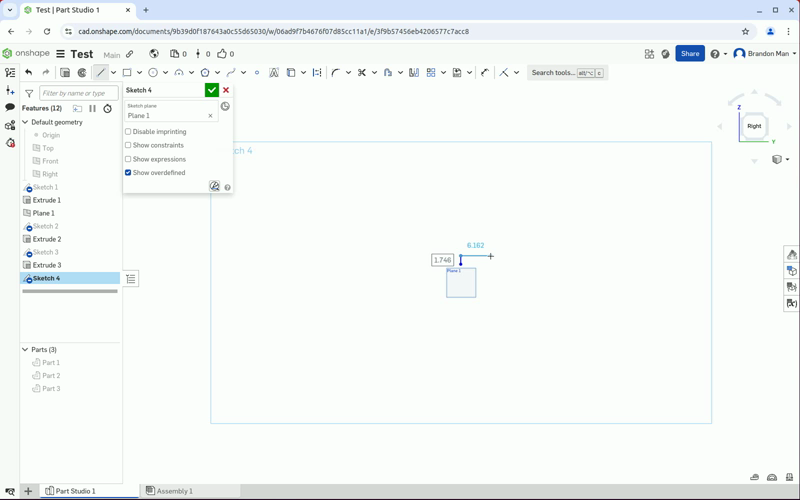
mouse_move(468, 255)
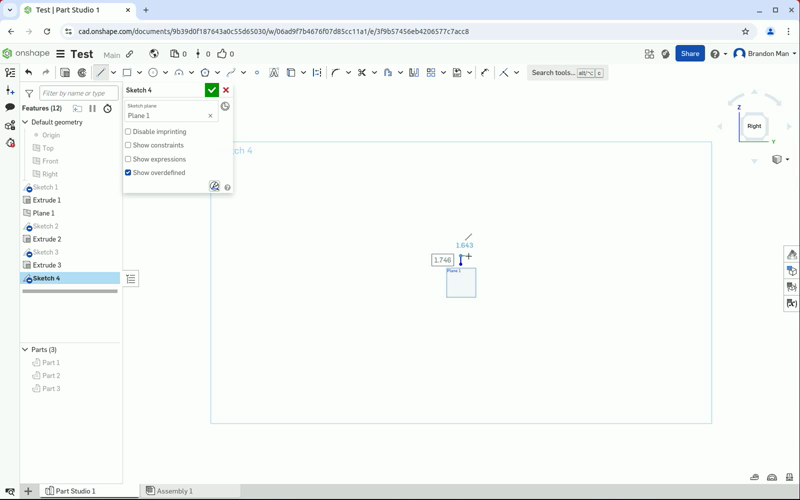
click(468, 255)
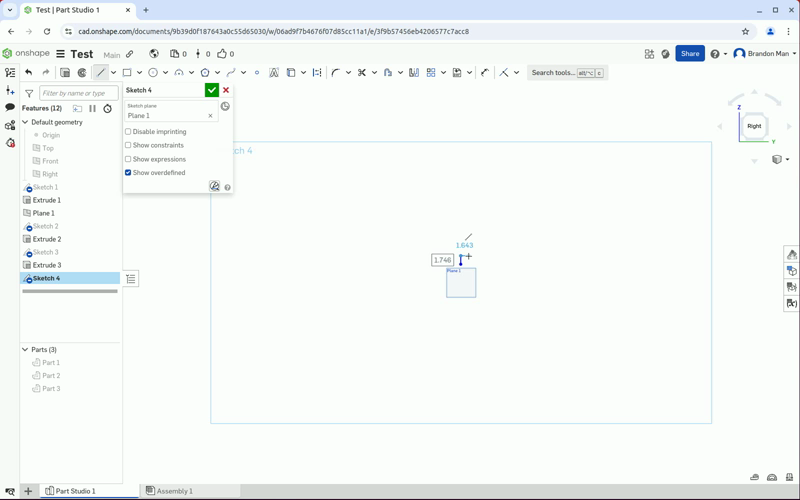
key_up(shift)
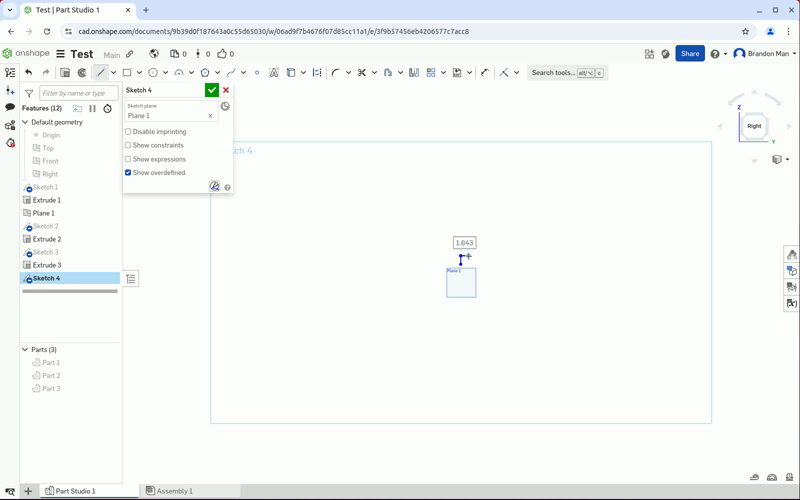
key(esc)
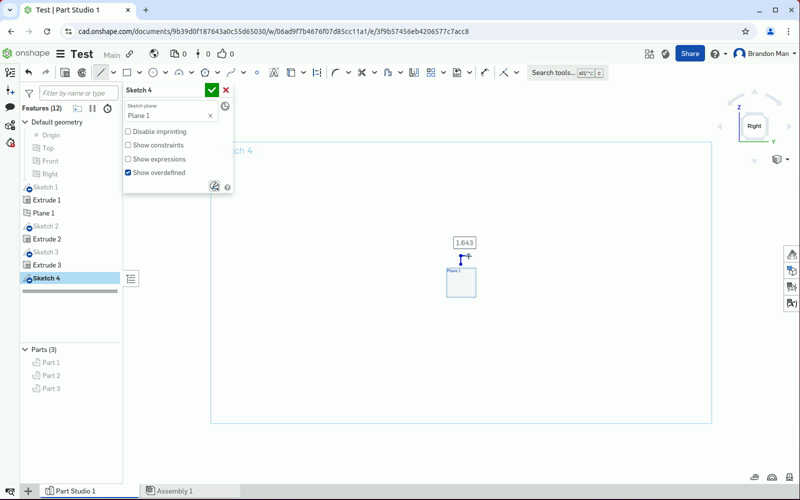
key(a)
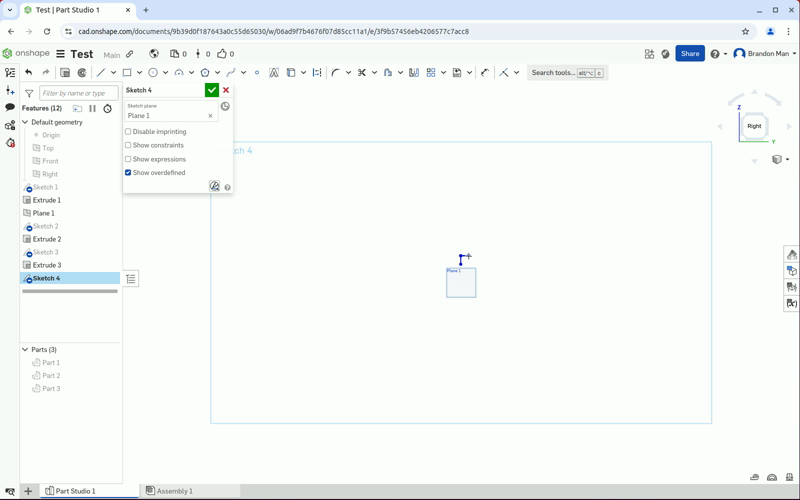
mouse_move(468, 255)
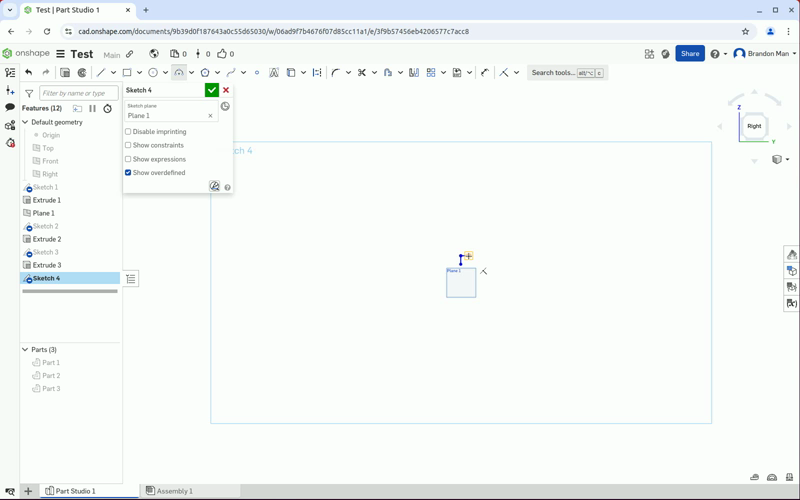
click(468, 255)
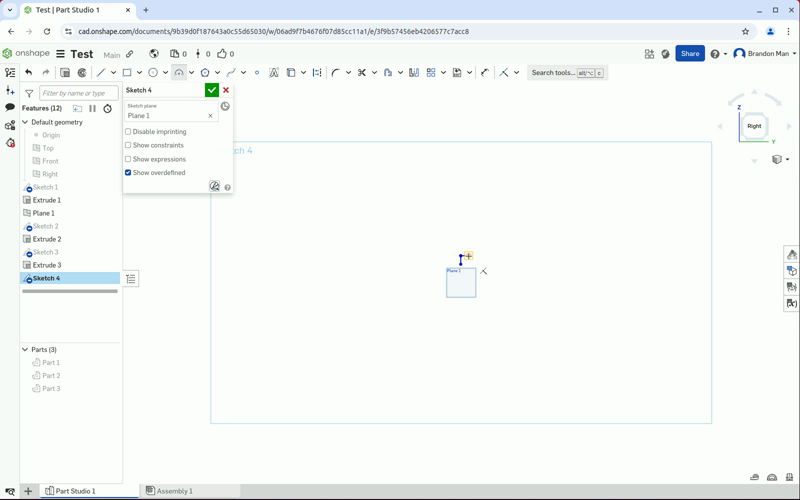
mouse_move(460, 264)
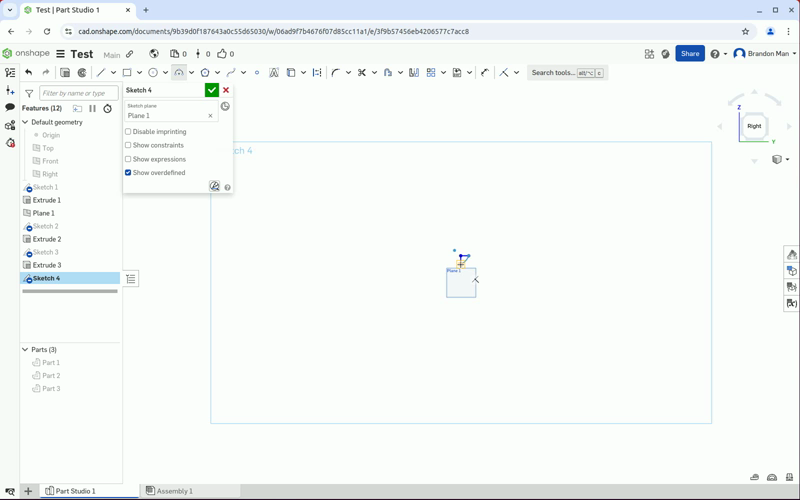
click(460, 264)
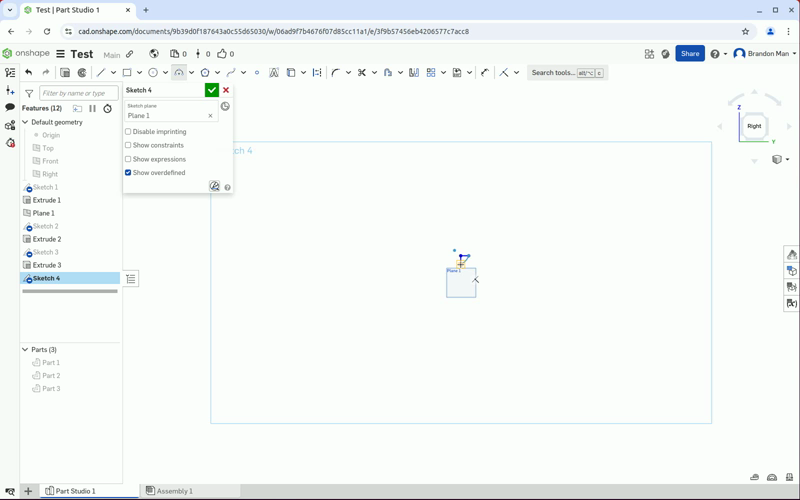
key_down(shift)
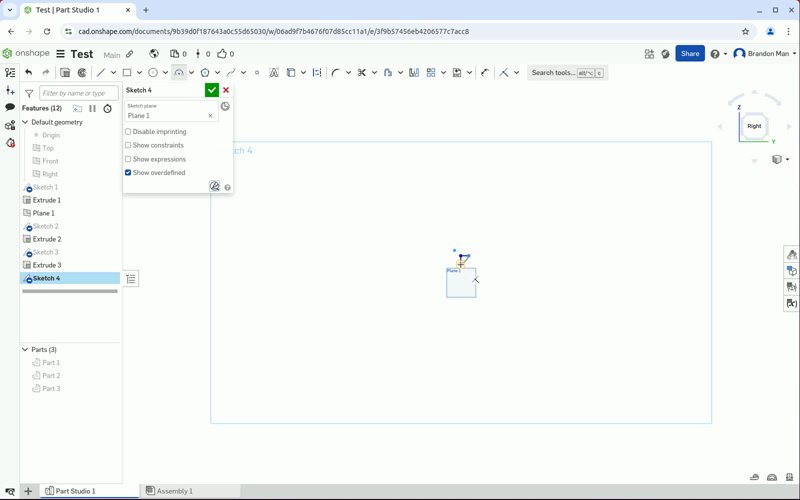
mouse_move(455, 250)
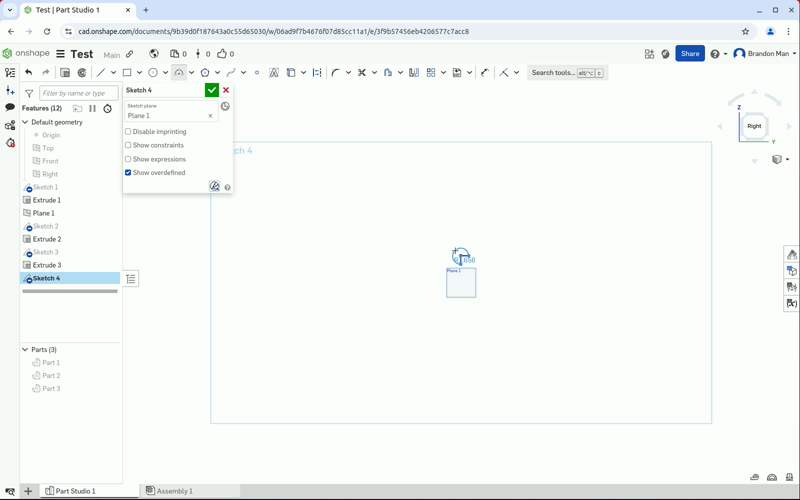
click(455, 250)
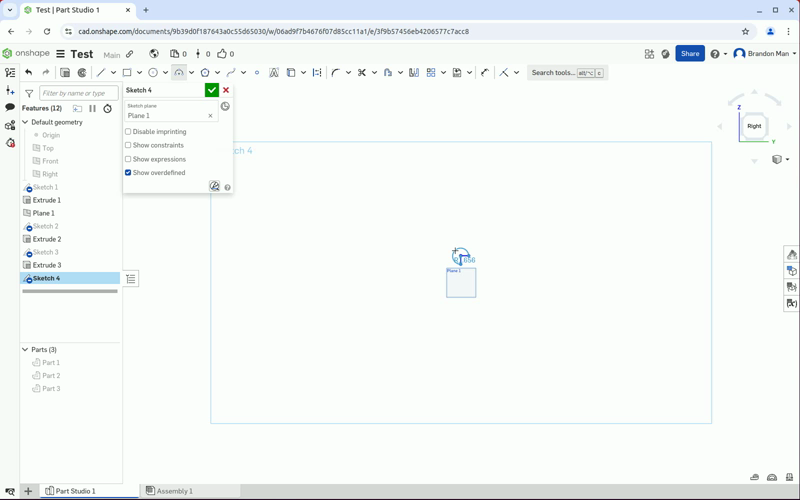
key_up(shift)
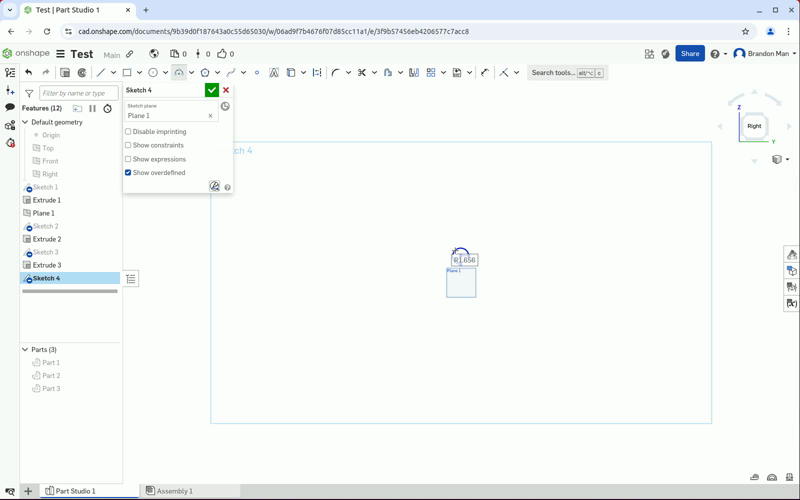
key(esc)
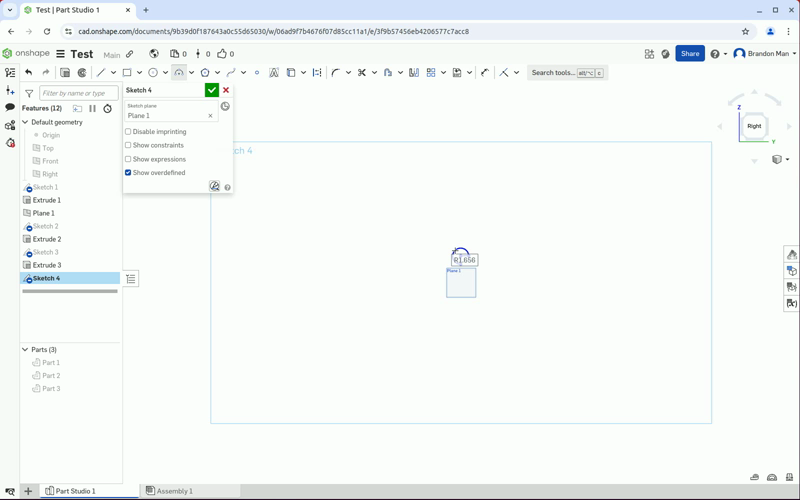
mouse_move(460, 254)
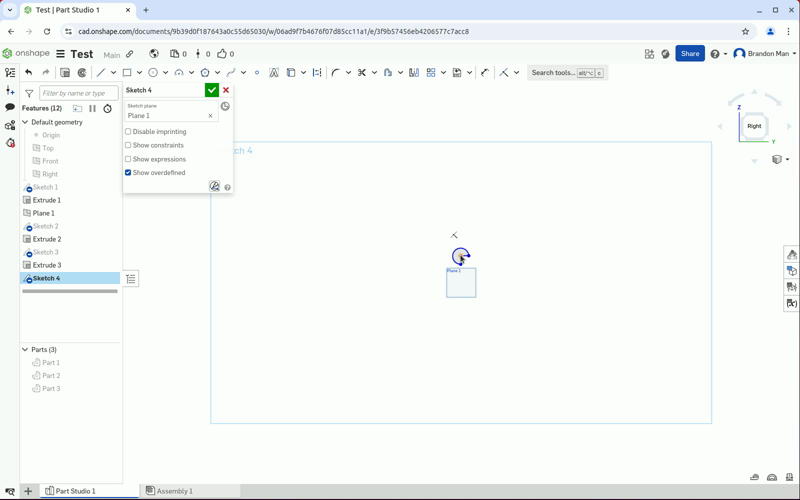
scroll(6)
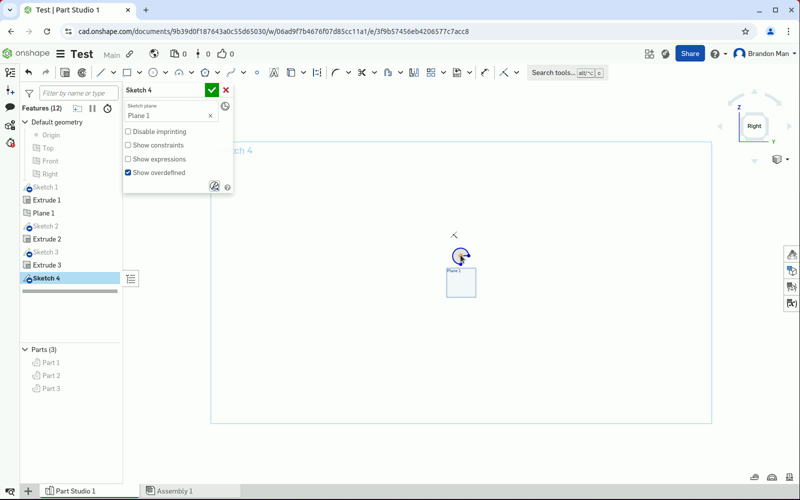
scroll(6)
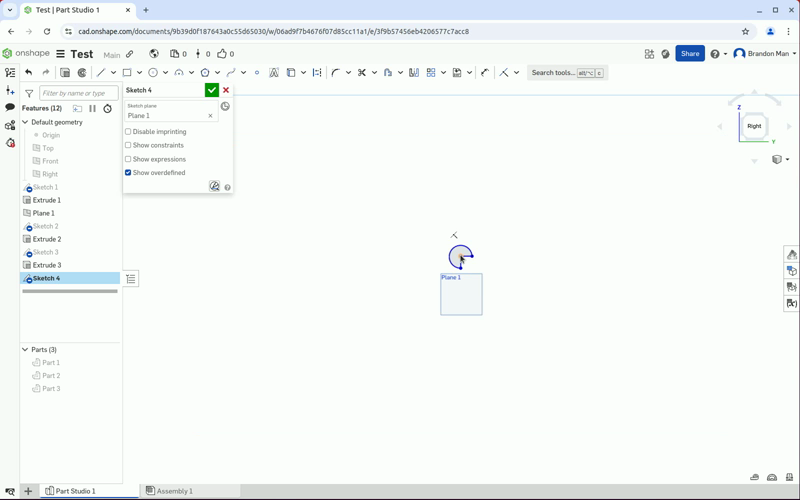
scroll(6)
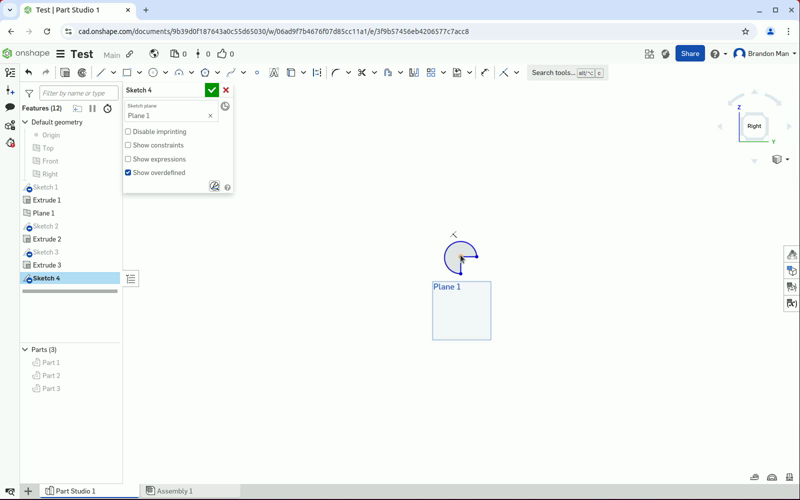
scroll(6)
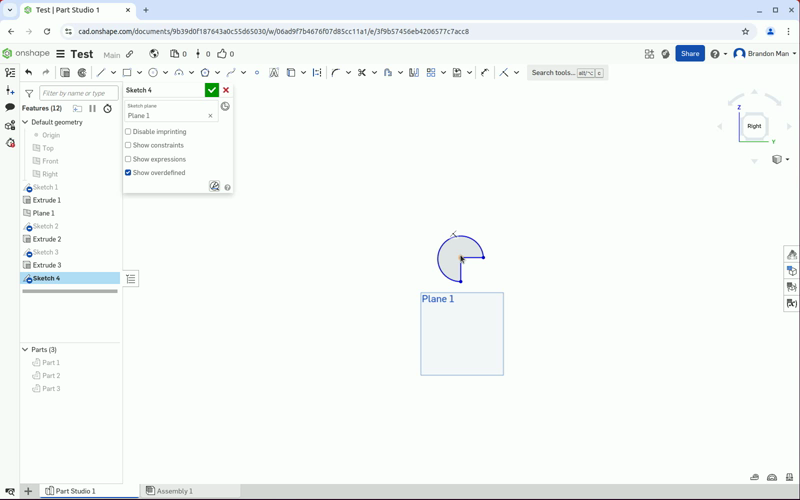
scroll(6)
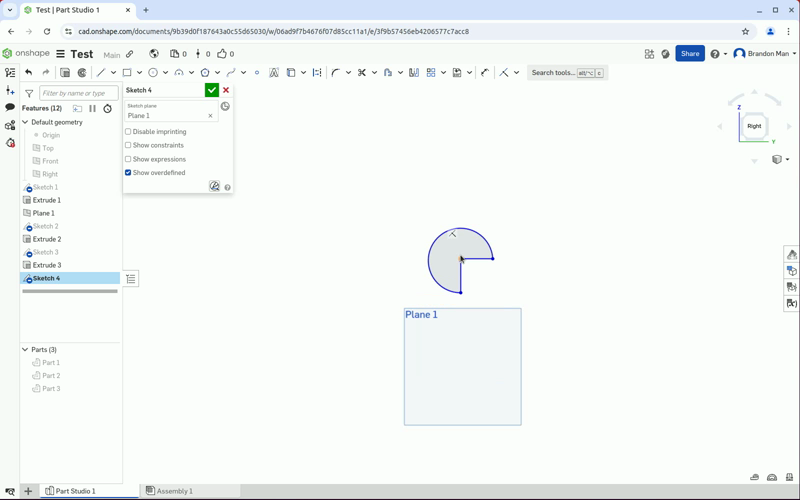
scroll(6)
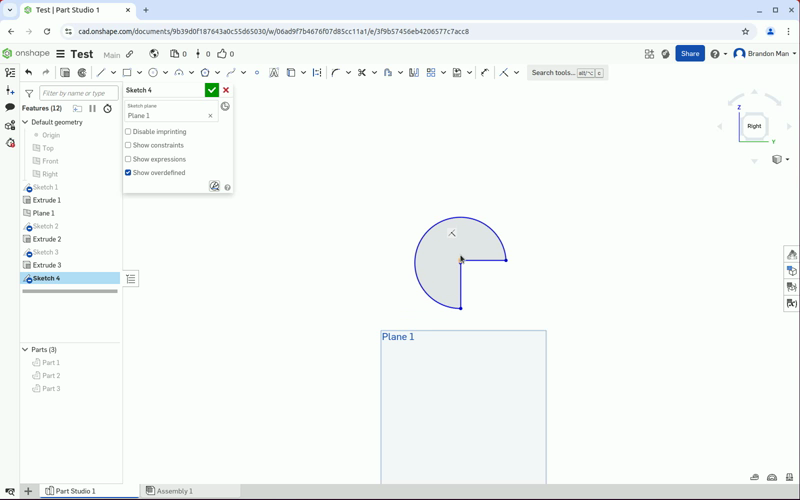
scroll(6)
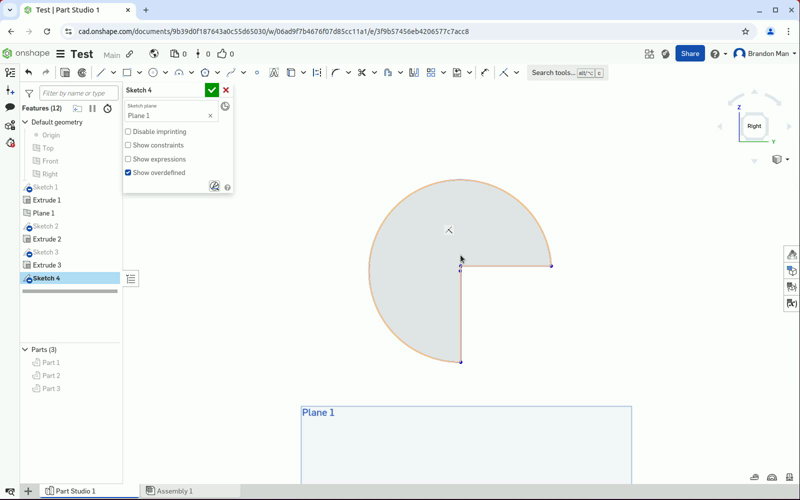
click(460, 254)
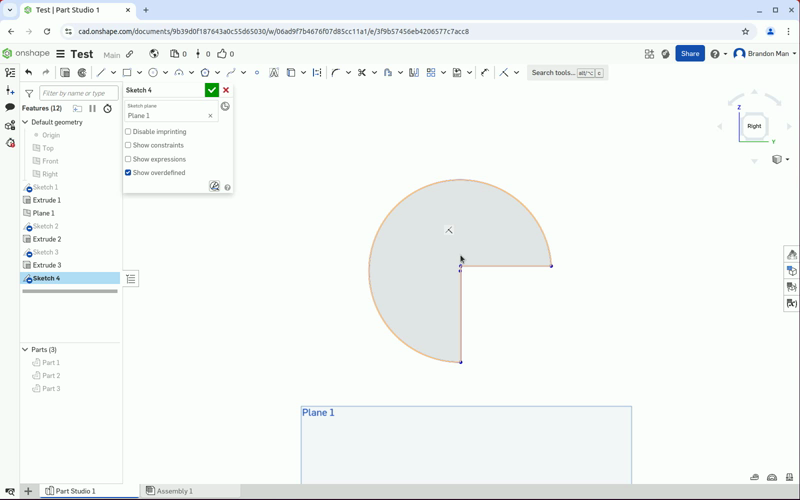
scroll(-6)
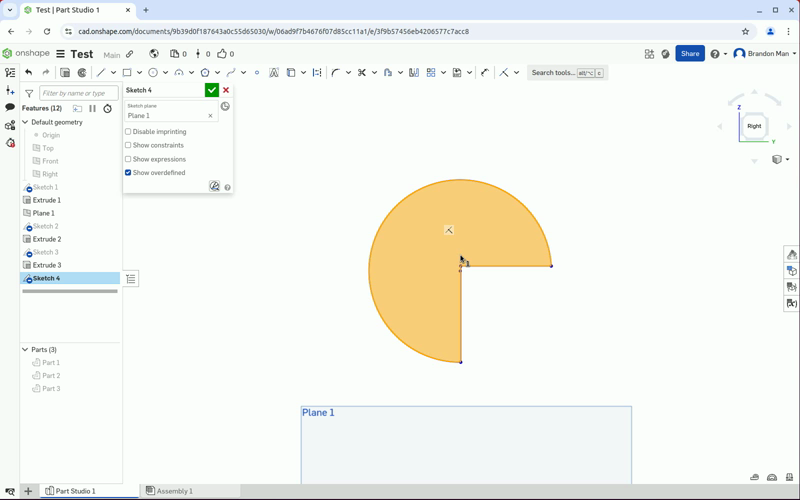
scroll(-6)
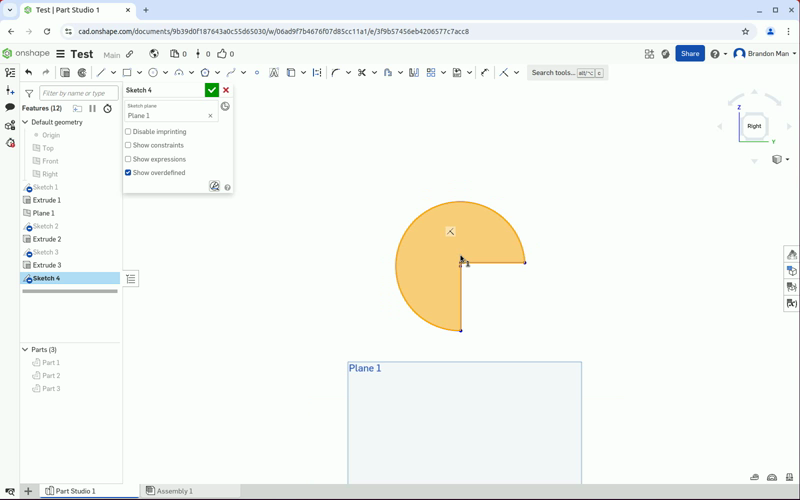
scroll(-6)
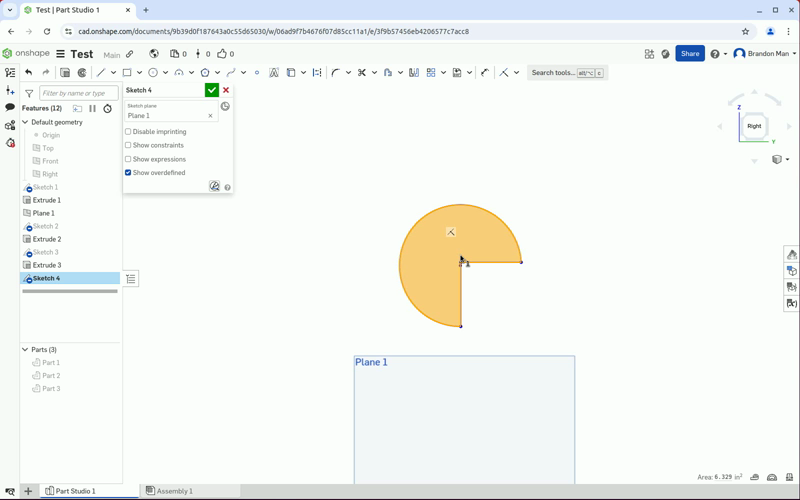
scroll(-6)
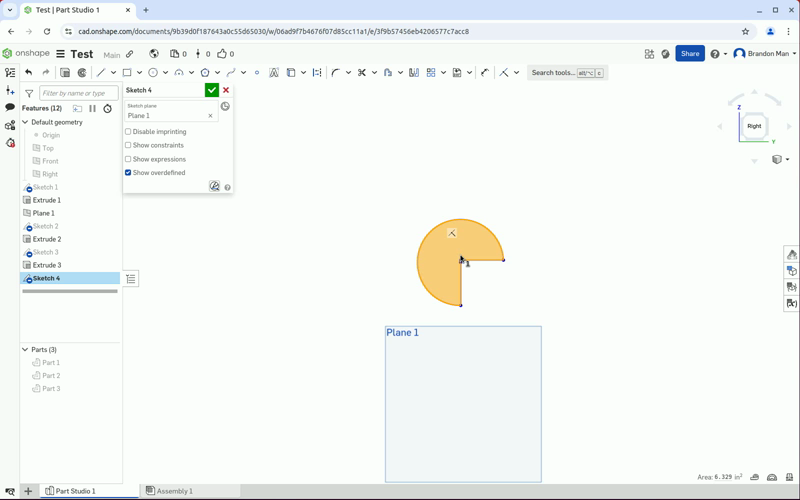
scroll(-6)
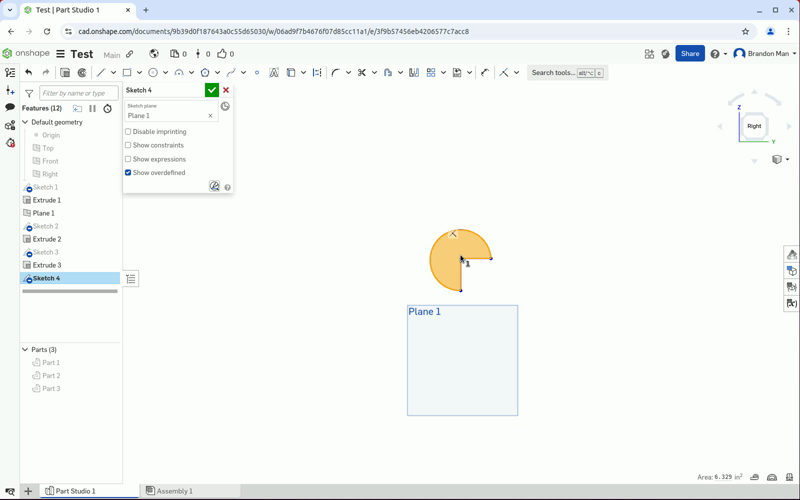
scroll(-6)
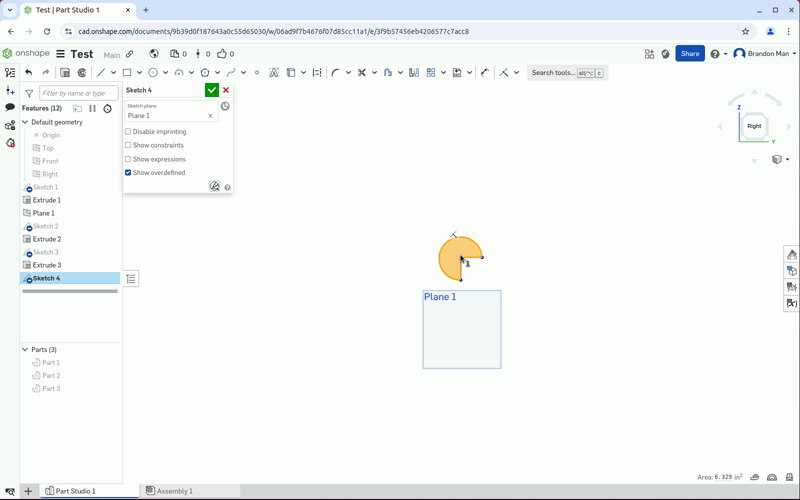
scroll(-6)
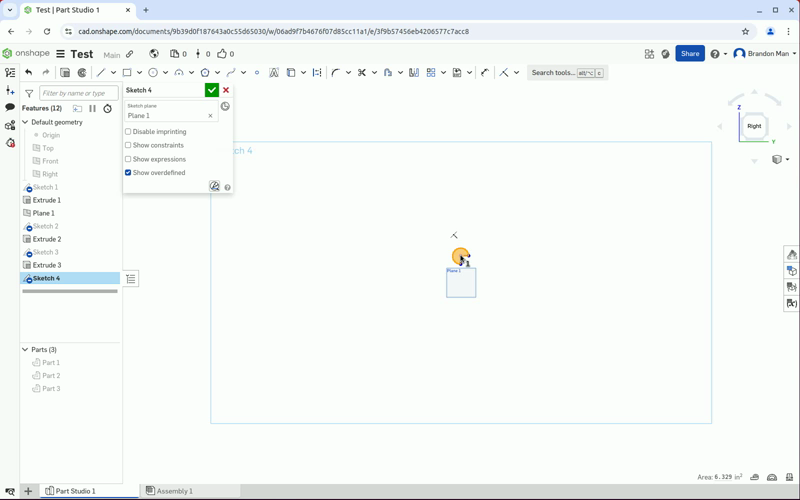
mouse_move(73, 352)
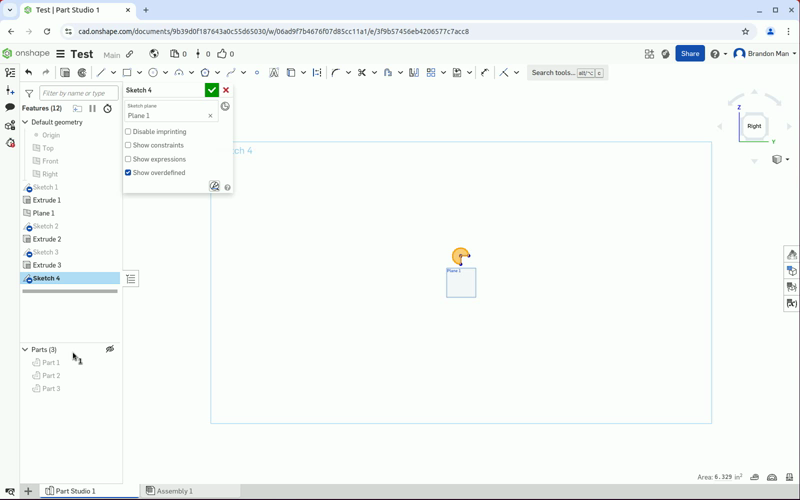
key(shift+y)
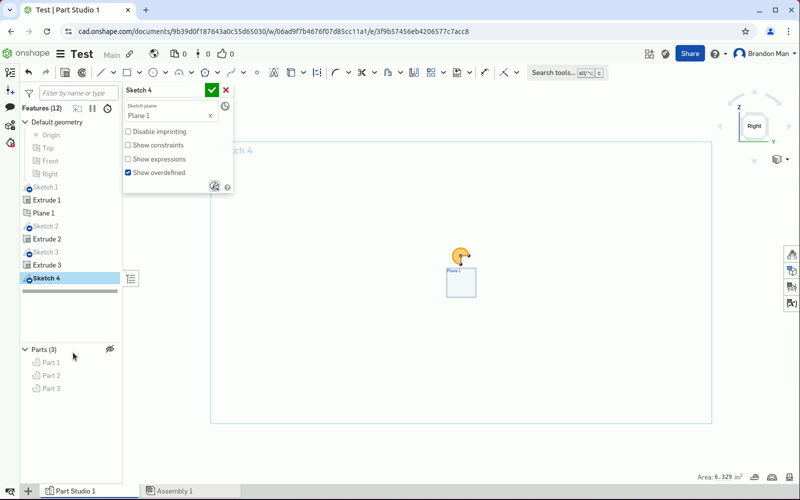
key(shift+e)
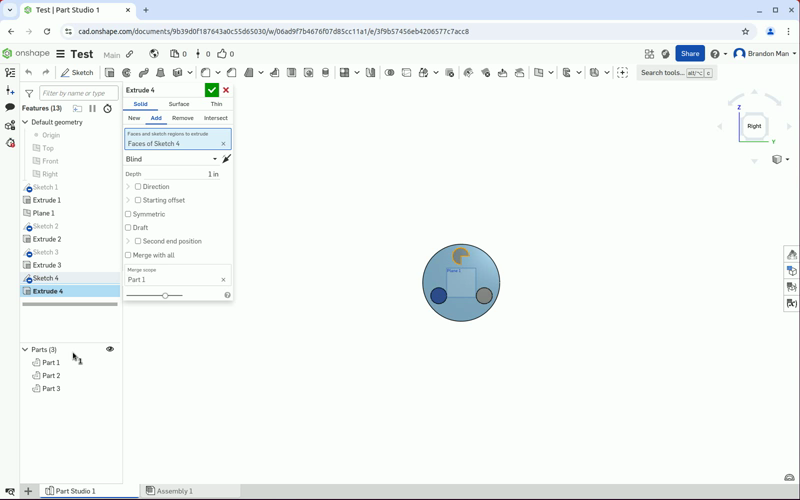
mouse_move(143, 106)
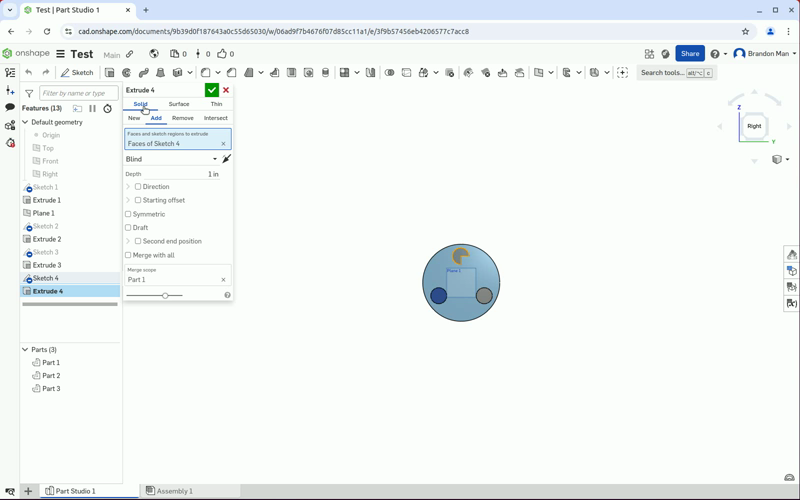
click(143, 106)
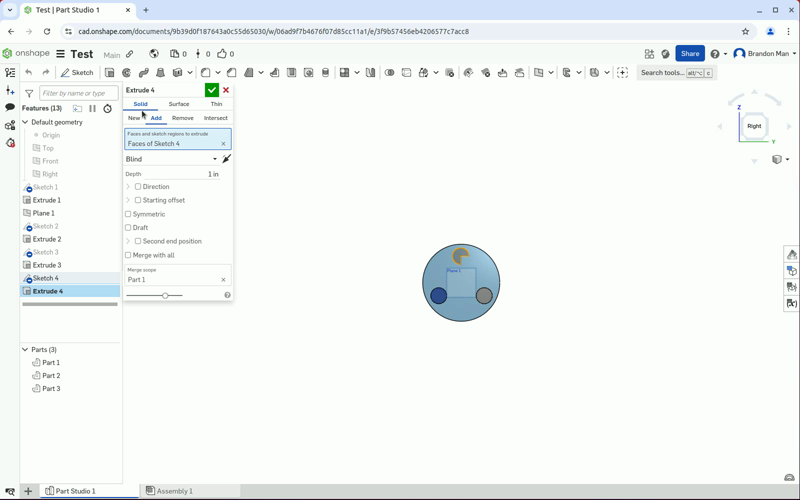
mouse_move(137, 120)
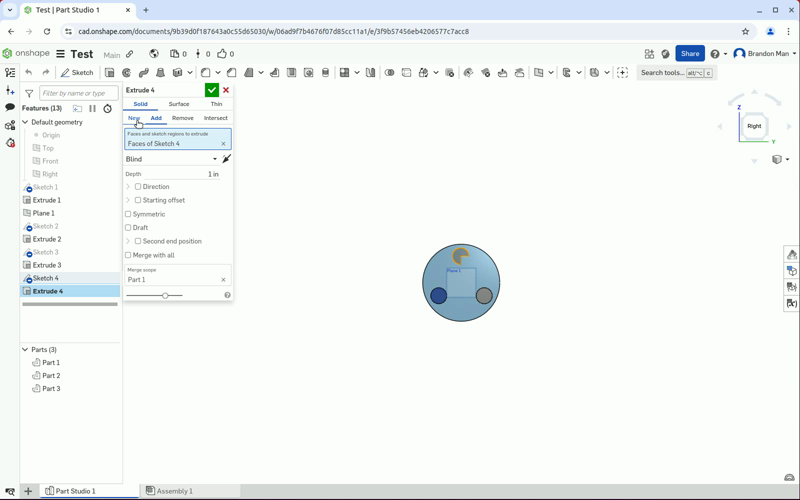
click(137, 120)
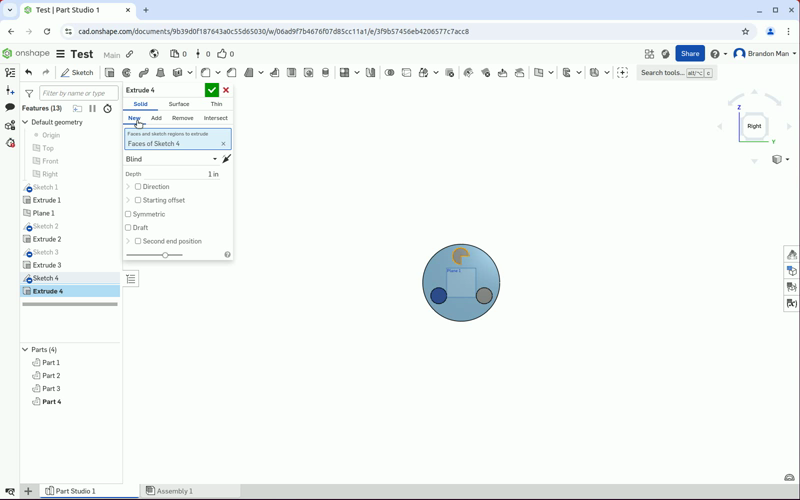
key(tab, 4)
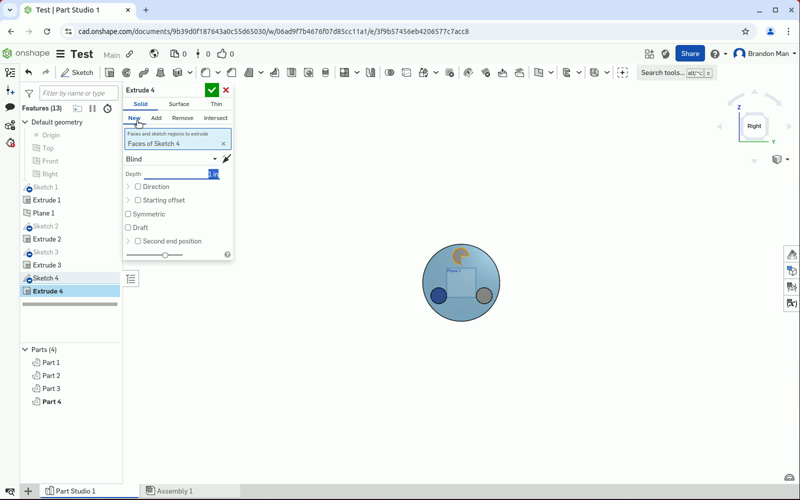
text(11.554)
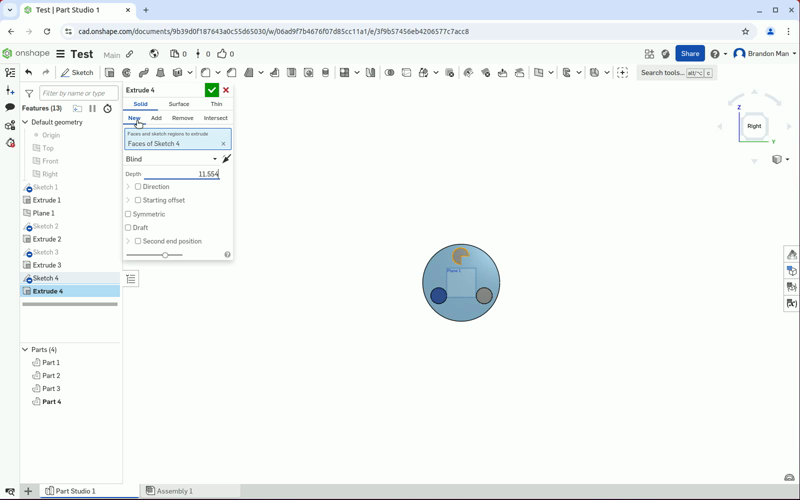
key(enter)
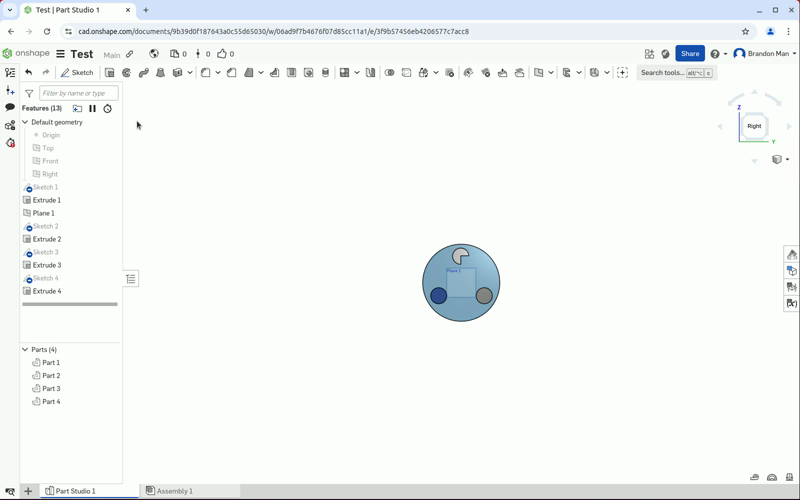
key(shift+h)
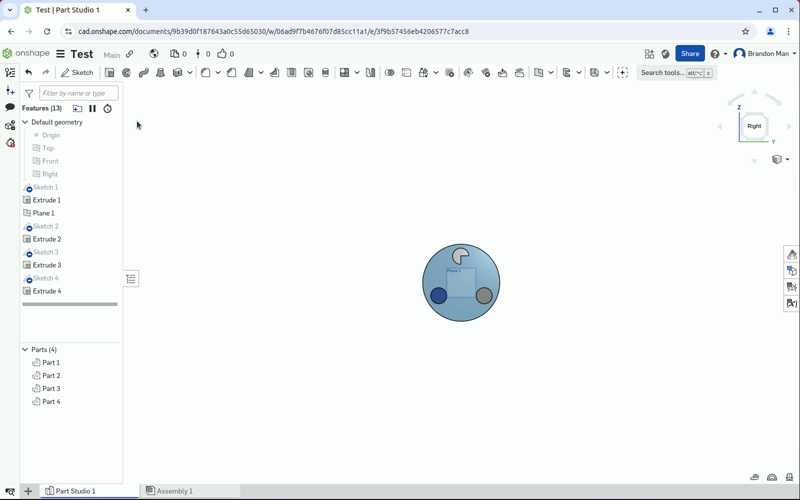
key(shift+h)
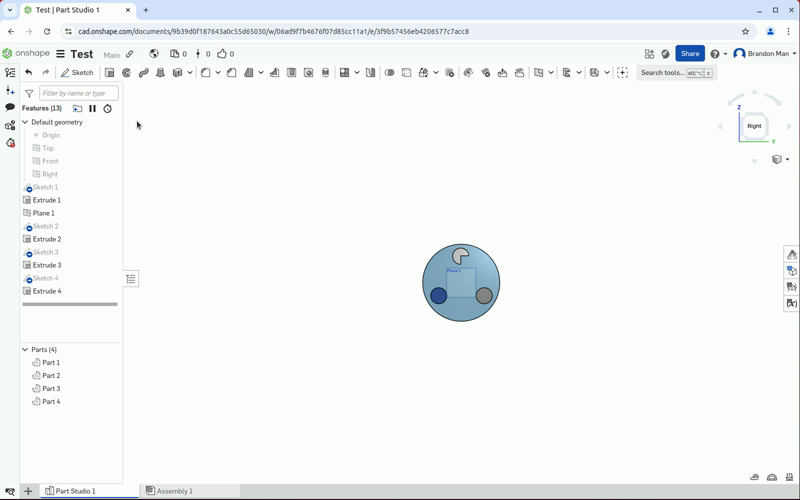
mouse_move(73, 189)
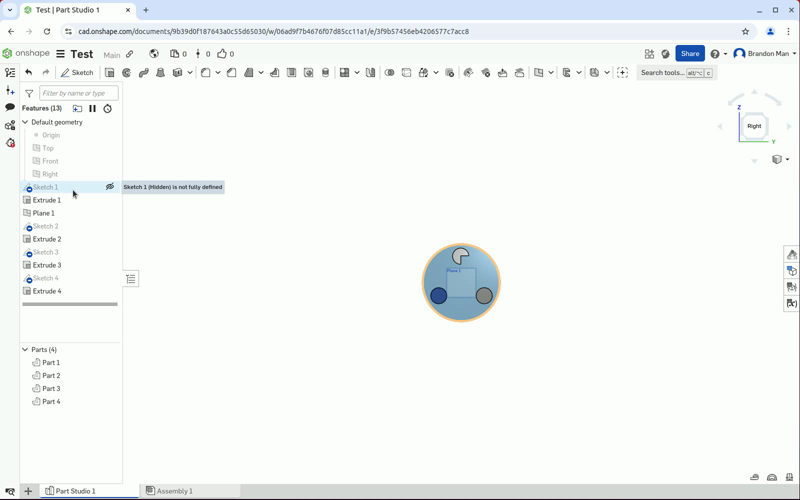
click(73, 189)
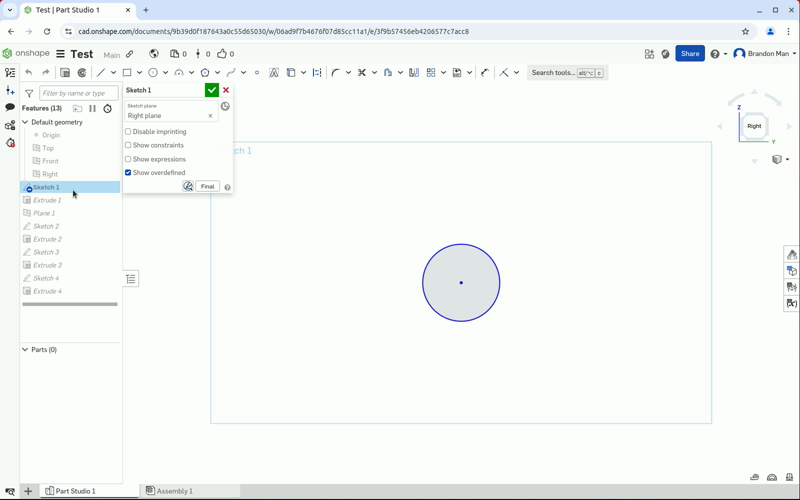
mouse_move(229, 92)
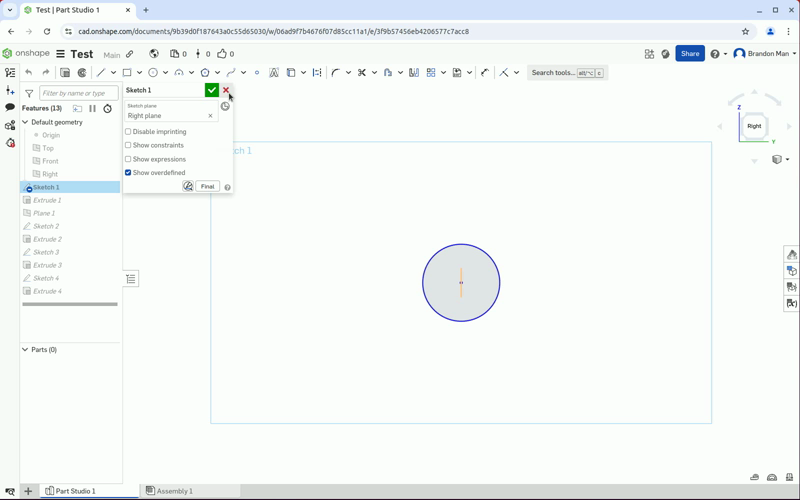
click(229, 92)
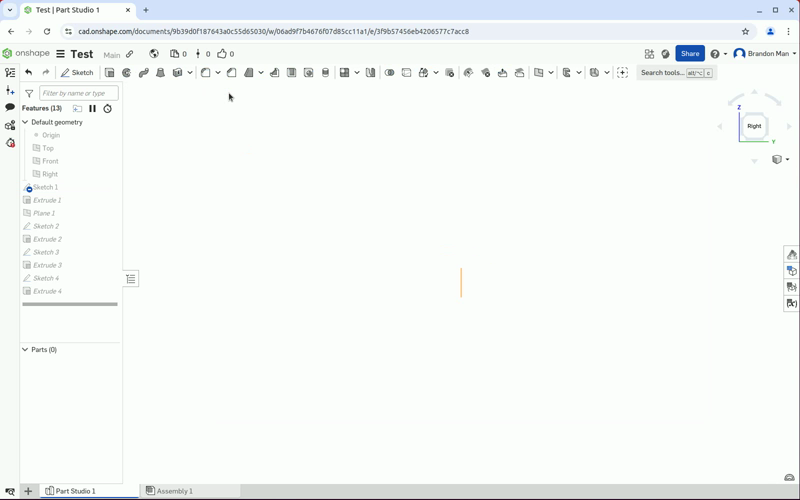
key(shift+s)
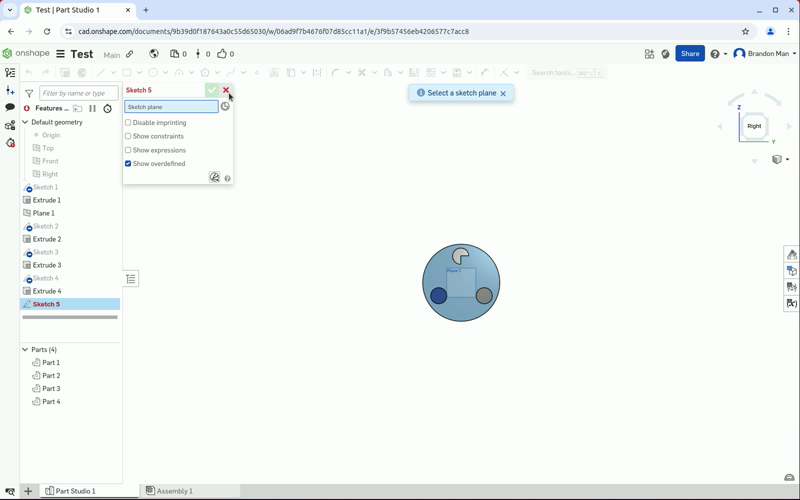
mouse_move(73, 215)
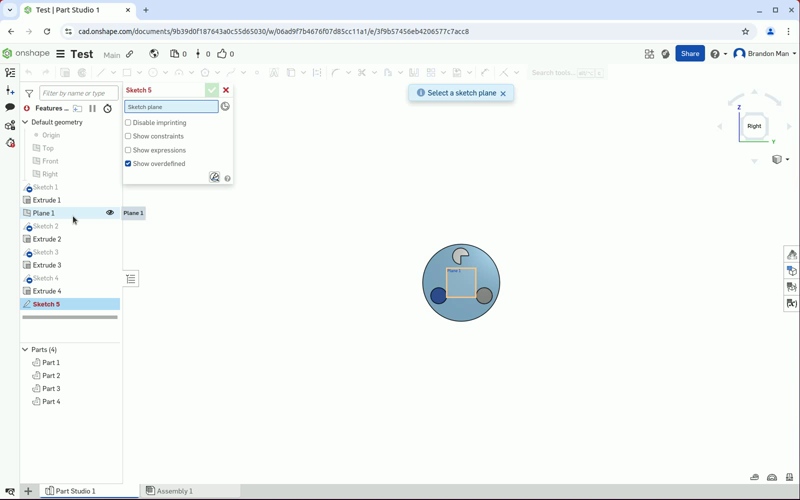
click(73, 215)
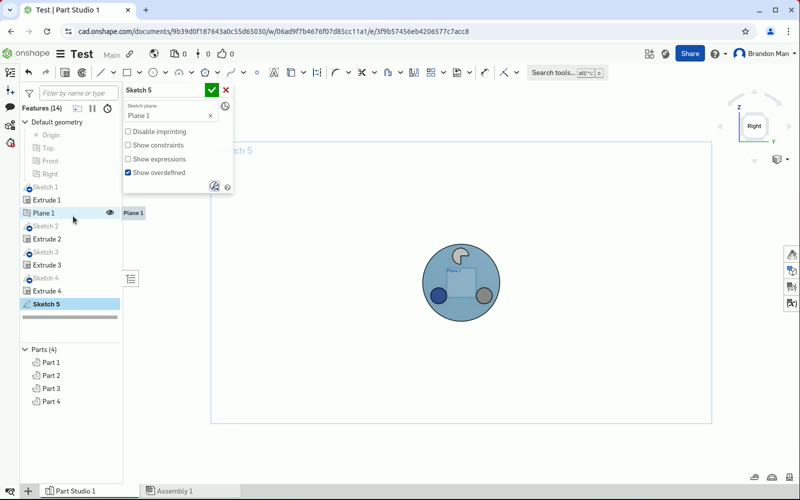
mouse_move(73, 352)
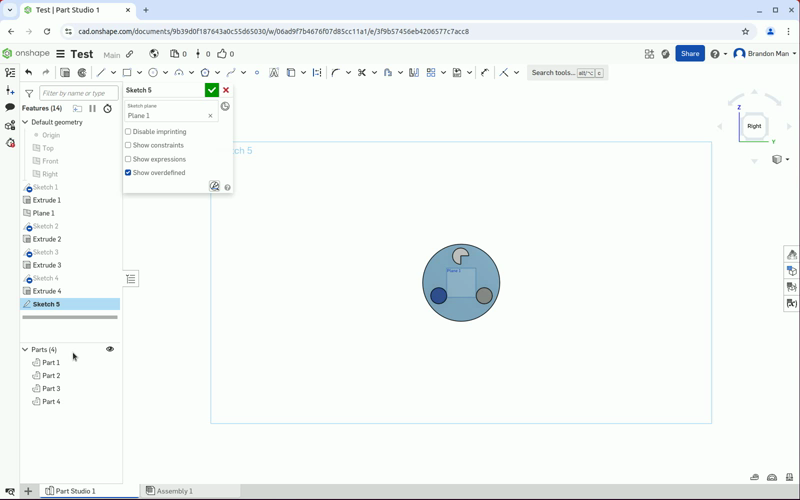
key(y)
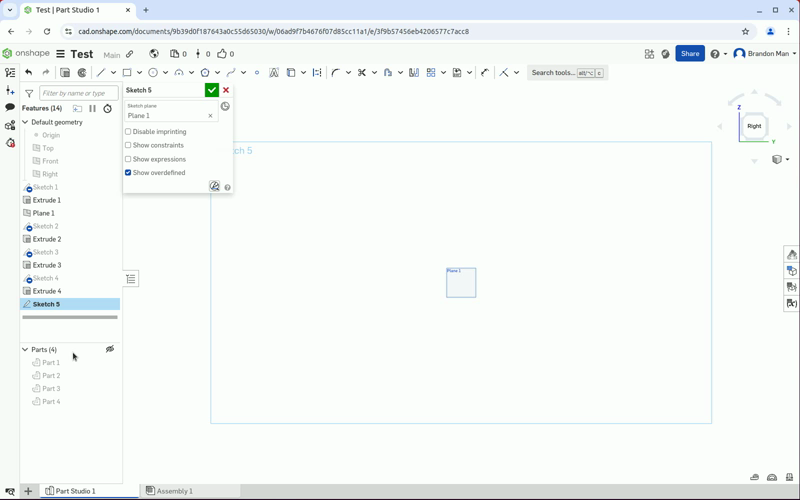
key(a)
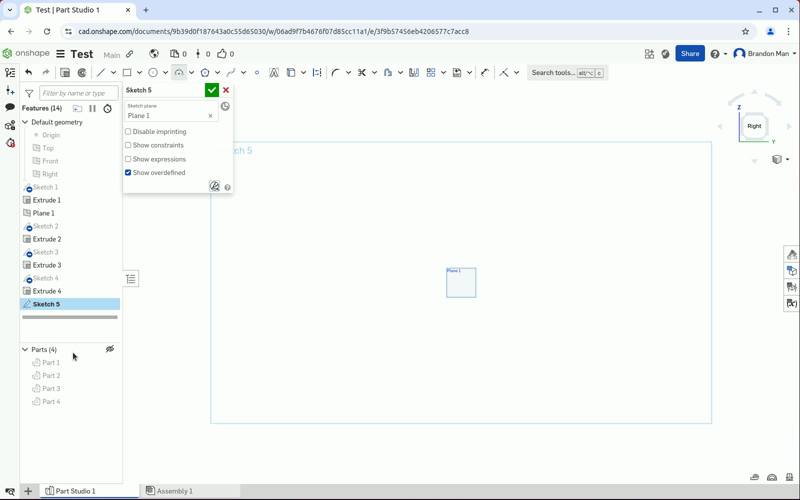
key_down(shift)
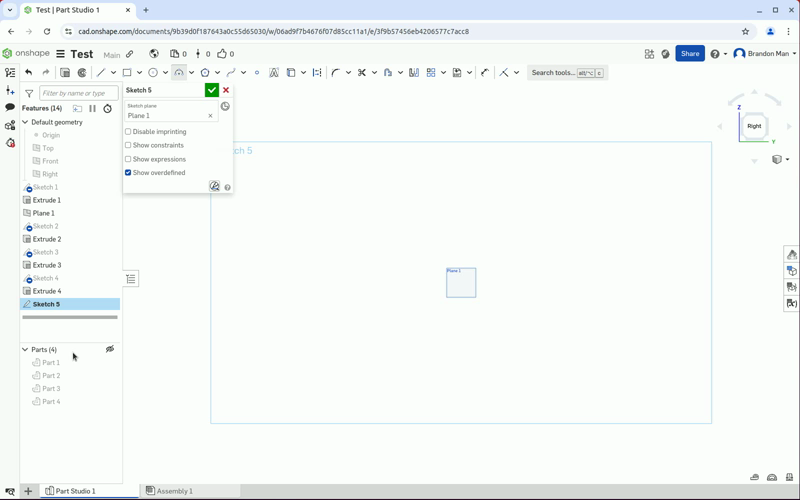
mouse_move(460, 264)
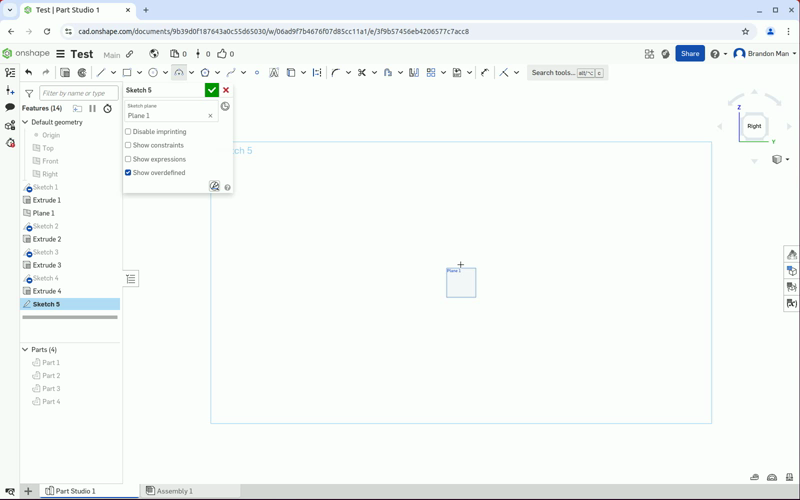
click(460, 264)
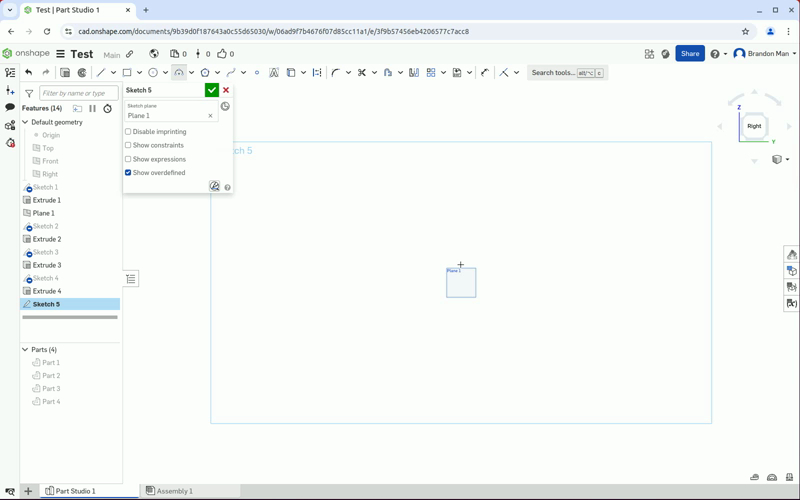
key_up(shift)
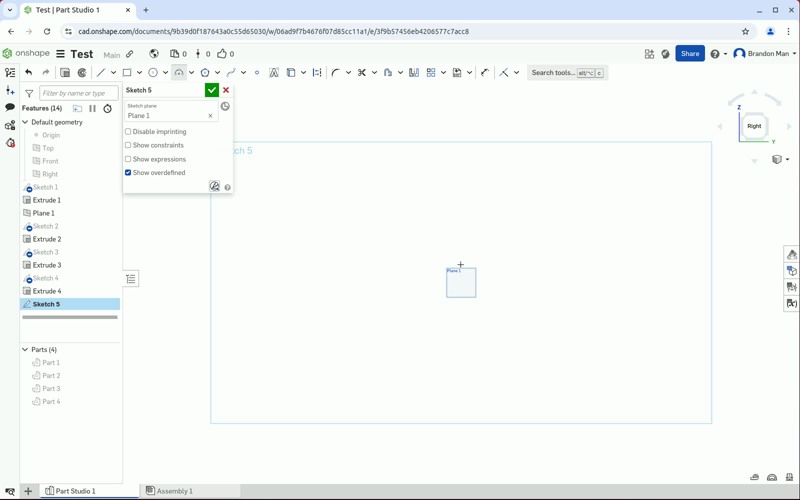
key_down(shift)
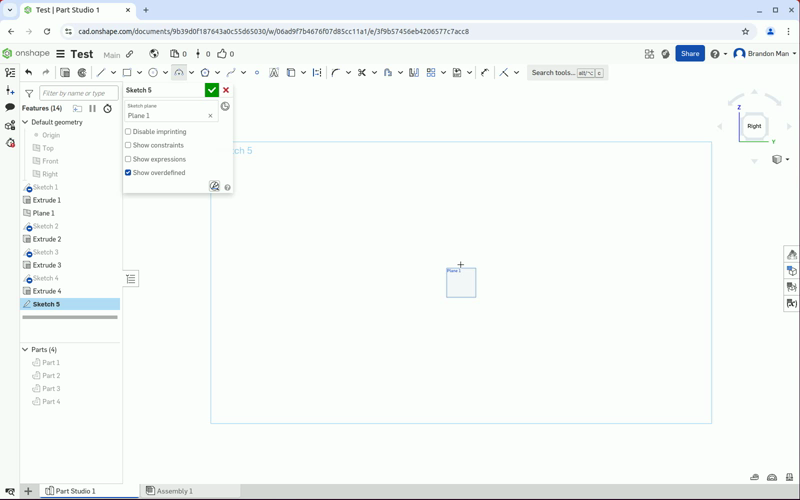
mouse_move(468, 255)
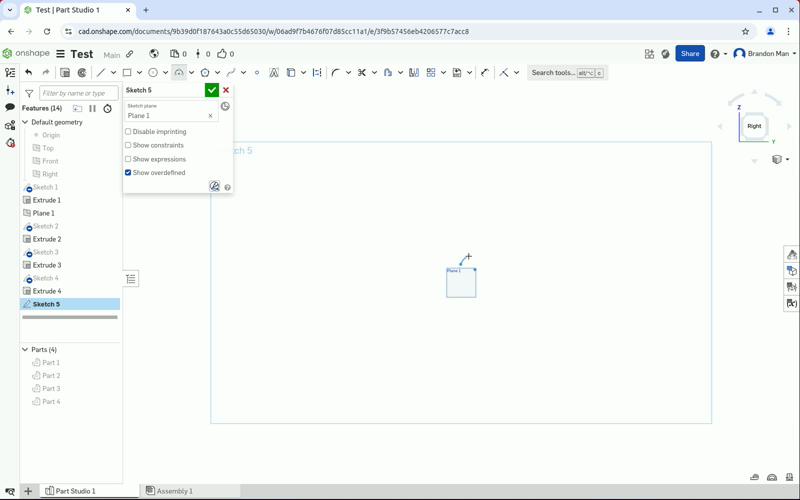
click(468, 255)
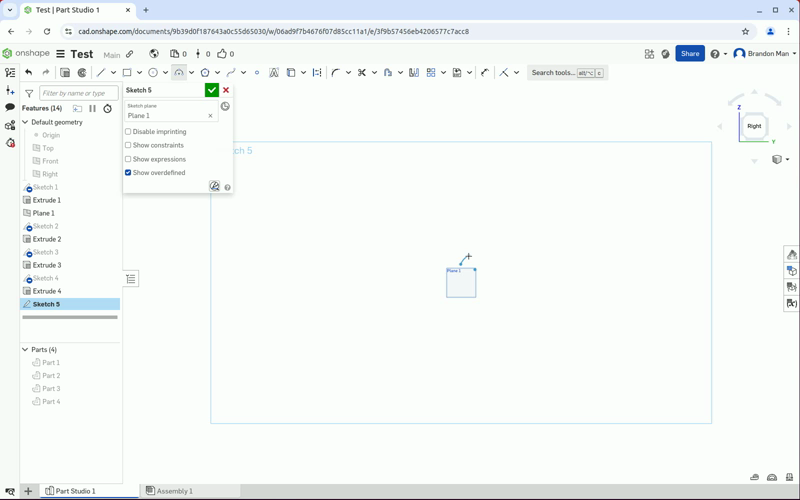
mouse_move(466, 261)
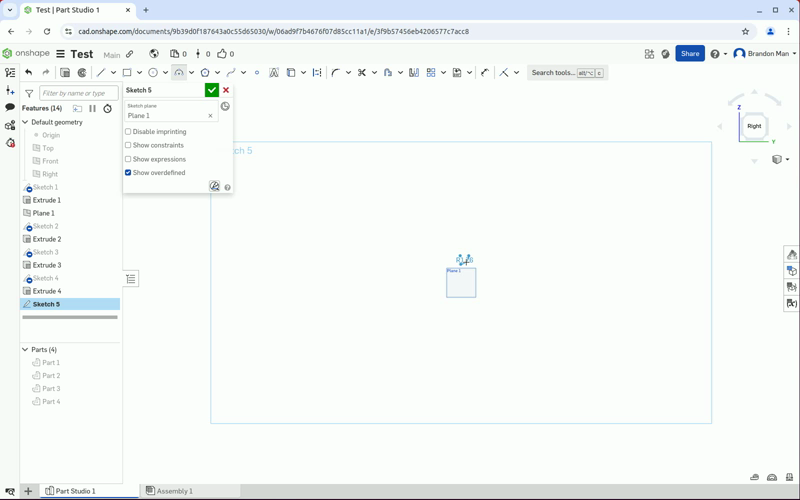
click(466, 261)
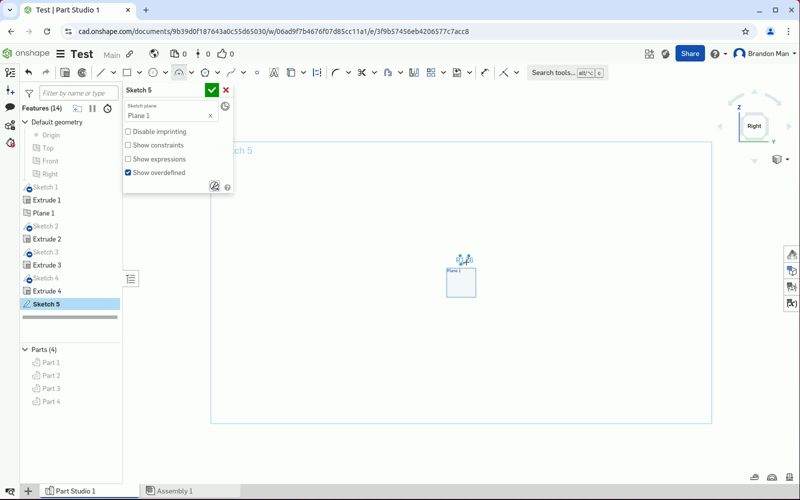
key_up(shift)
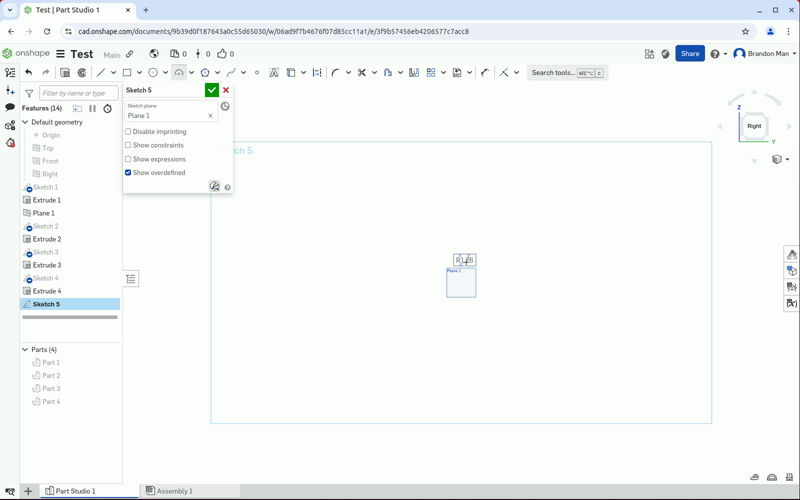
key(esc)
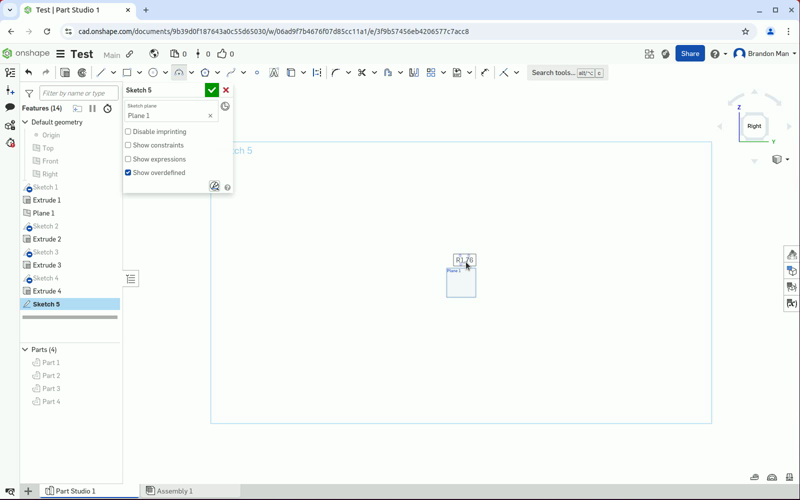
key(l)
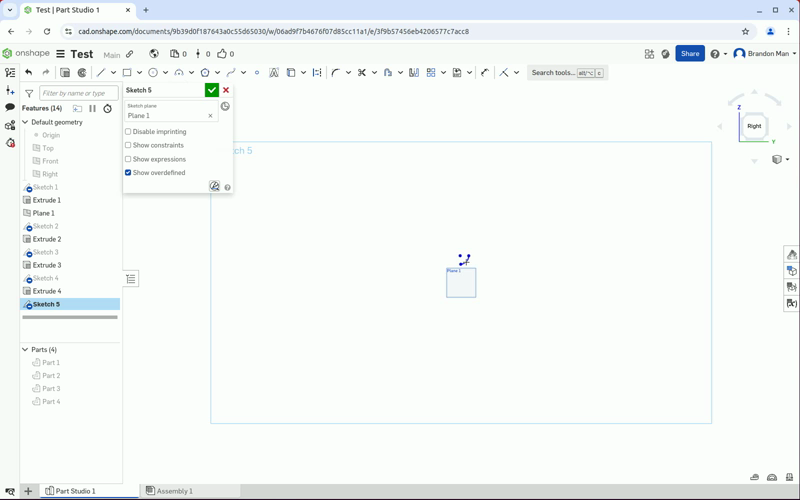
mouse_move(468, 255)
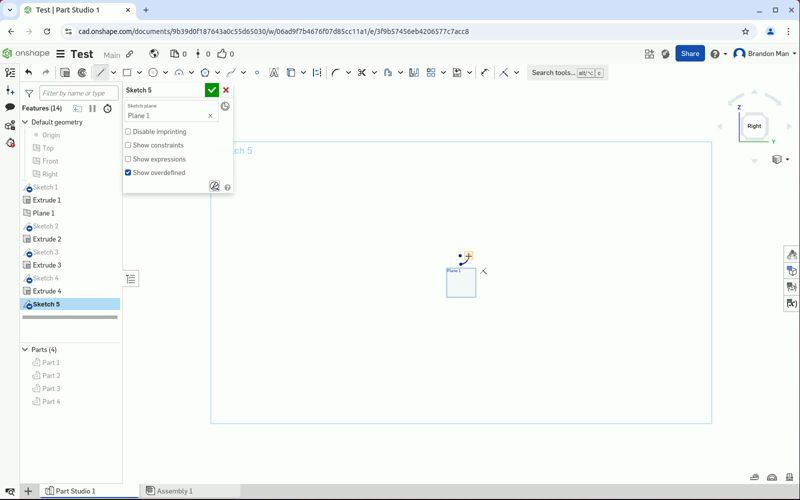
click(468, 255)
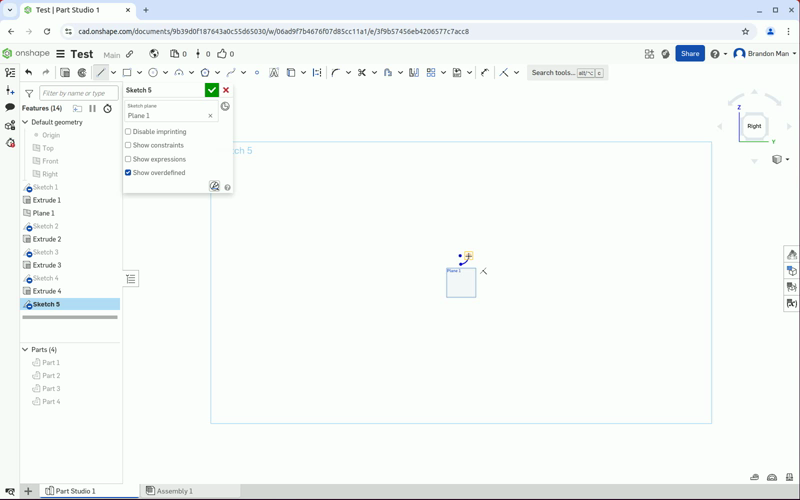
key_down(shift)
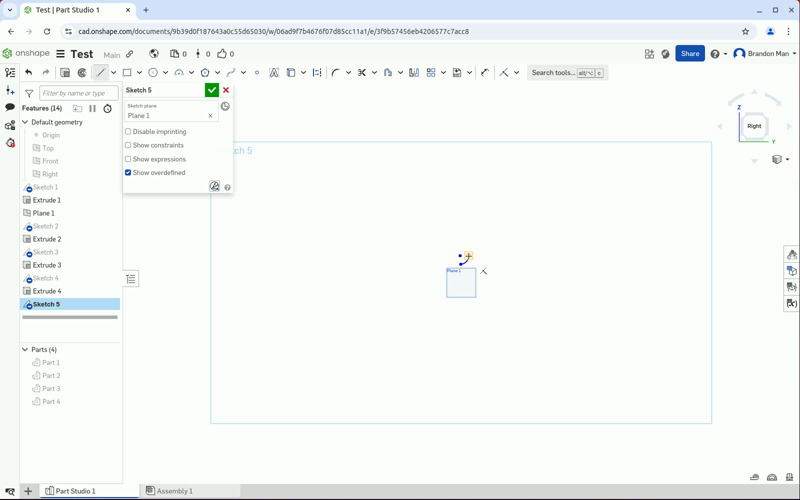
mouse_move(498, 255)
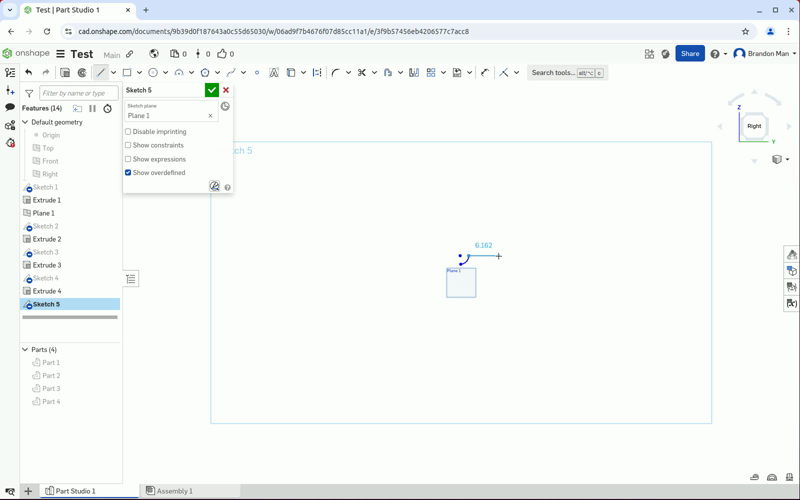
mouse_move(460, 255)
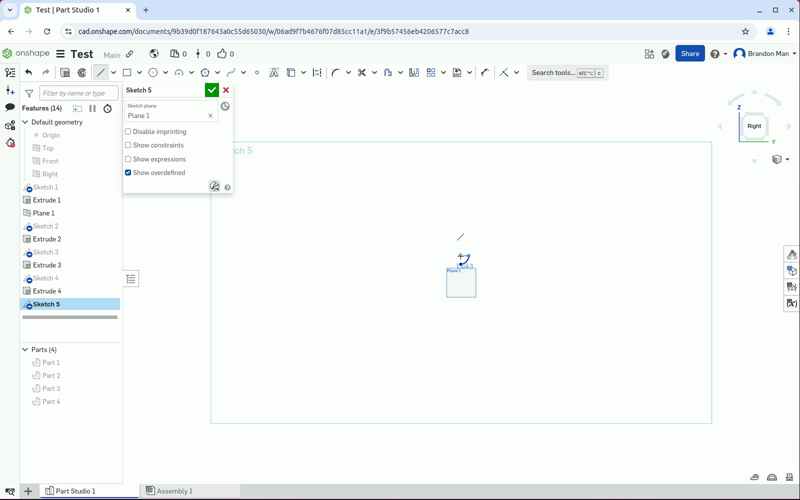
click(460, 255)
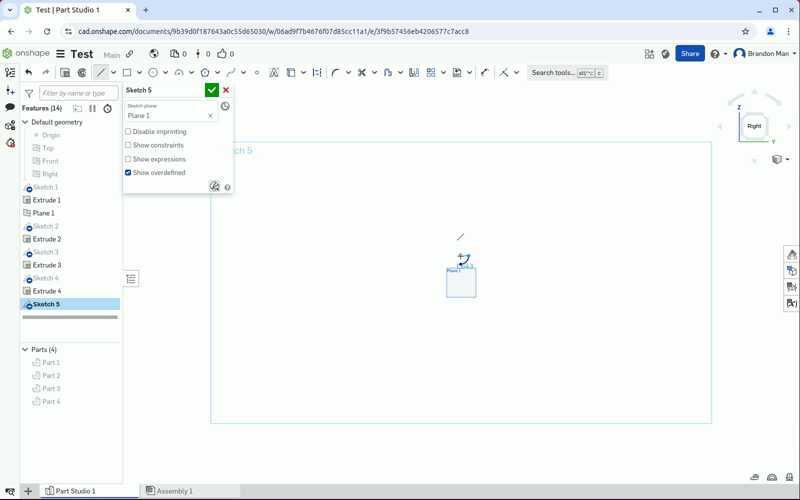
key_up(shift)
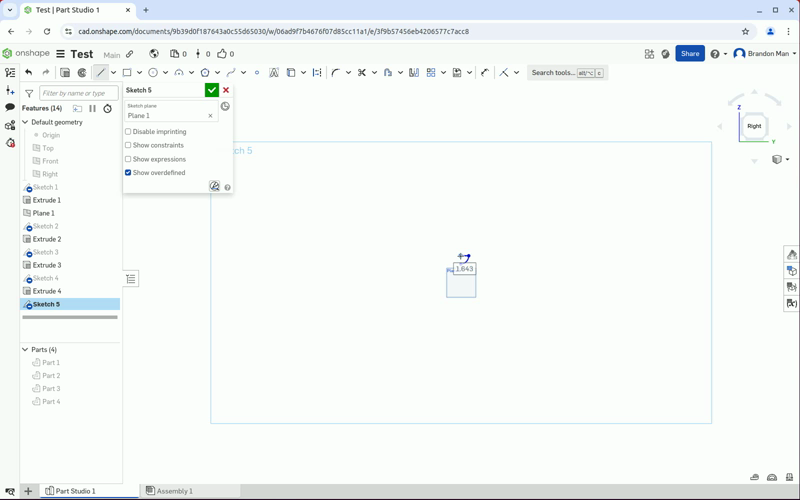
mouse_move(490, 255)
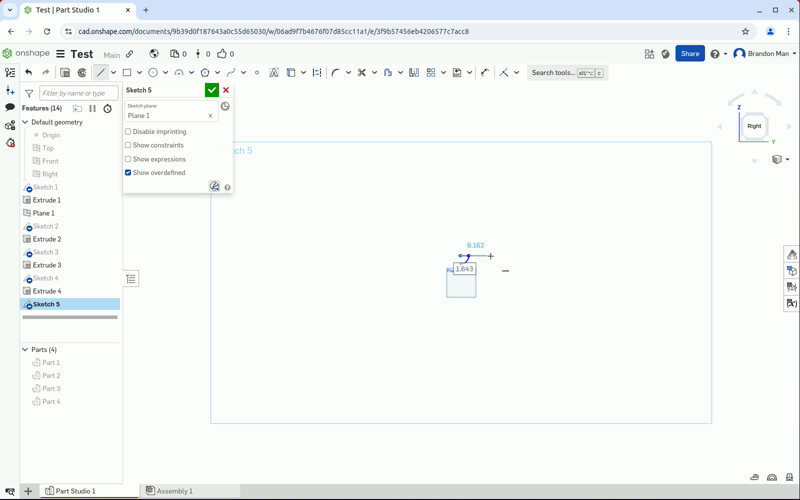
key_down(shift)
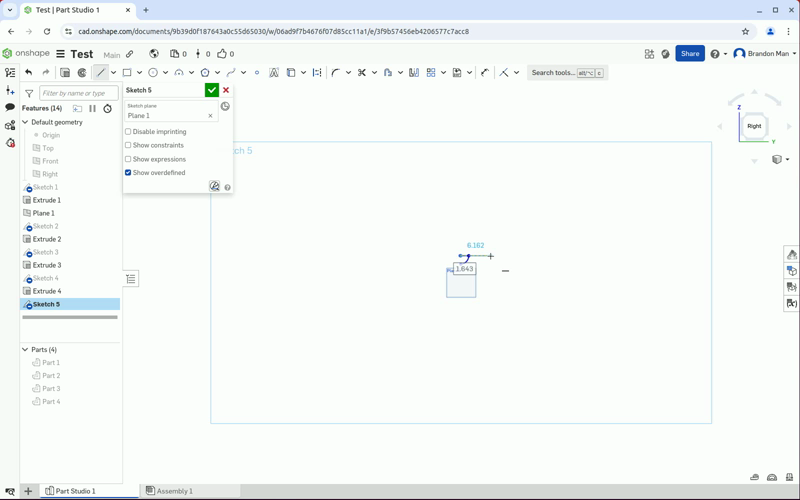
mouse_move(460, 264)
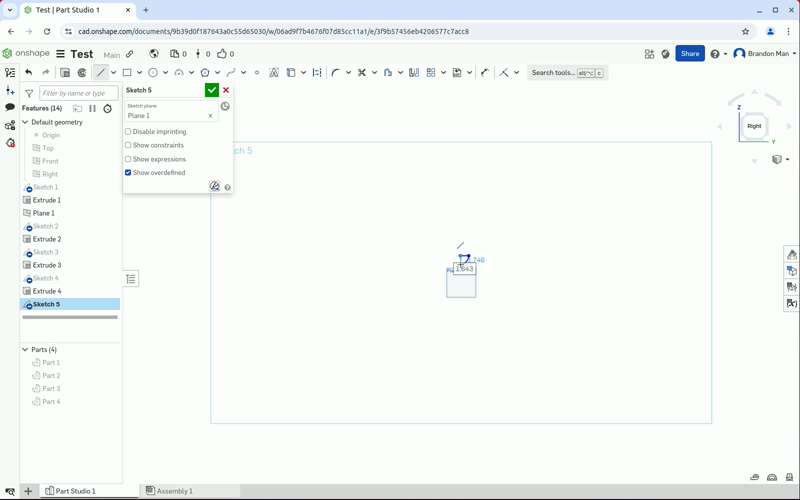
key_up(shift)
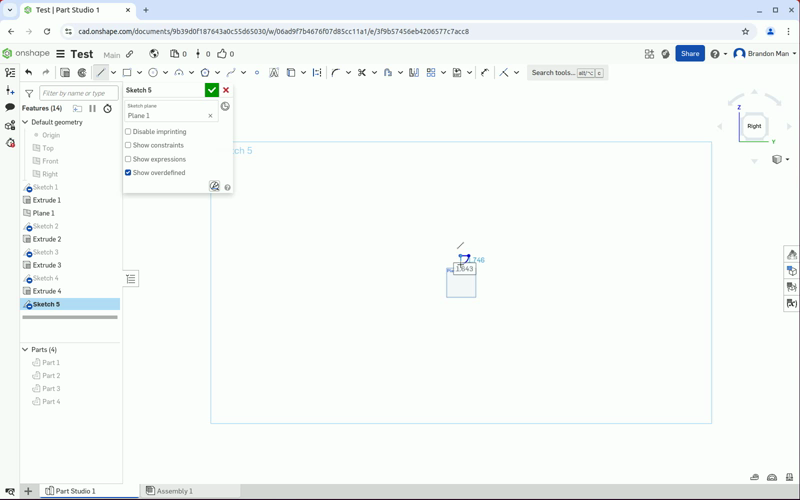
click(460, 264)
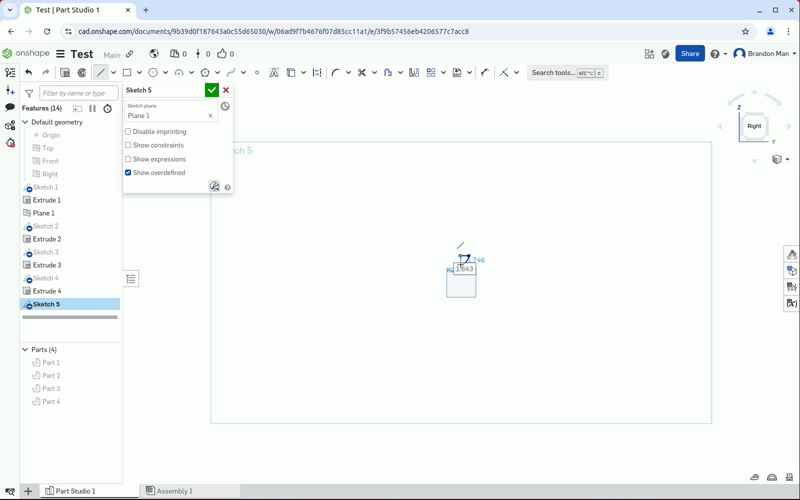
key(esc)
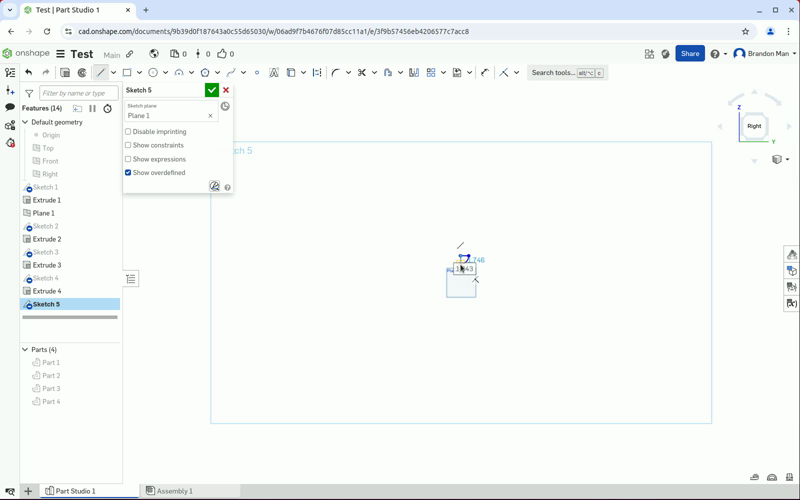
mouse_move(465, 256)
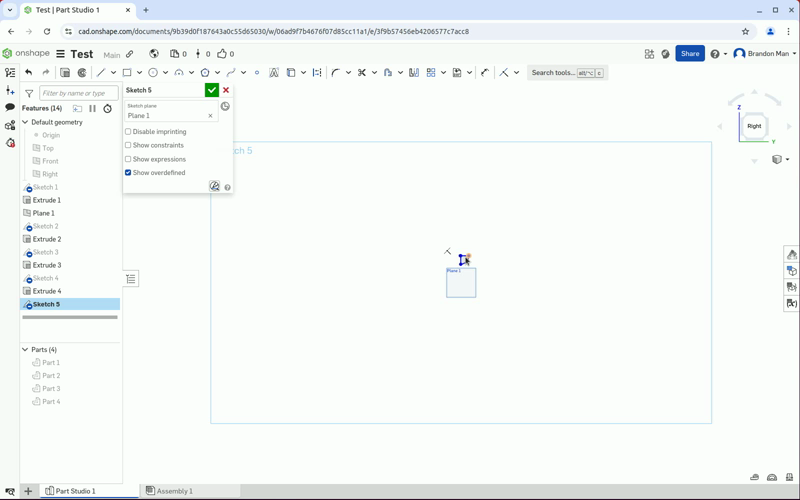
scroll(6)
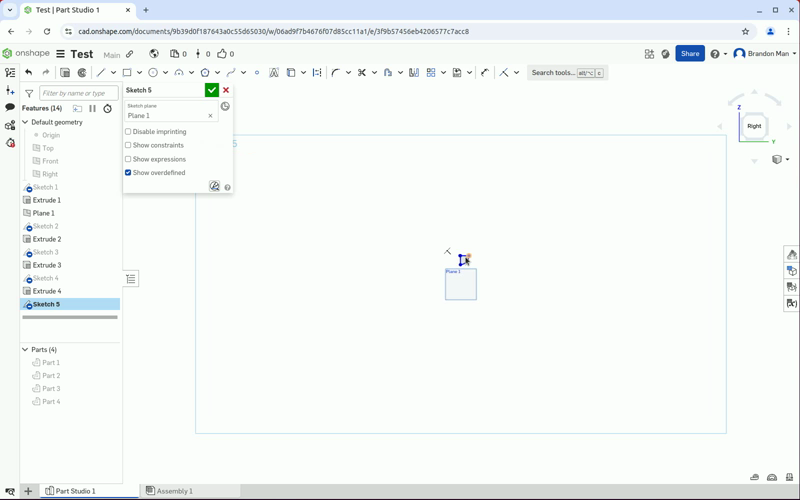
scroll(6)
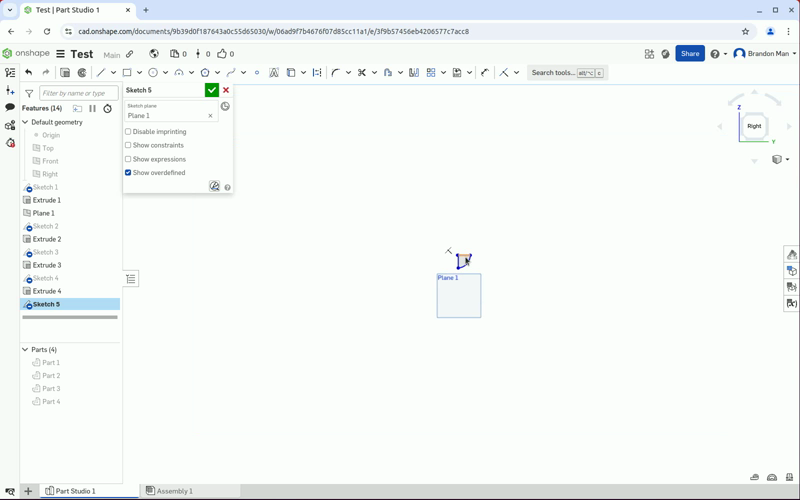
scroll(6)
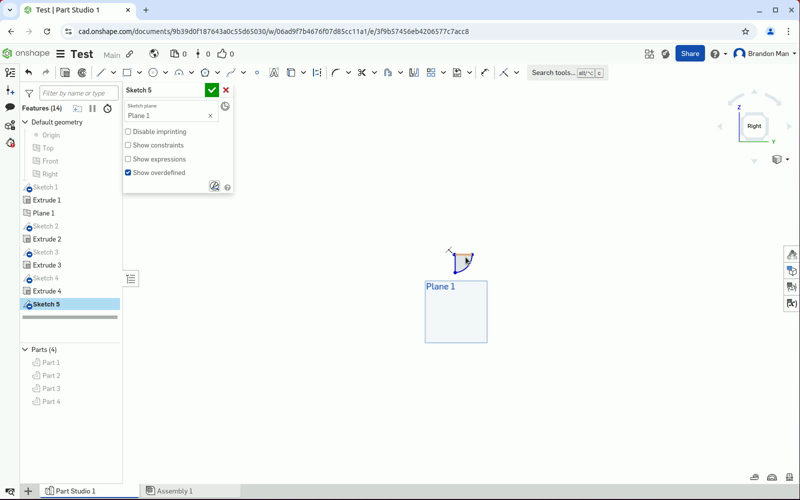
scroll(6)
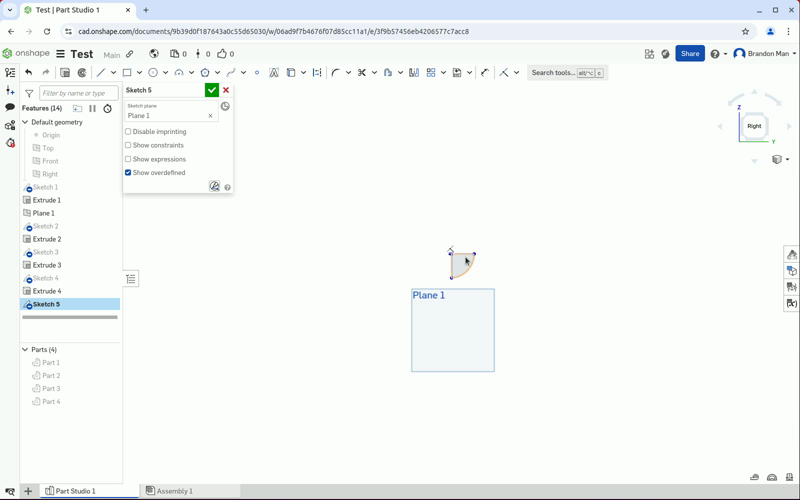
scroll(6)
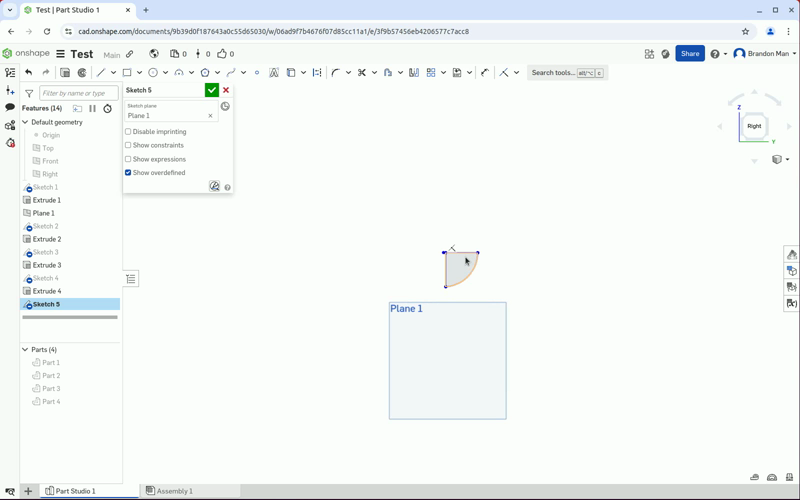
scroll(6)
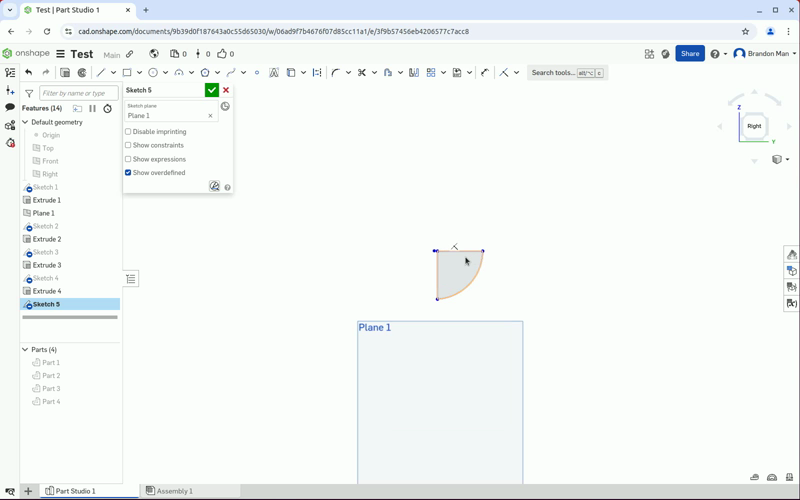
scroll(6)
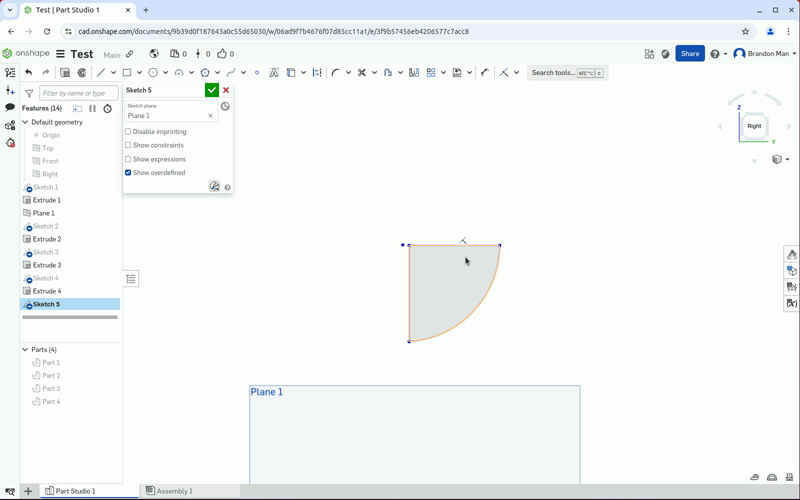
click(465, 256)
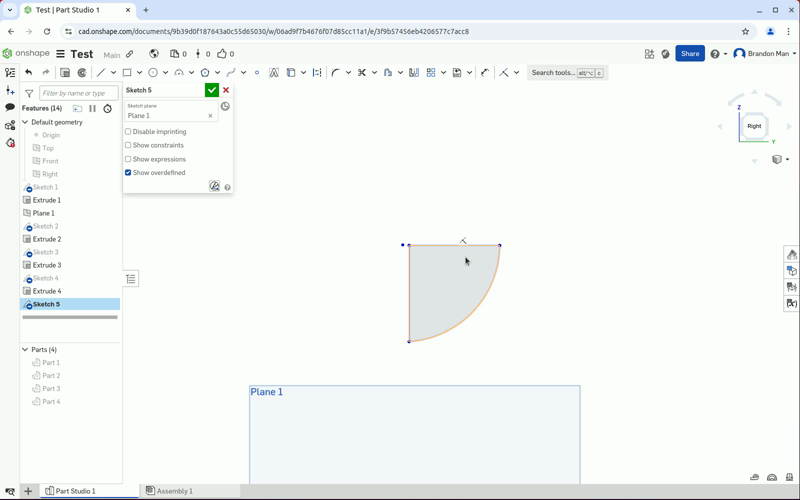
scroll(-6)
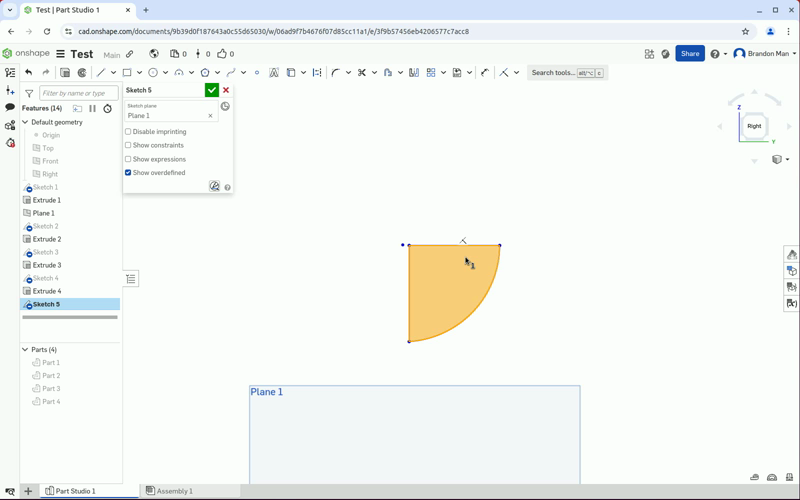
scroll(-6)
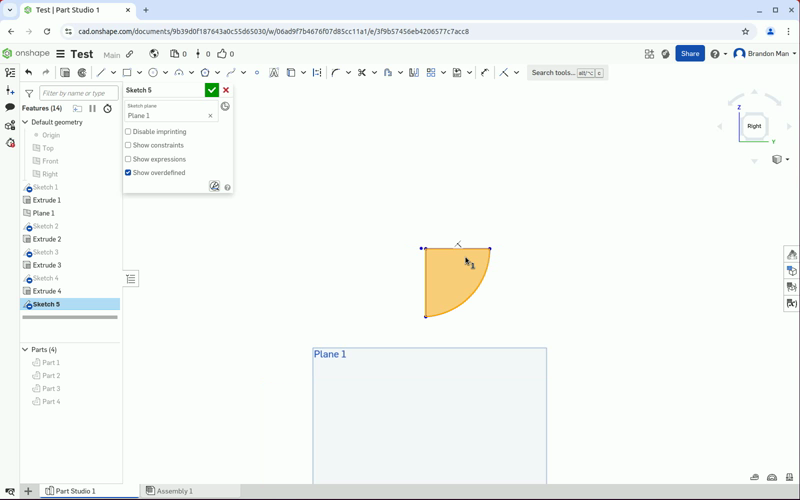
scroll(-6)
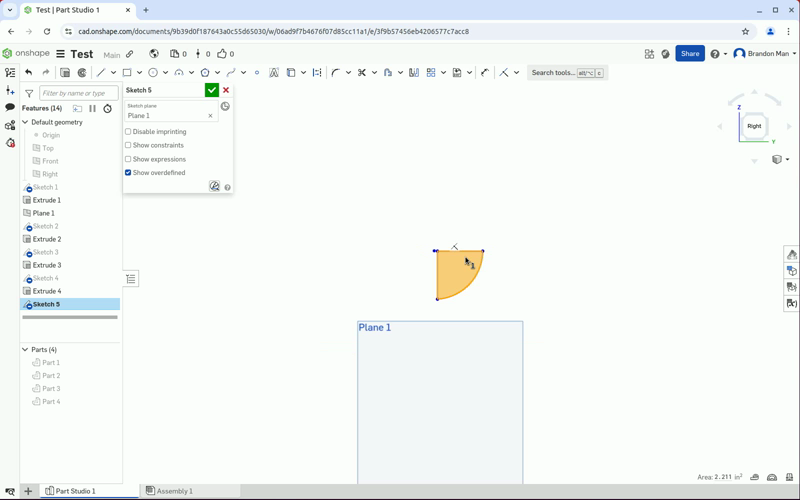
scroll(-6)
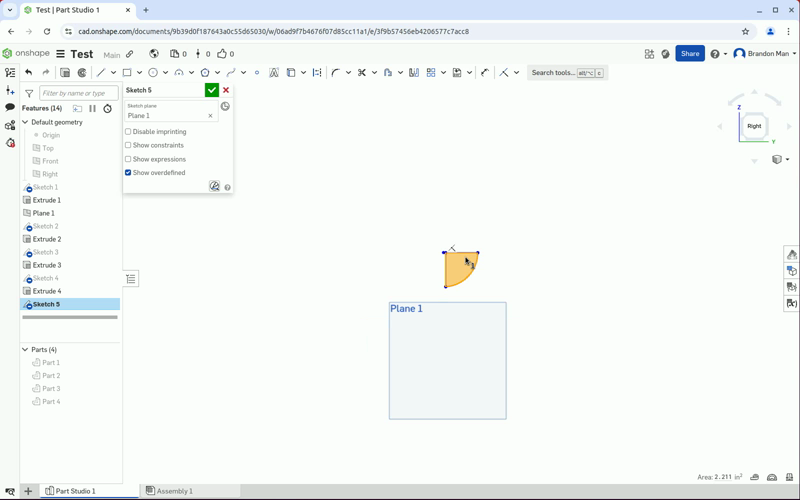
scroll(-6)
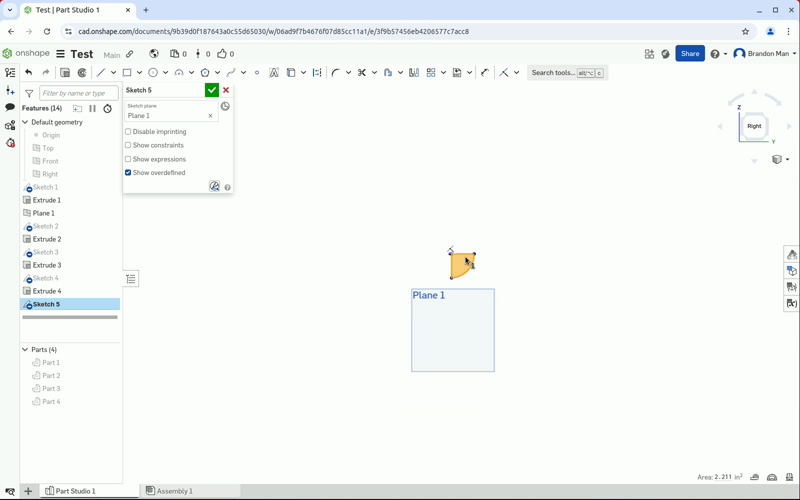
scroll(-6)
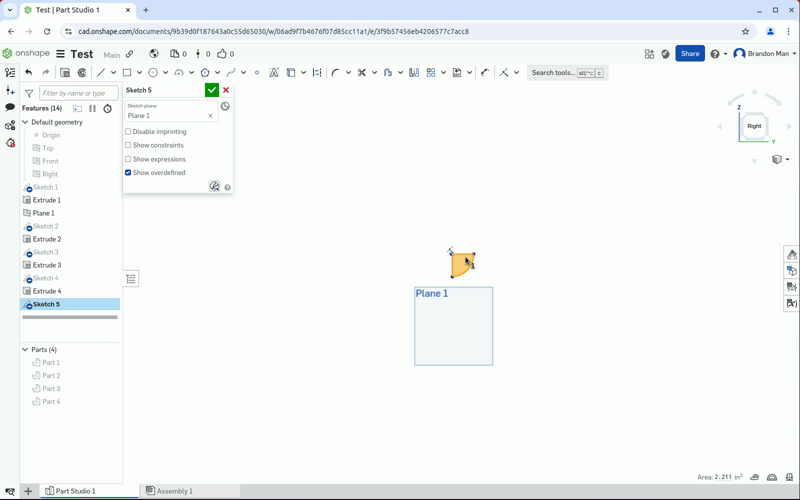
scroll(-6)
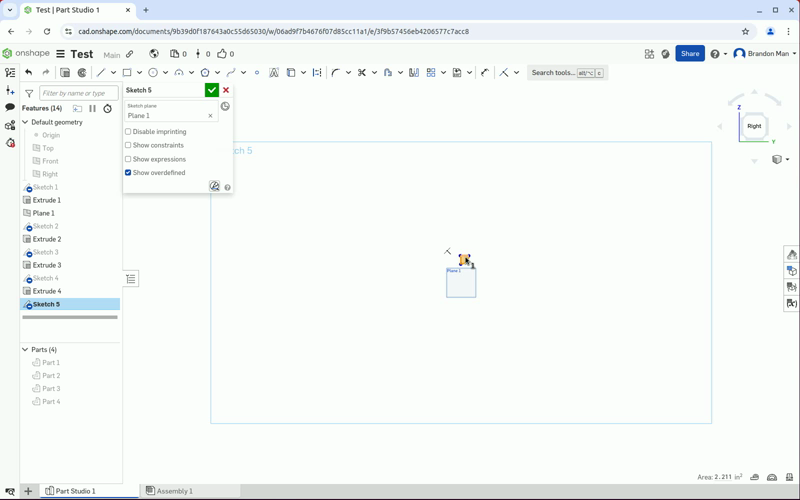
mouse_move(73, 352)
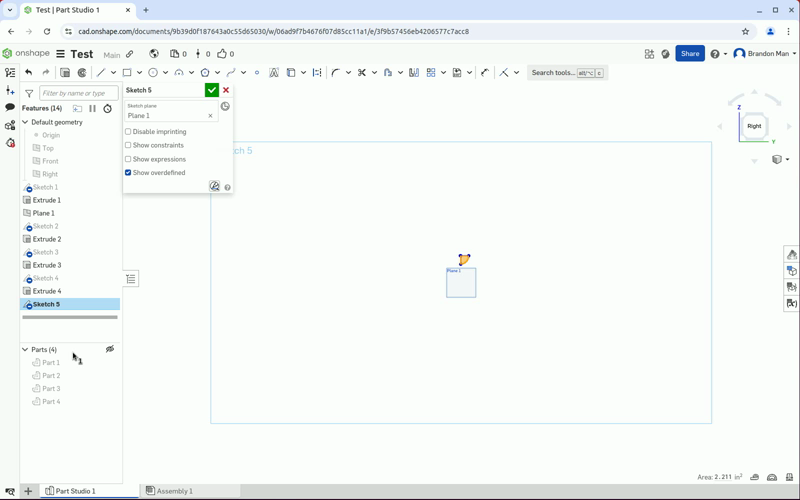
key(shift+y)
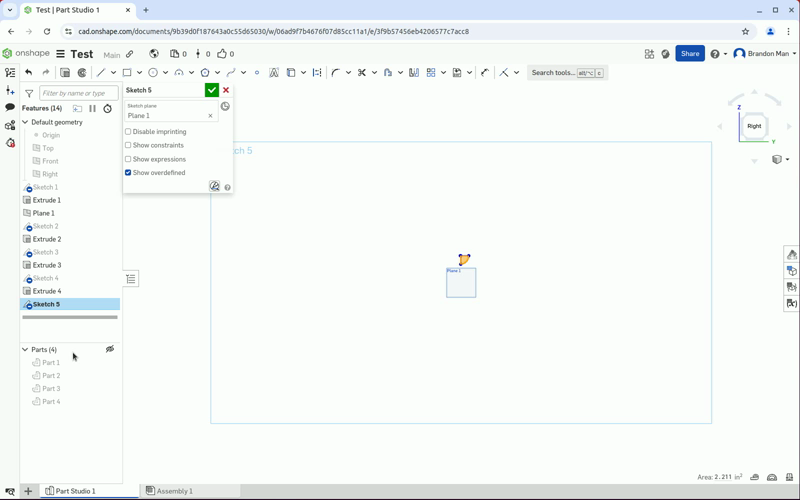
key(shift+e)
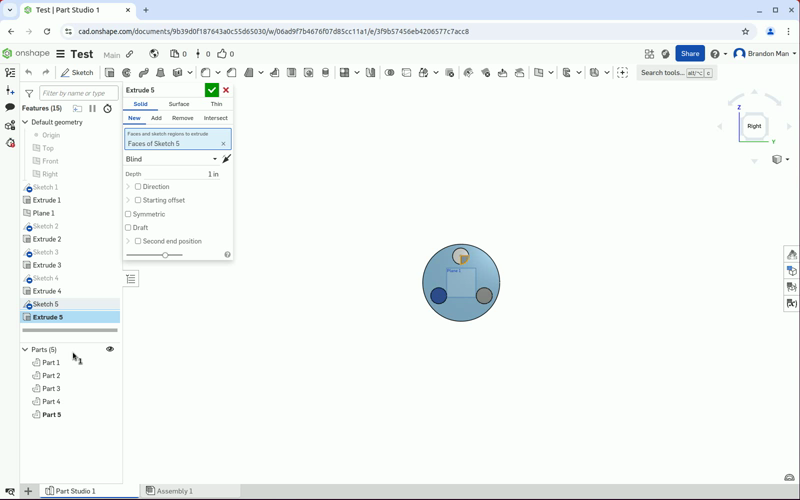
mouse_move(143, 106)
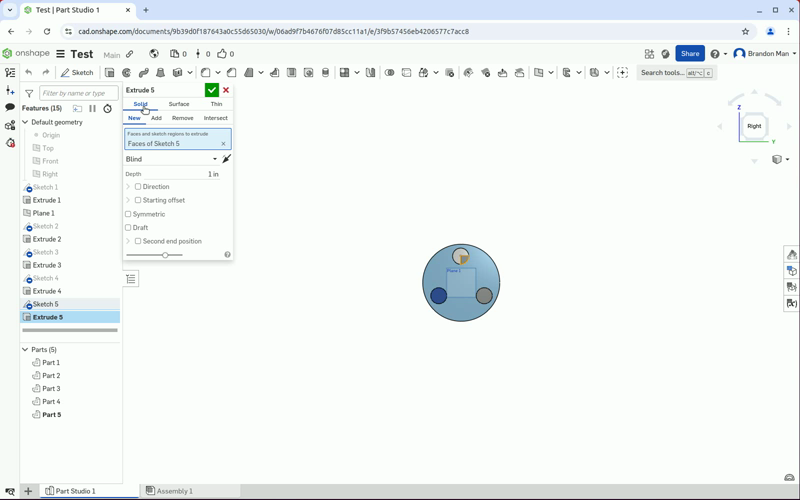
click(143, 106)
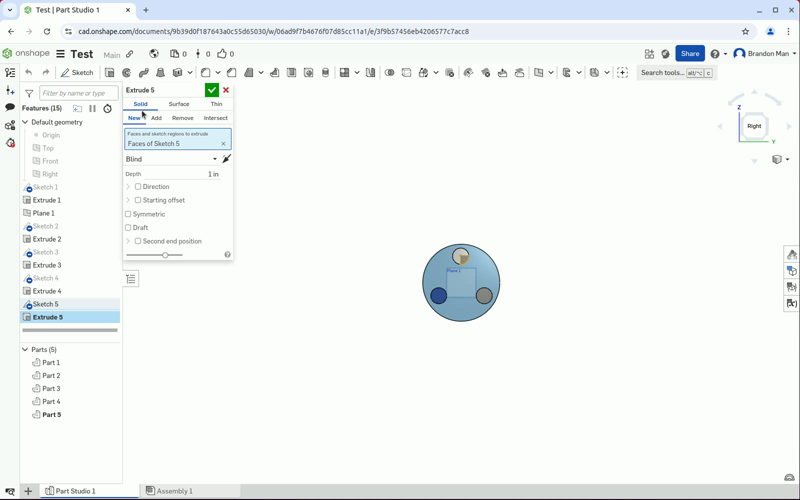
mouse_move(137, 120)
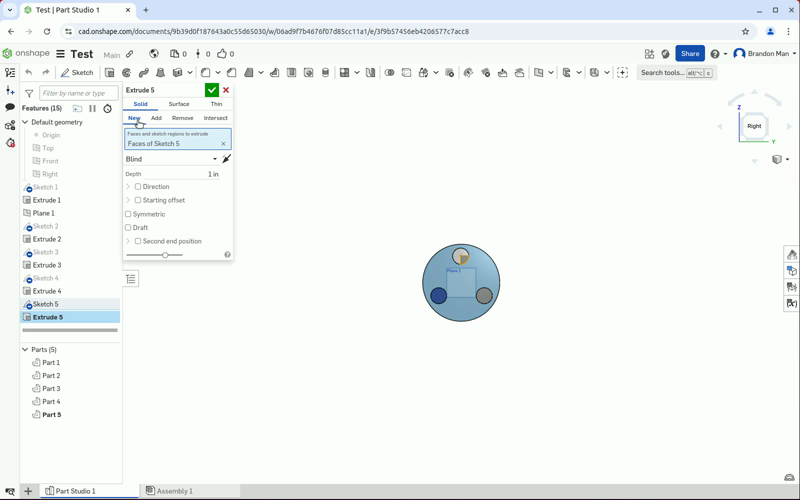
click(137, 120)
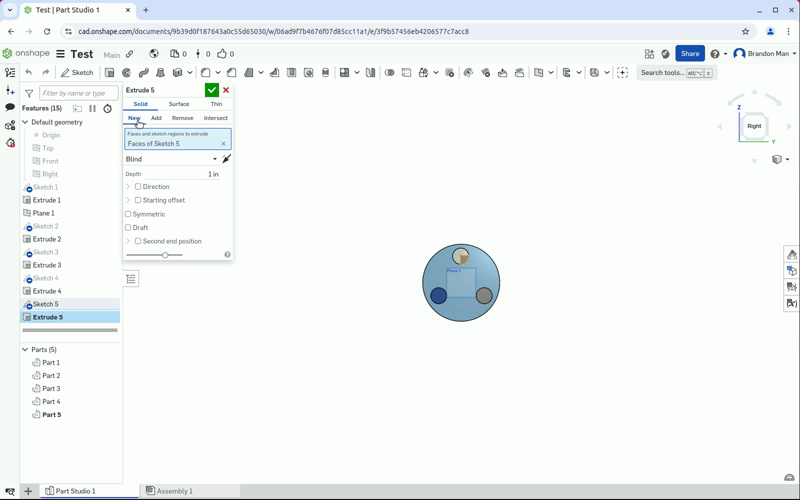
key(tab, 4)
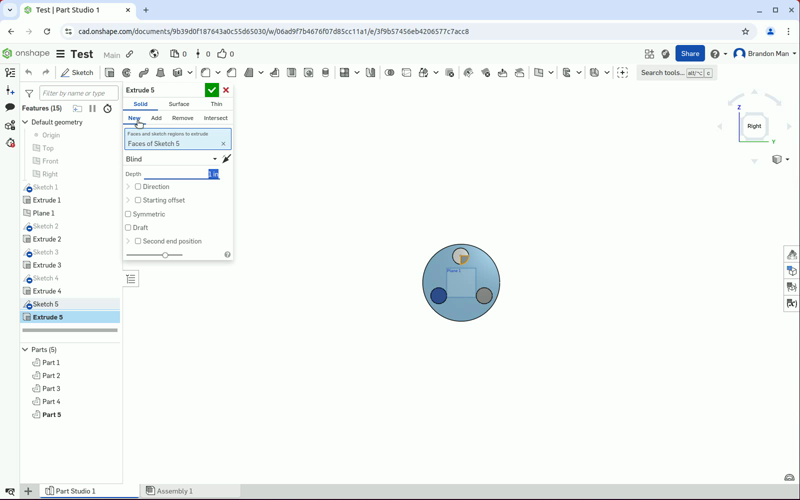
text(11.554)
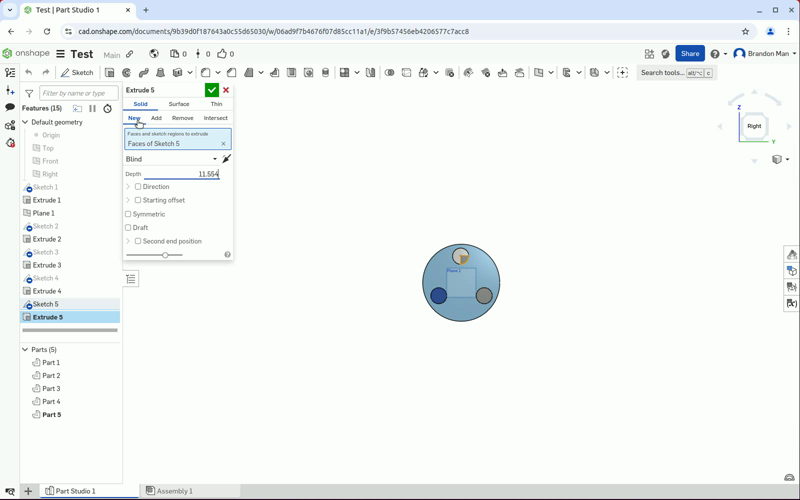
key(enter)
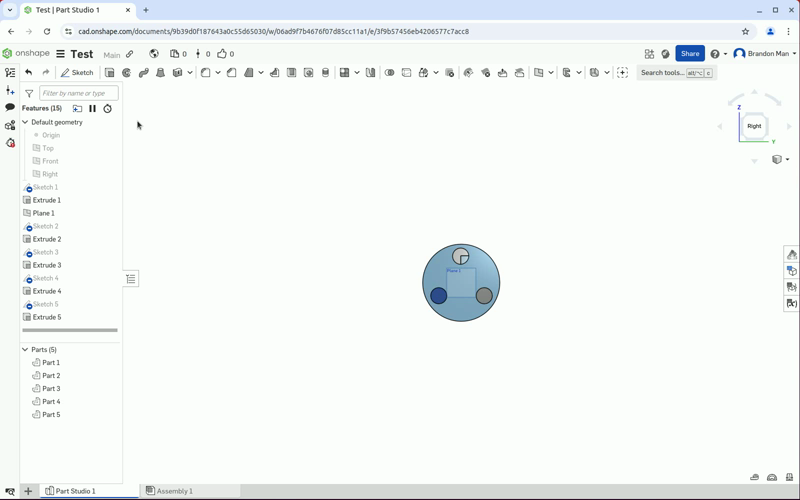
key(shift+h)
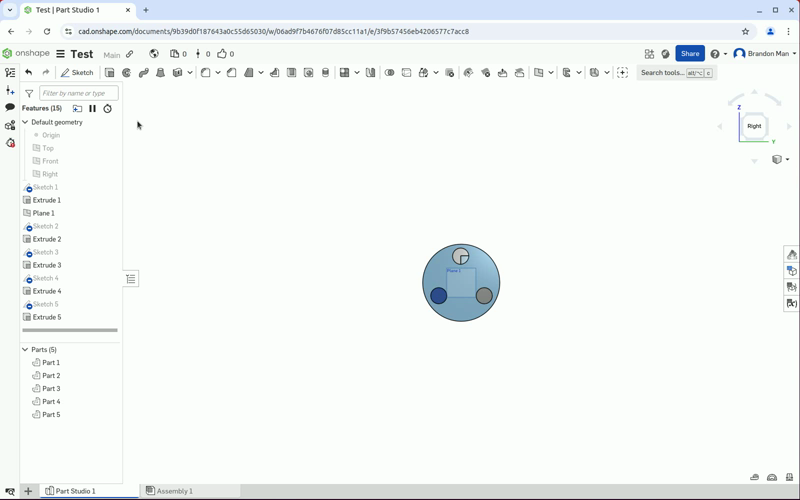
key(shift+h)
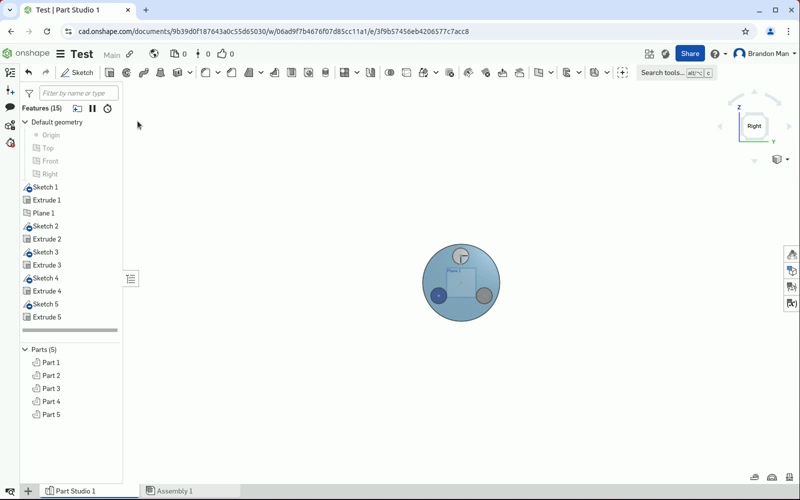
key(shift+7)
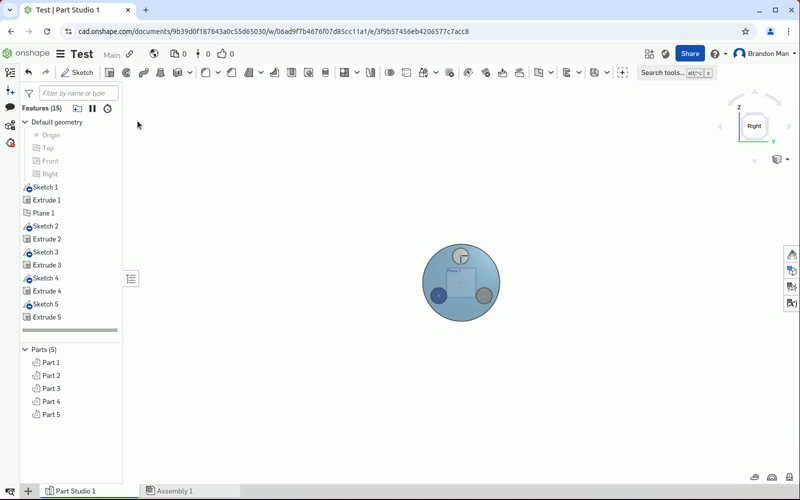
key(right, 2)
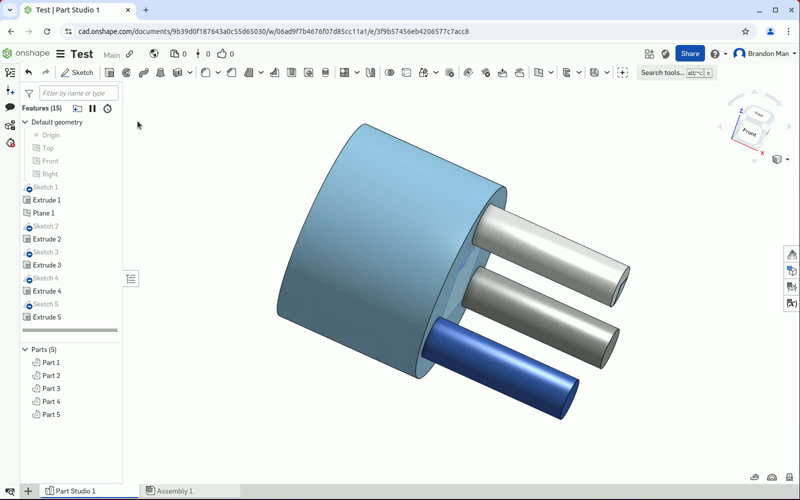
key(down, 2)
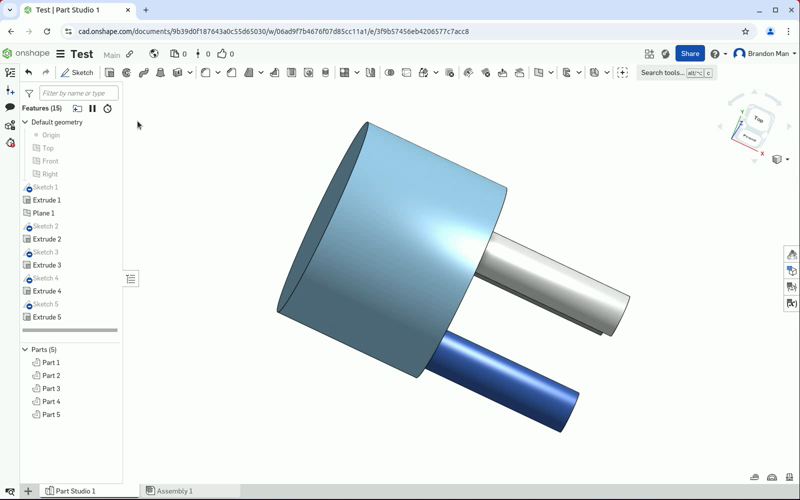
key(up, 2)
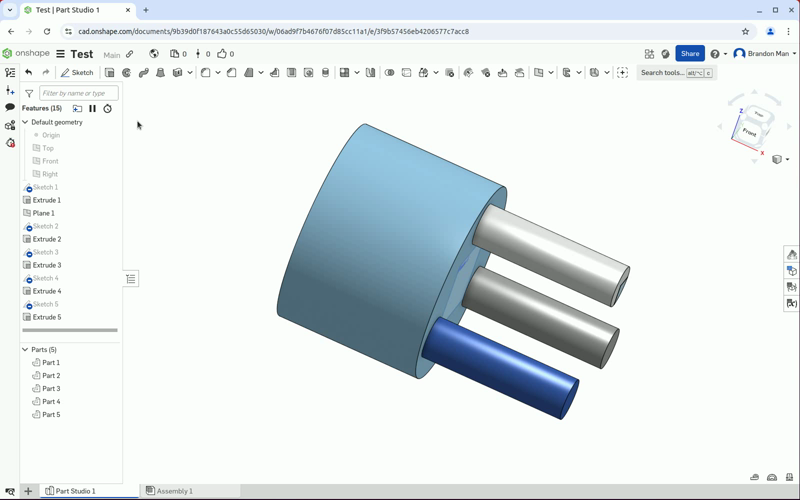
key(left, 2)
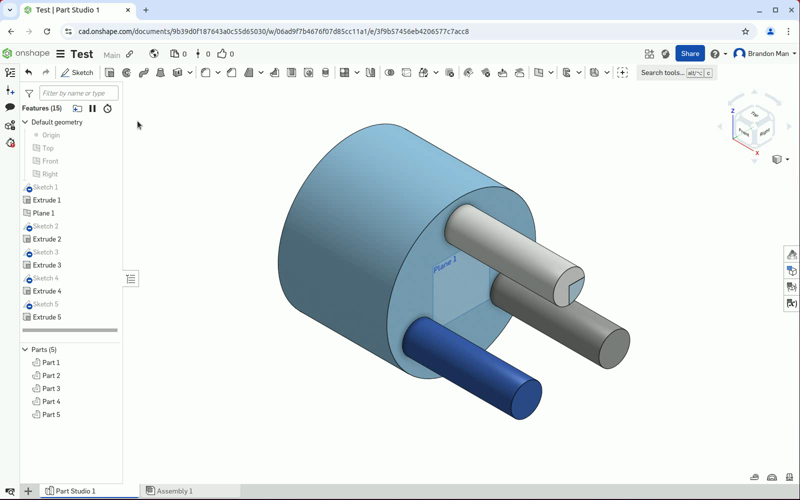
mouse_move(73, 189)
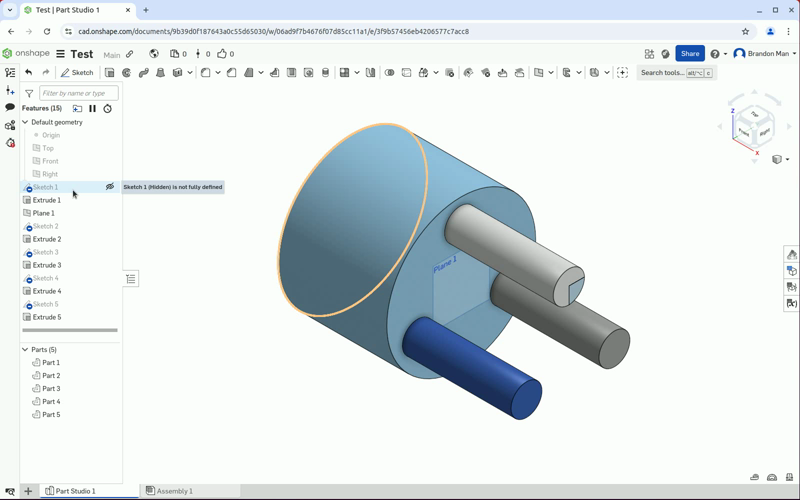
click(73, 189)